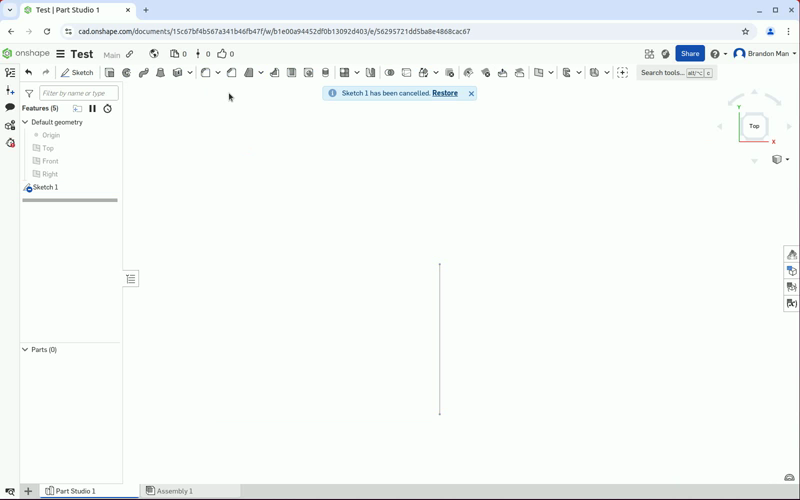
key(shift+h)
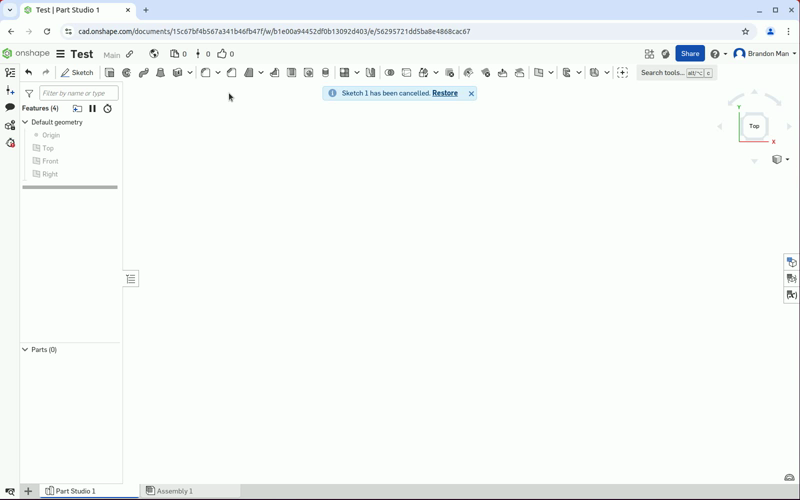
mouse_move(73, 352)
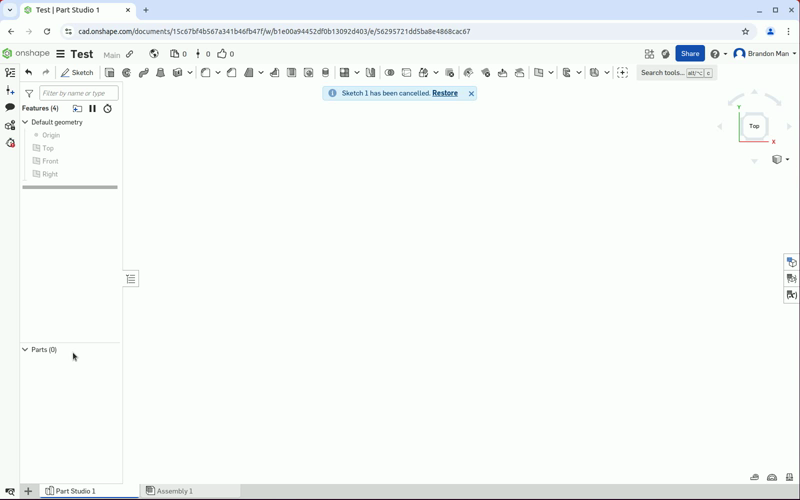
key(y)
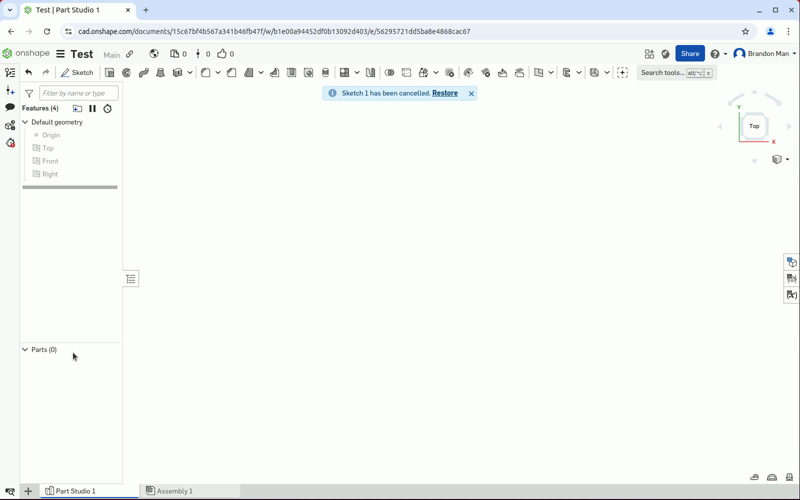
key(shift+p)
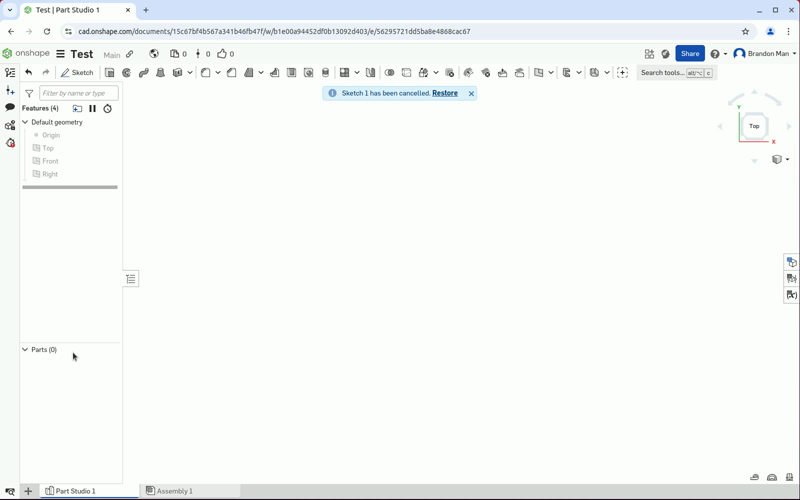
key(space)
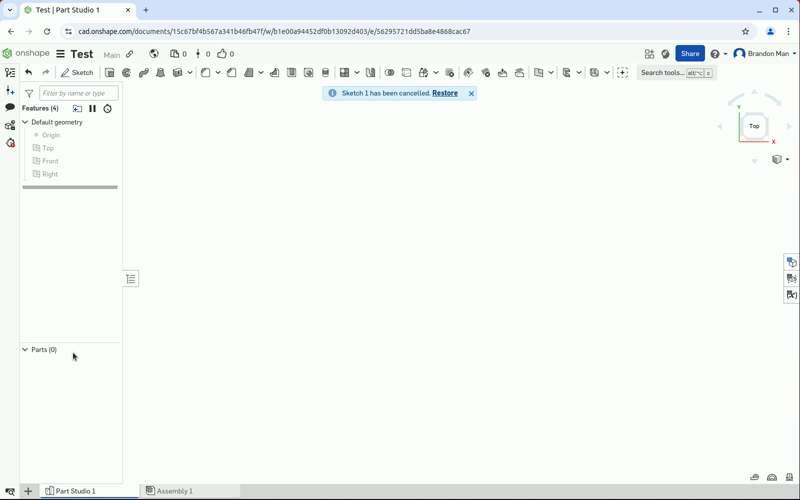
key_down(shift)
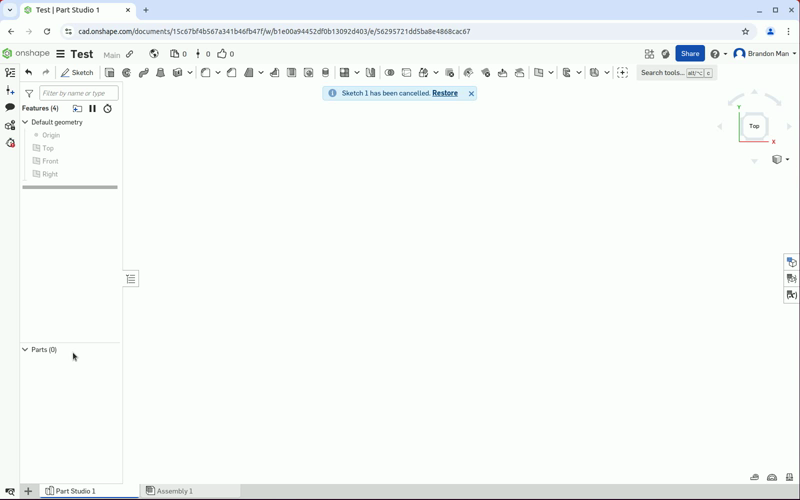
key(up)
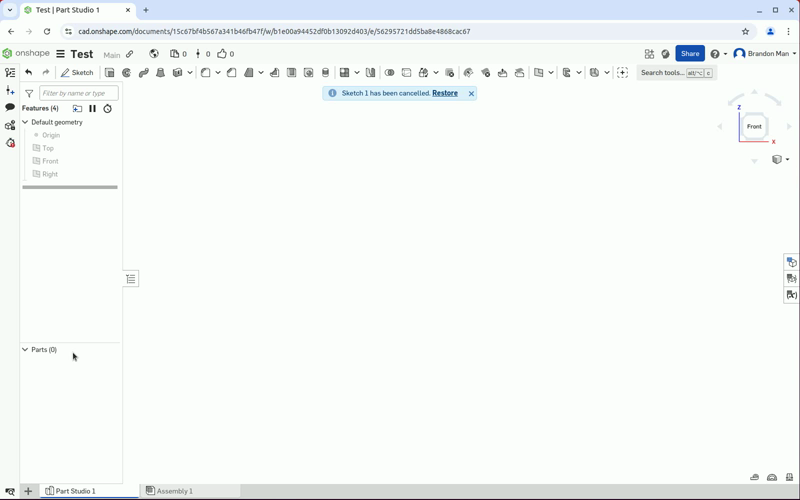
key_up(shift)
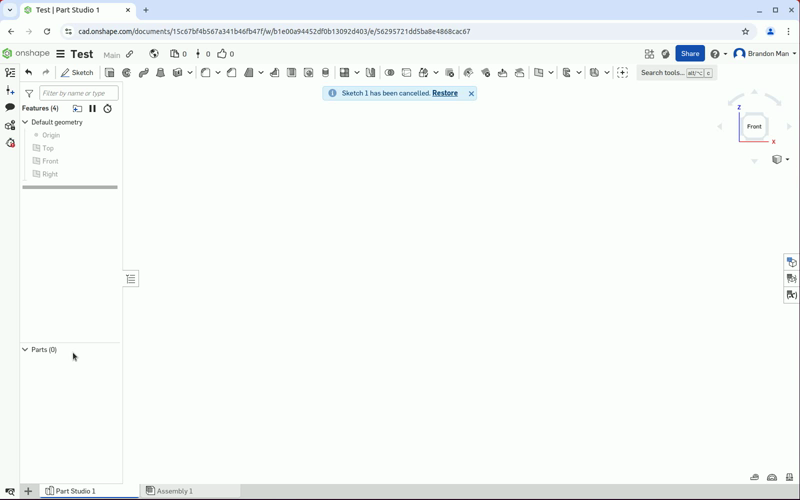
mouse_move(73, 352)
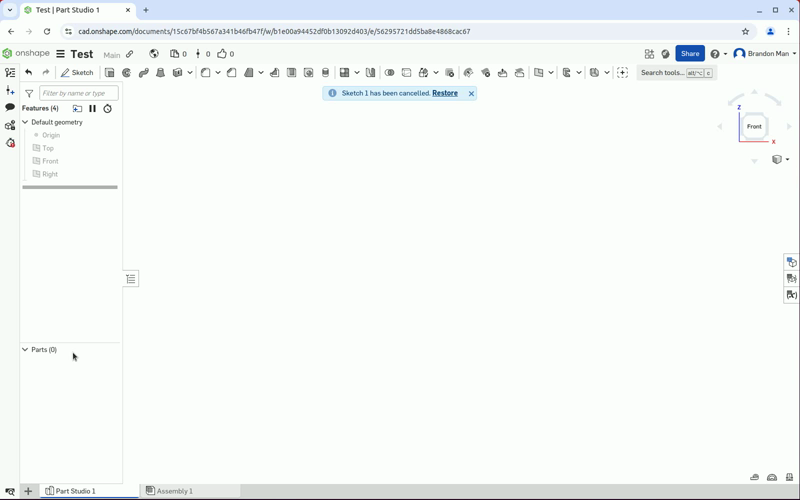
key(shift+y)
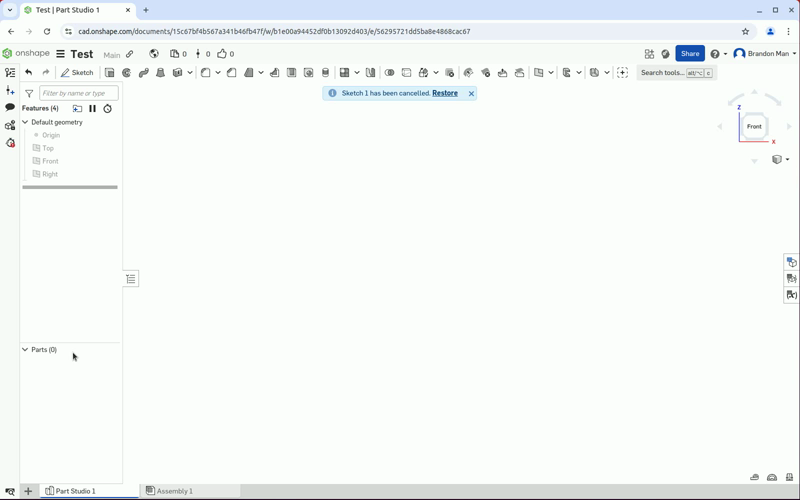
key(shift+s)
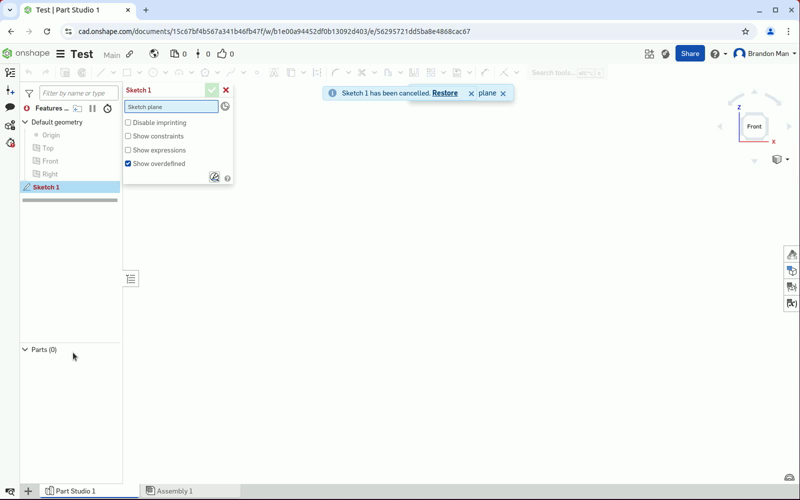
mouse_move(73, 163)
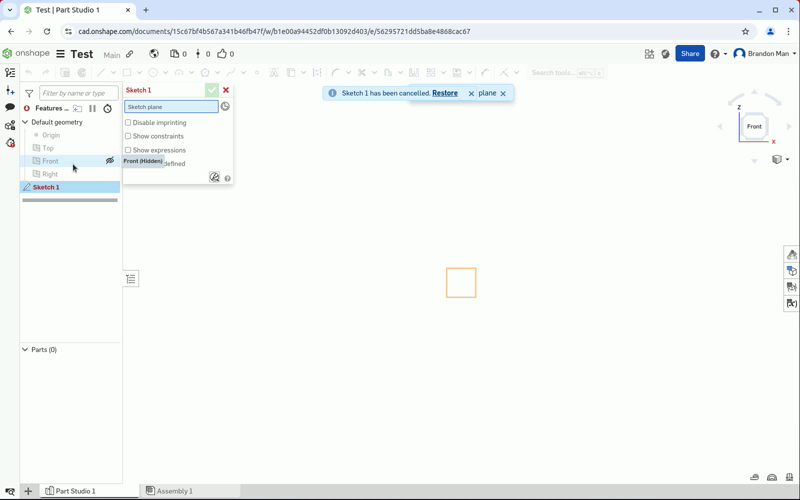
click(73, 163)
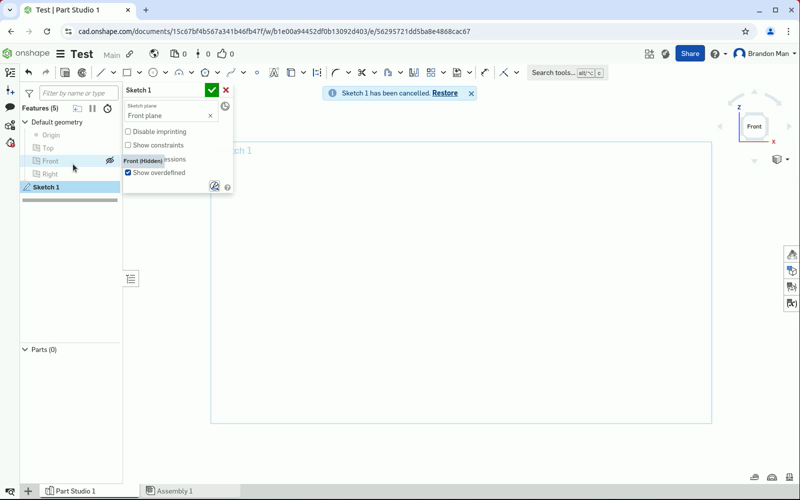
mouse_move(73, 352)
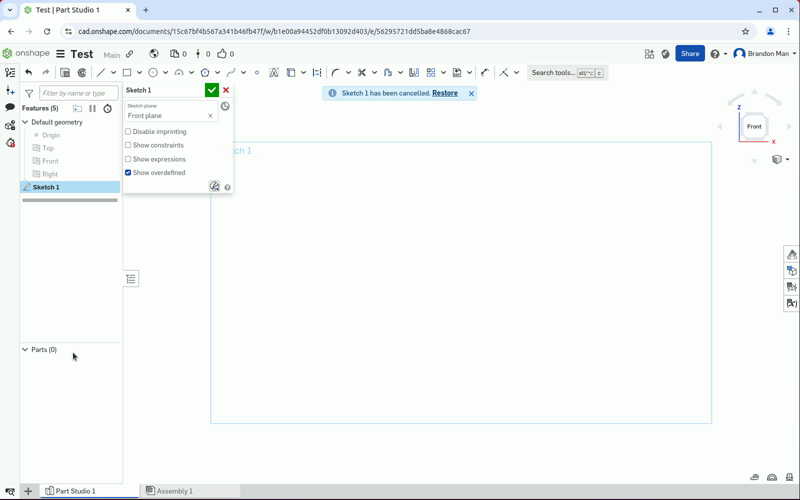
key(y)
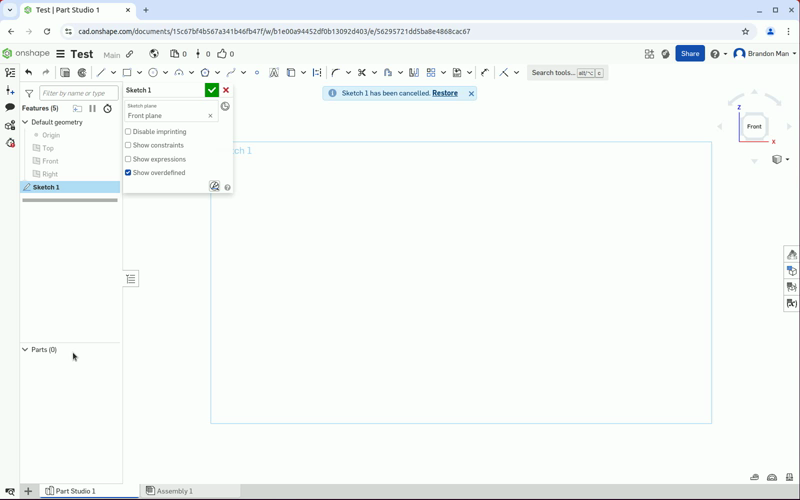
key(l)
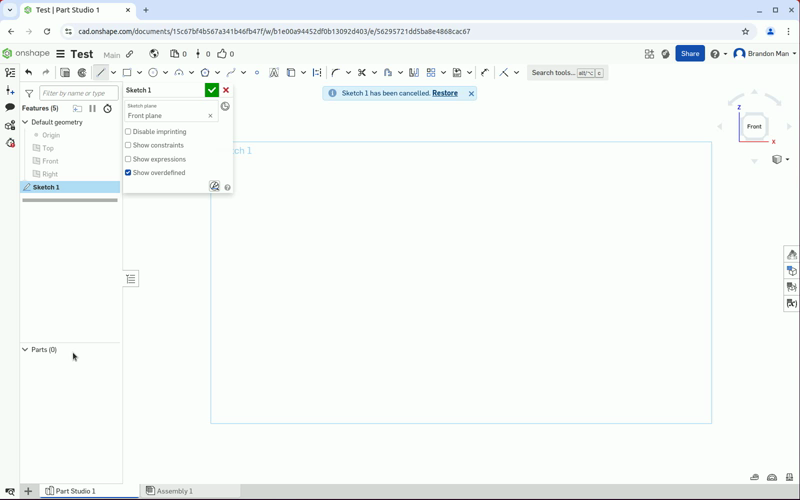
key_down(shift)
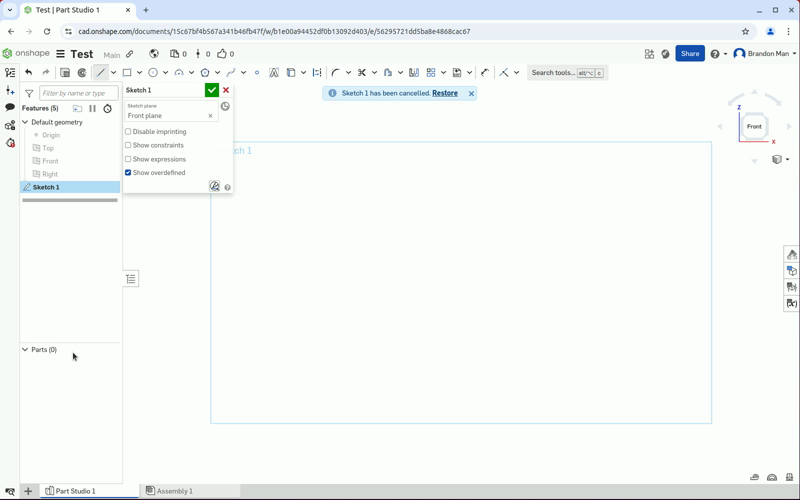
mouse_move(479, 324)
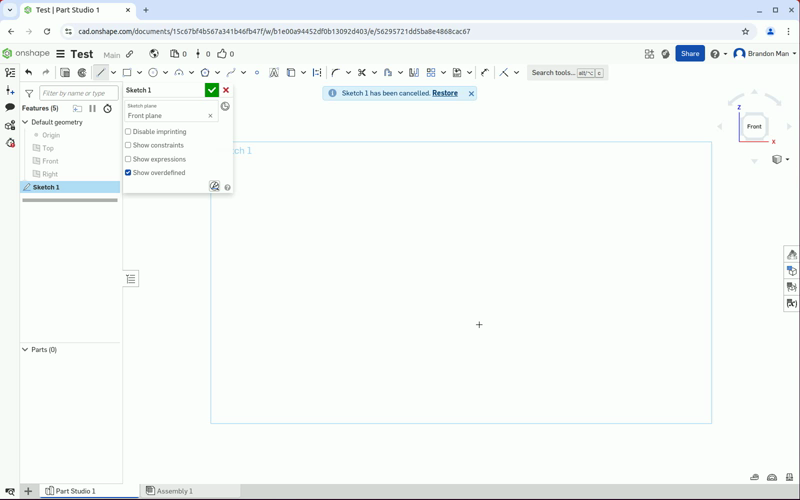
click(479, 324)
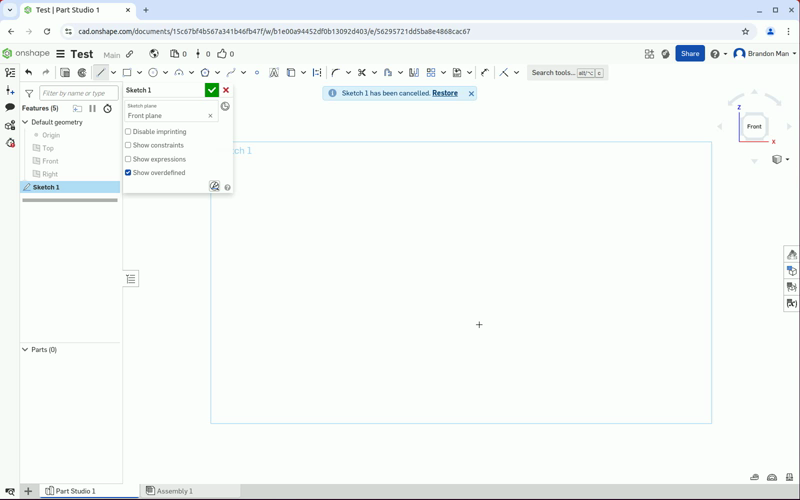
key_up(shift)
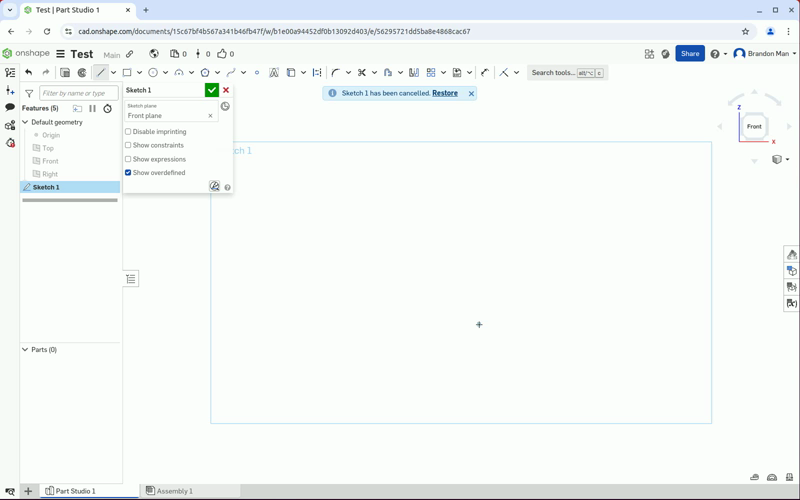
key_down(shift)
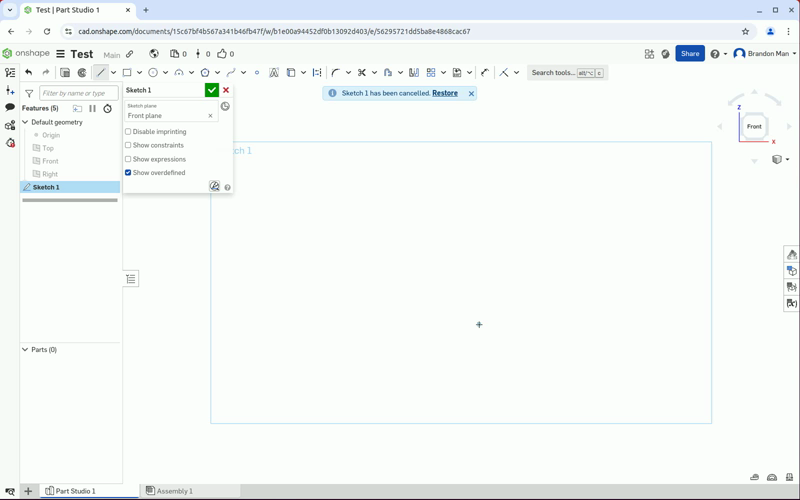
mouse_move(509, 324)
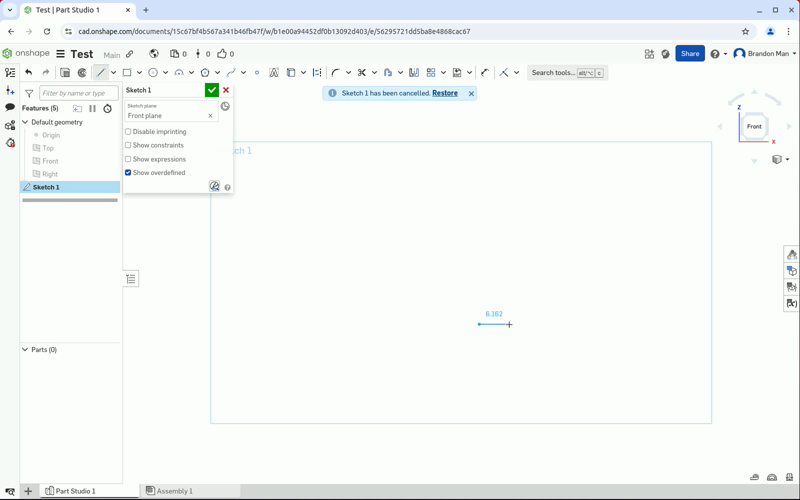
mouse_move(536, 324)
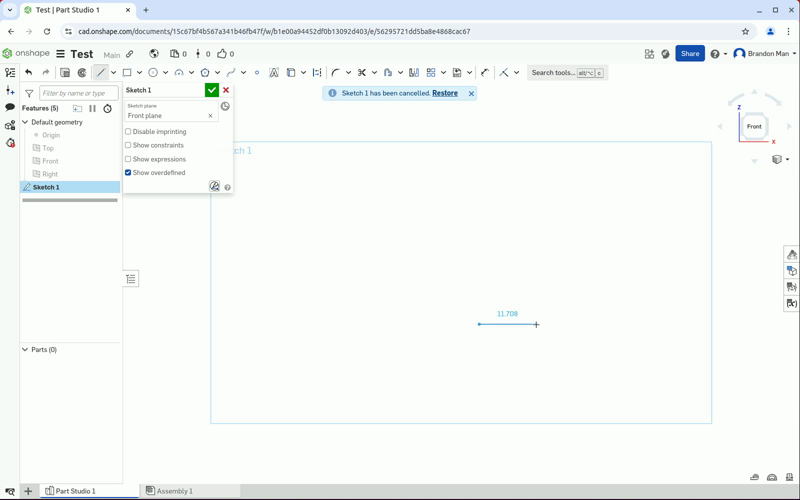
click(536, 324)
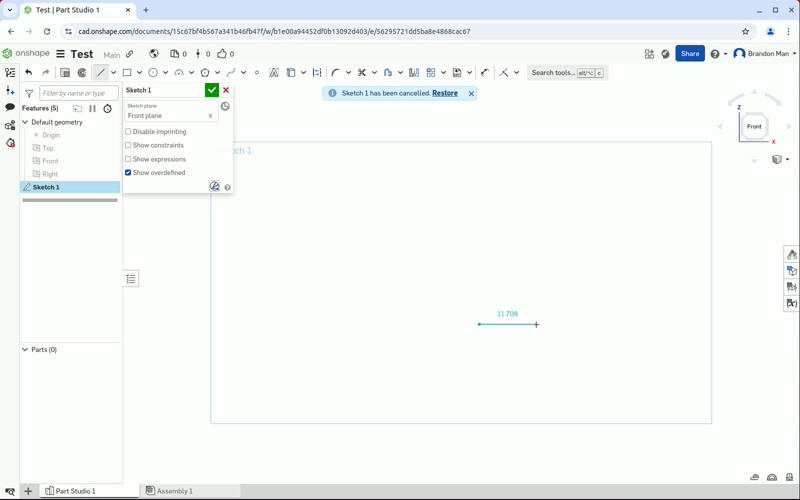
key_up(shift)
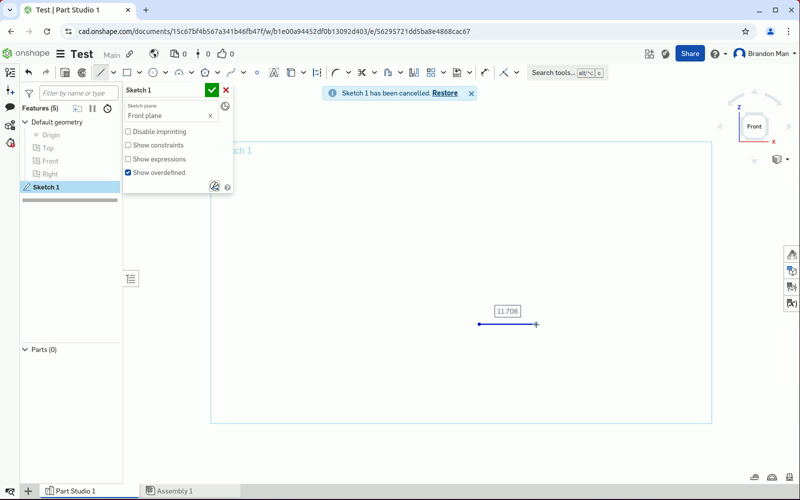
key_down(shift)
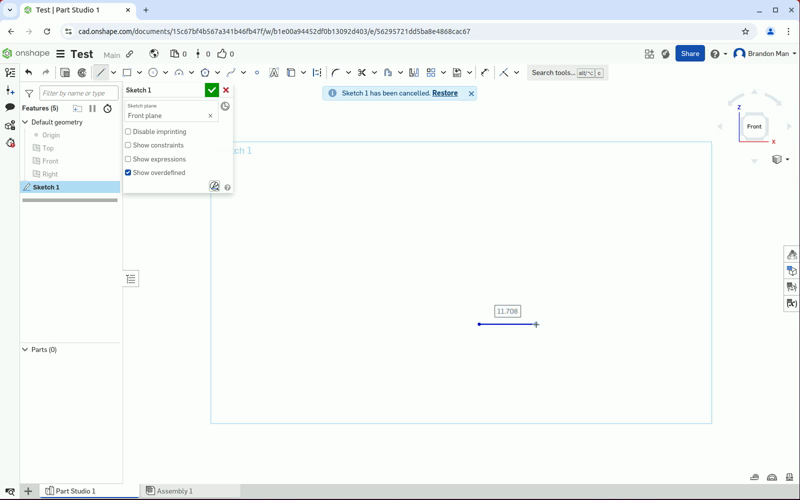
mouse_move(566, 324)
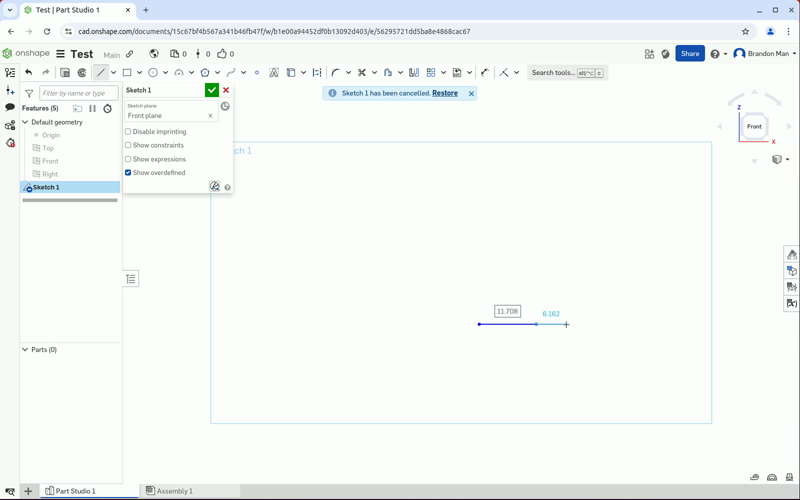
mouse_move(536, 309)
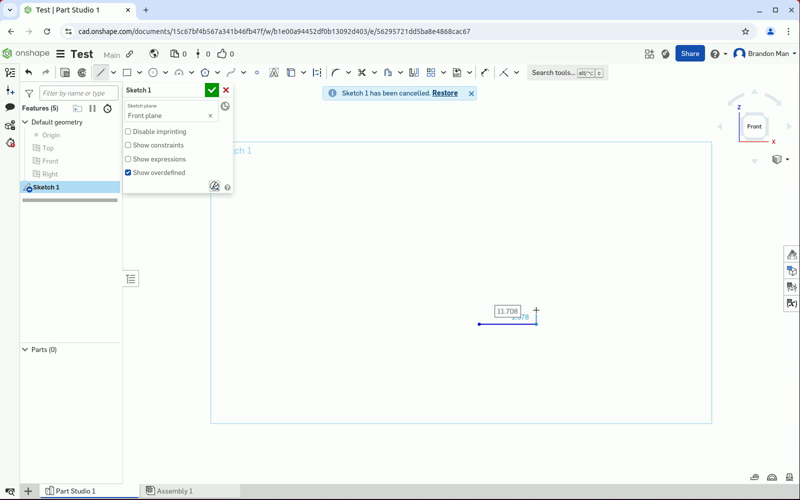
click(536, 309)
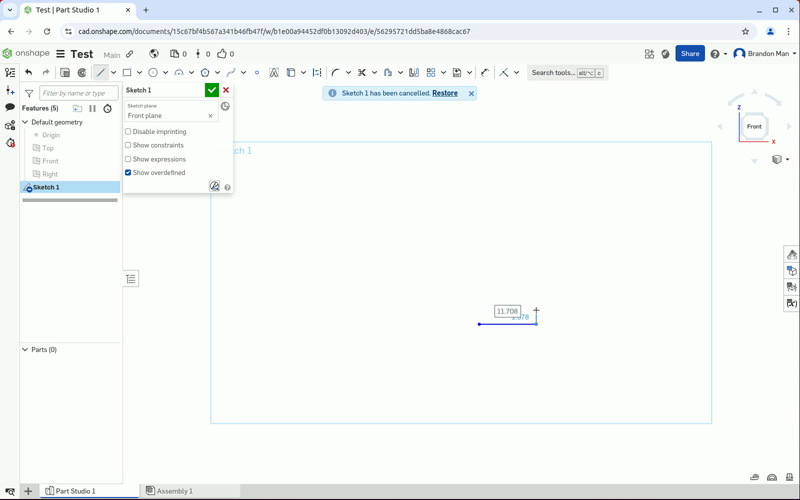
key_up(shift)
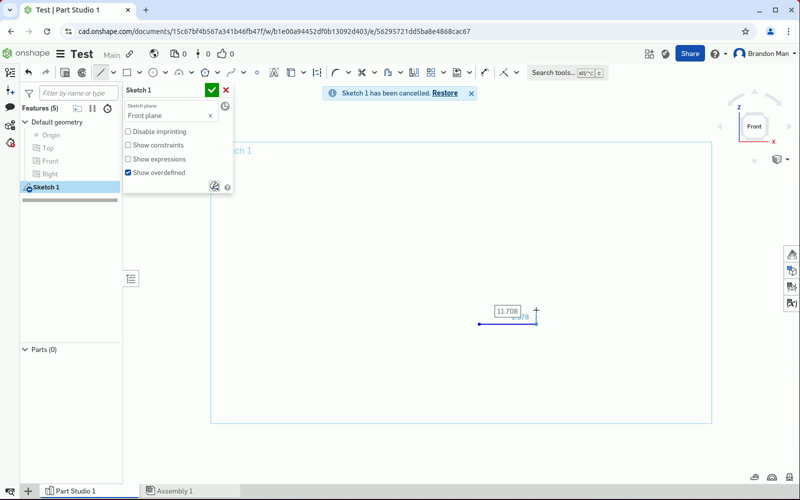
key_down(shift)
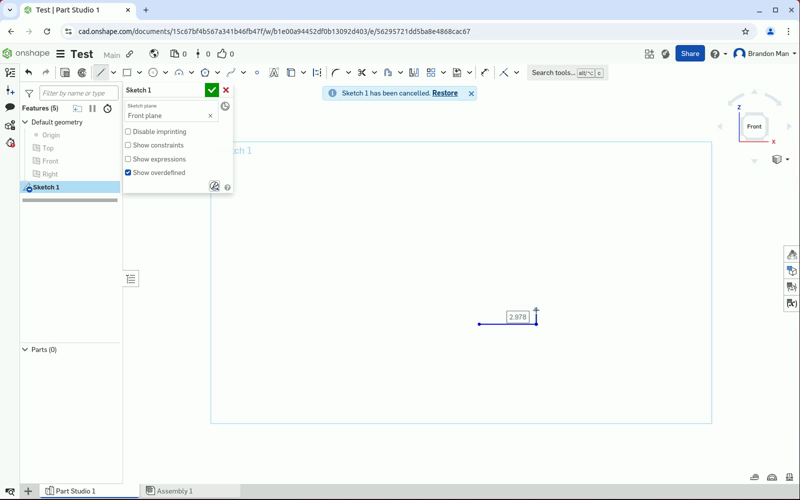
mouse_move(566, 309)
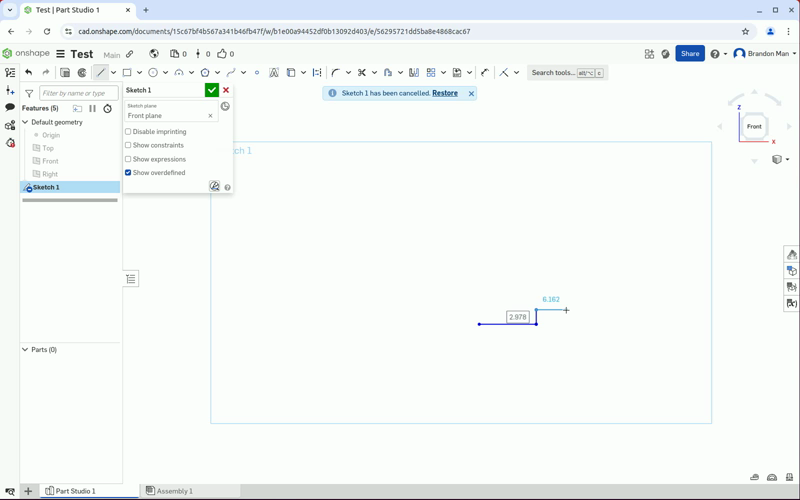
mouse_move(479, 309)
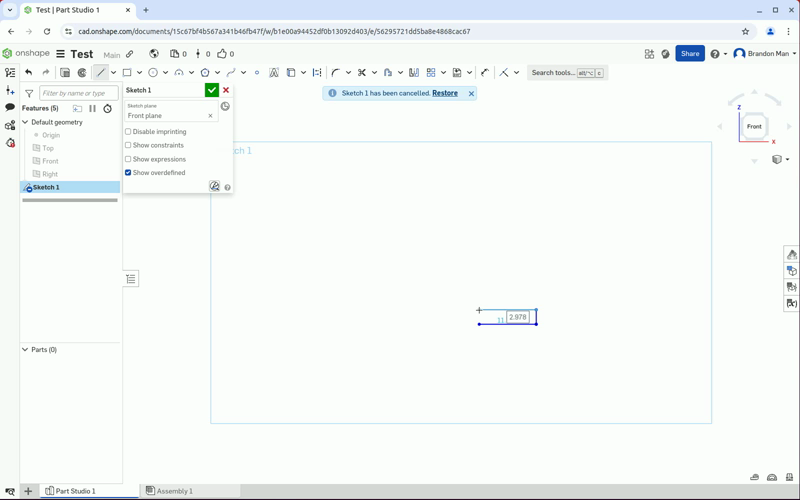
click(479, 309)
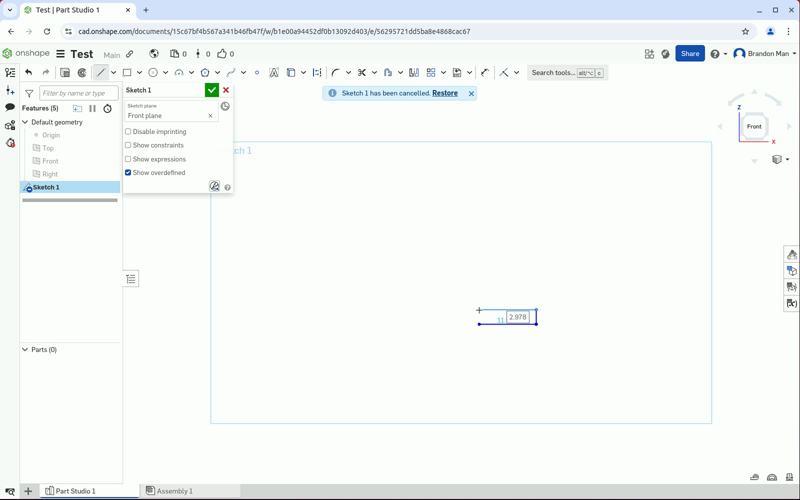
key_up(shift)
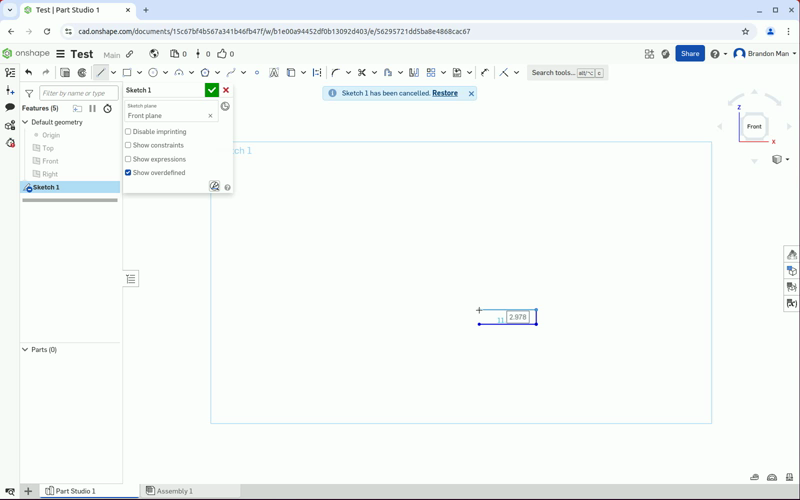
mouse_move(509, 309)
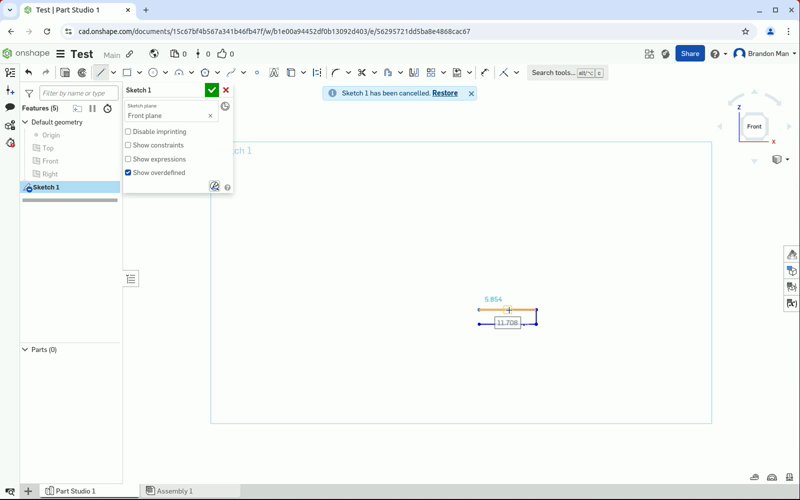
key_down(shift)
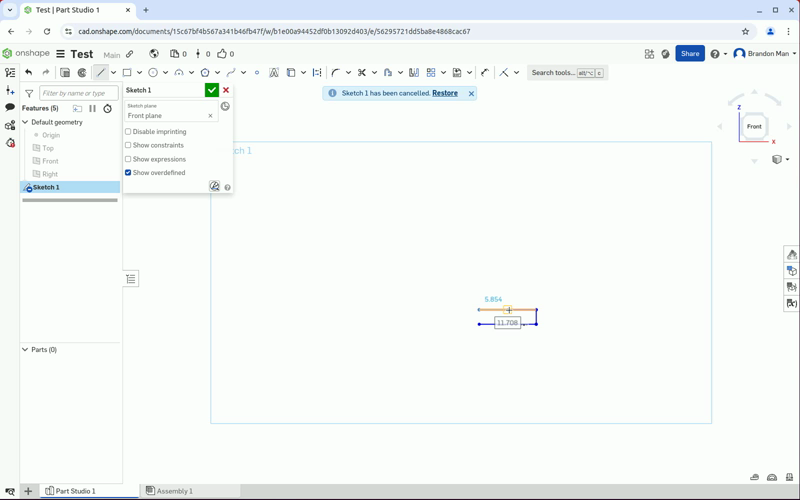
mouse_move(479, 324)
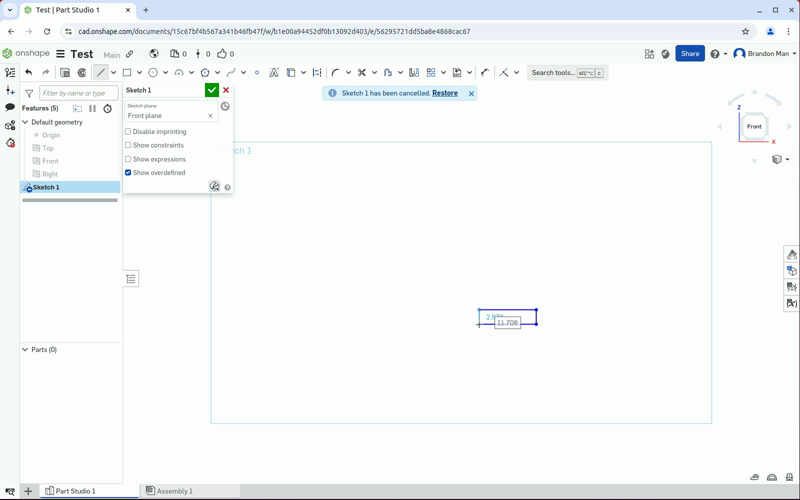
key_up(shift)
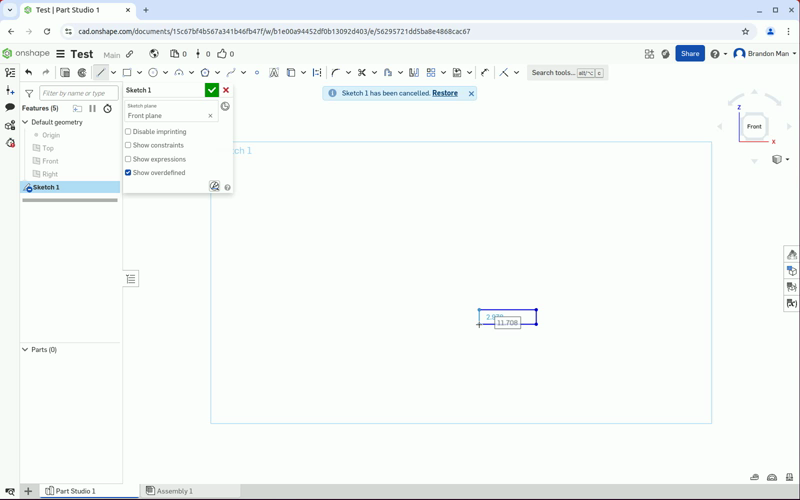
click(479, 324)
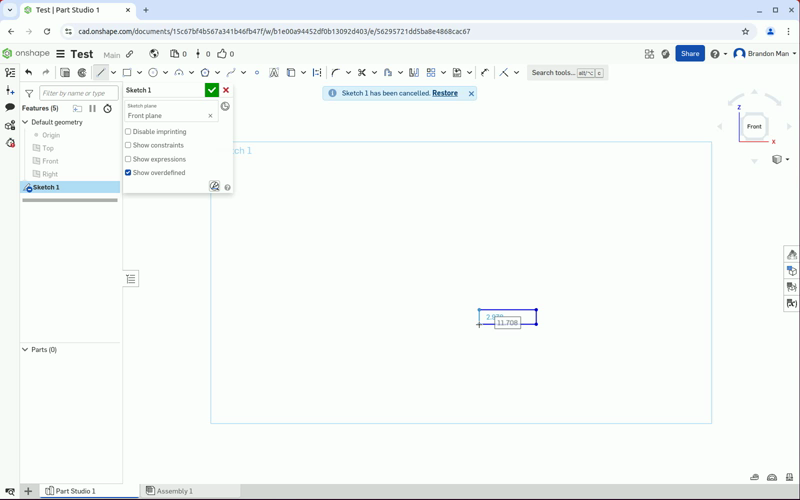
key(esc)
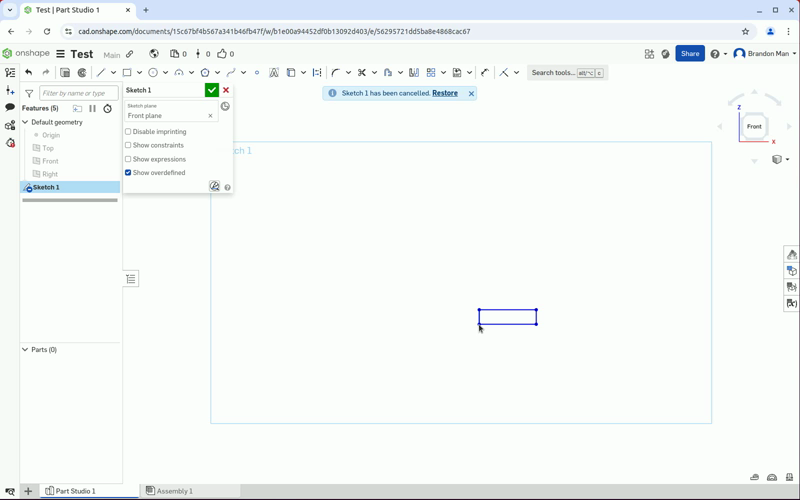
mouse_move(530, 314)
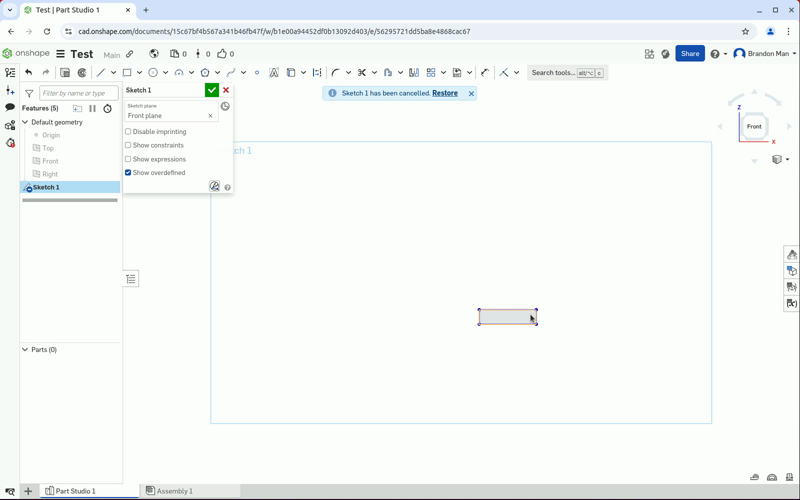
scroll(6)
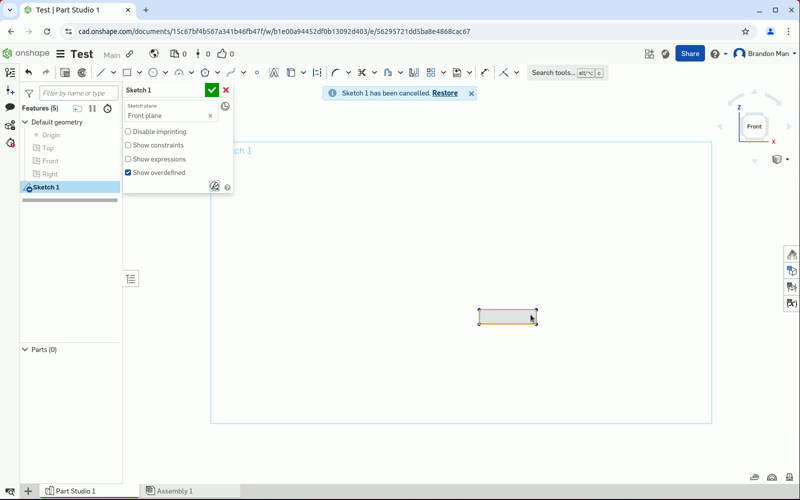
scroll(6)
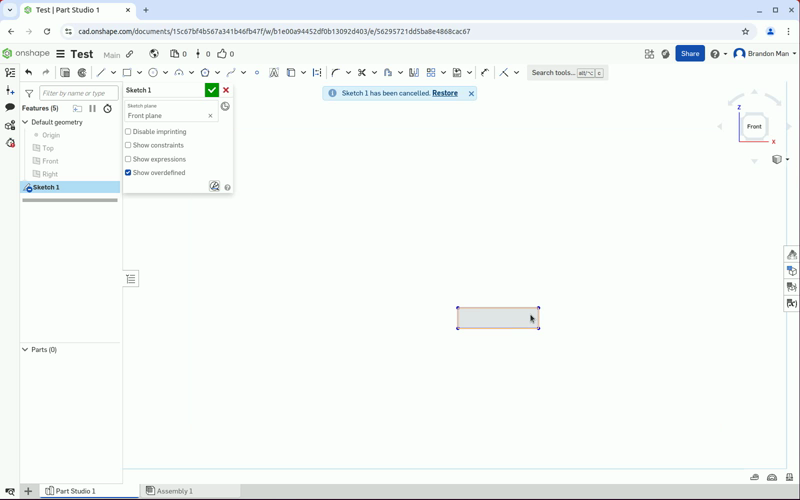
scroll(6)
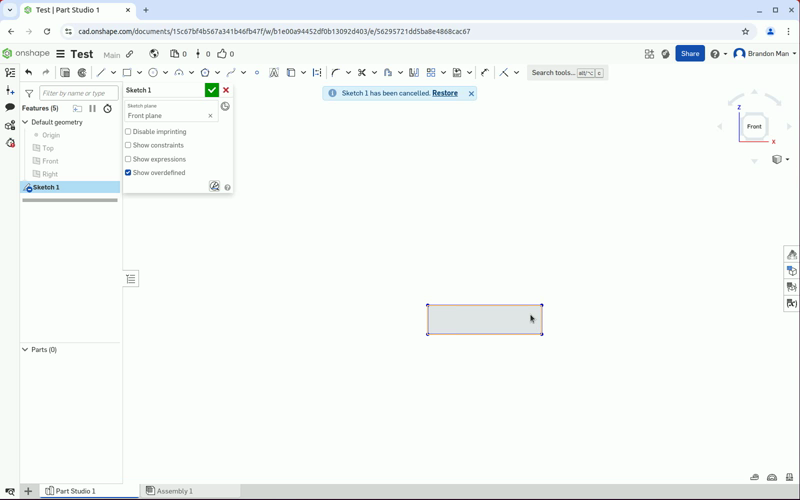
scroll(6)
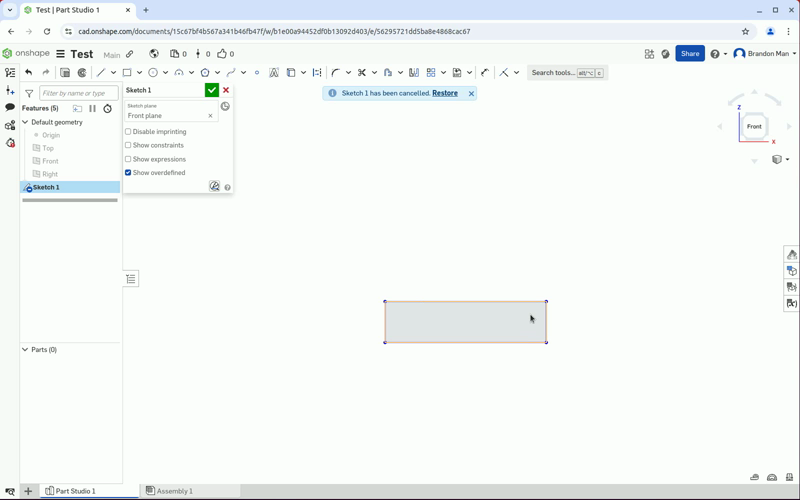
scroll(6)
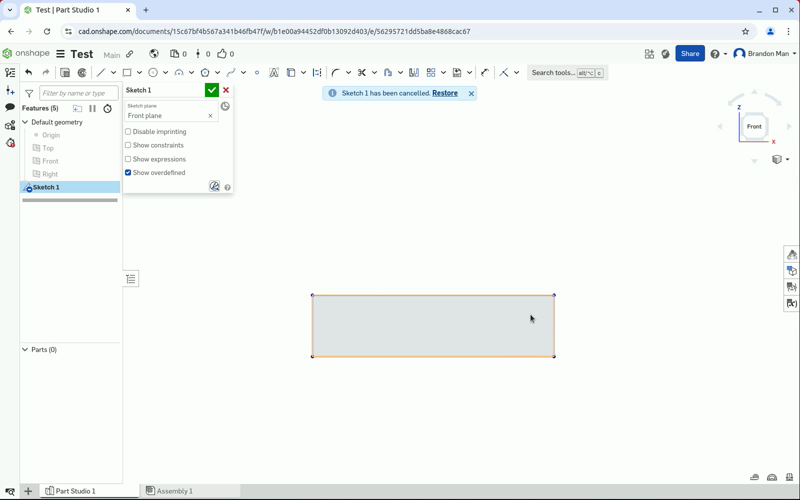
scroll(6)
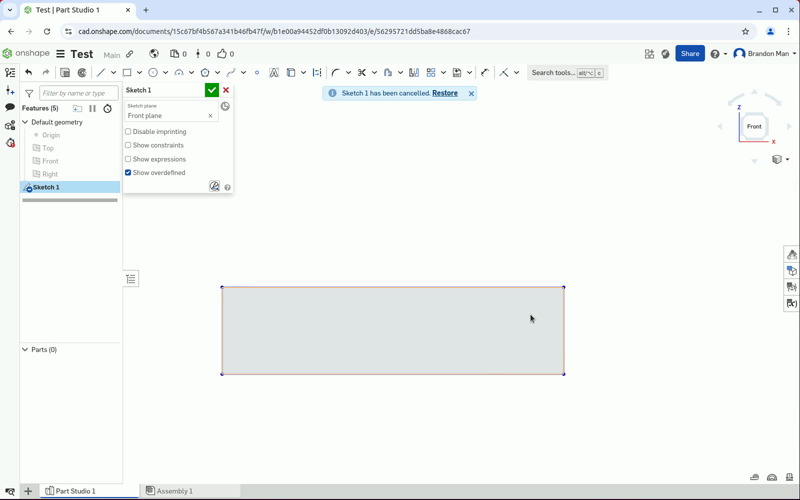
scroll(6)
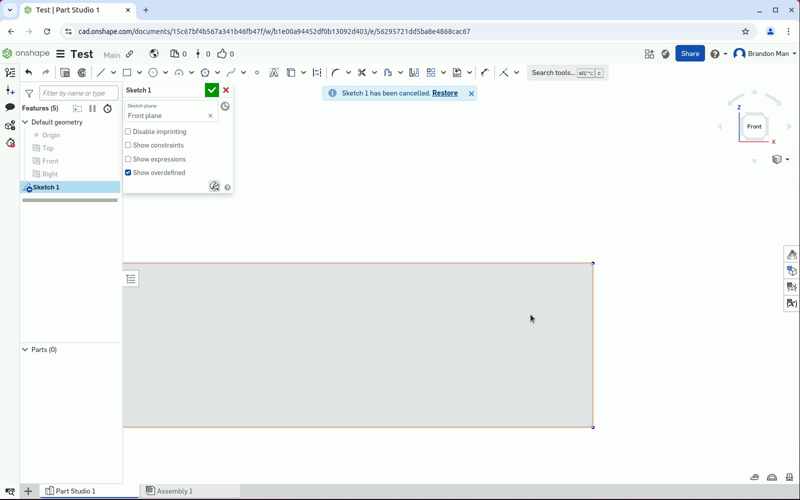
click(530, 314)
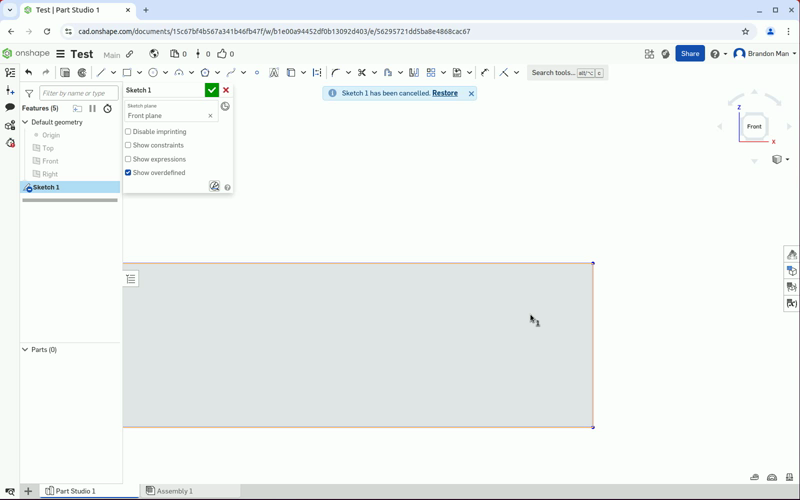
scroll(-6)
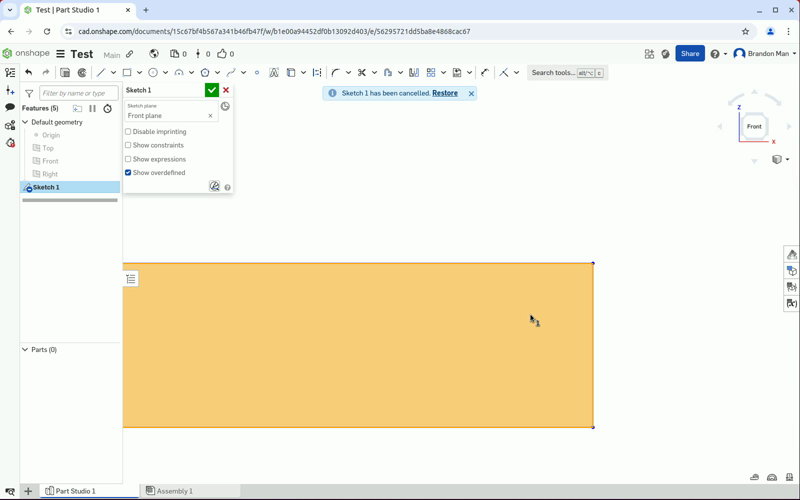
scroll(-6)
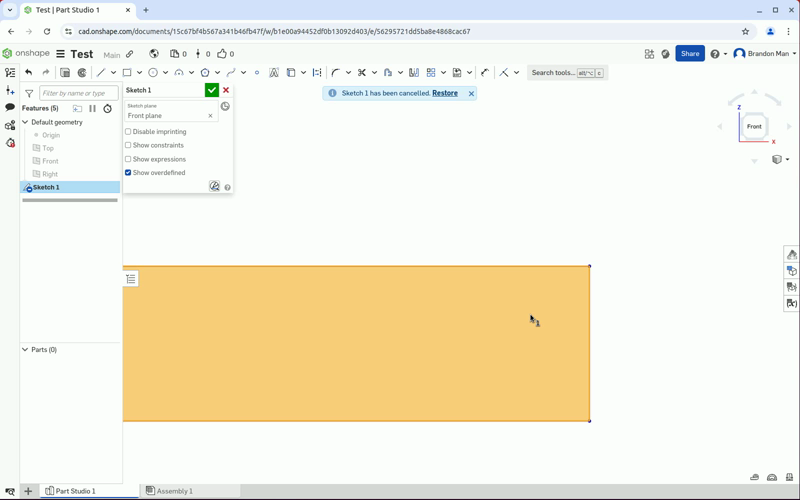
scroll(-6)
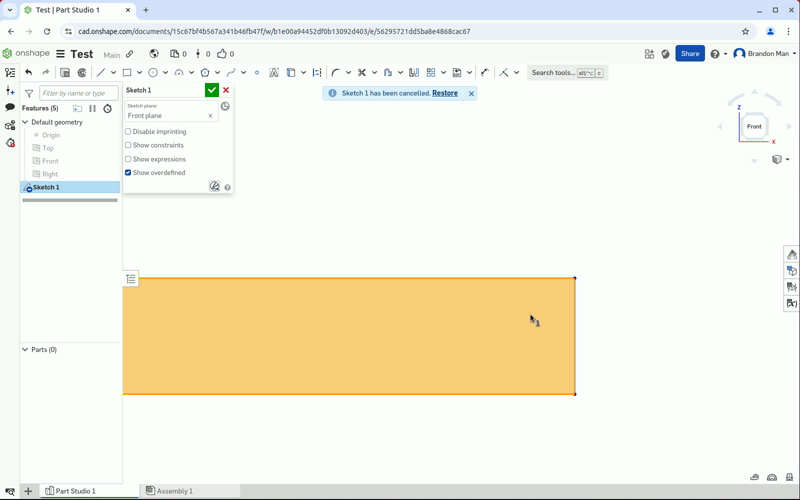
scroll(-6)
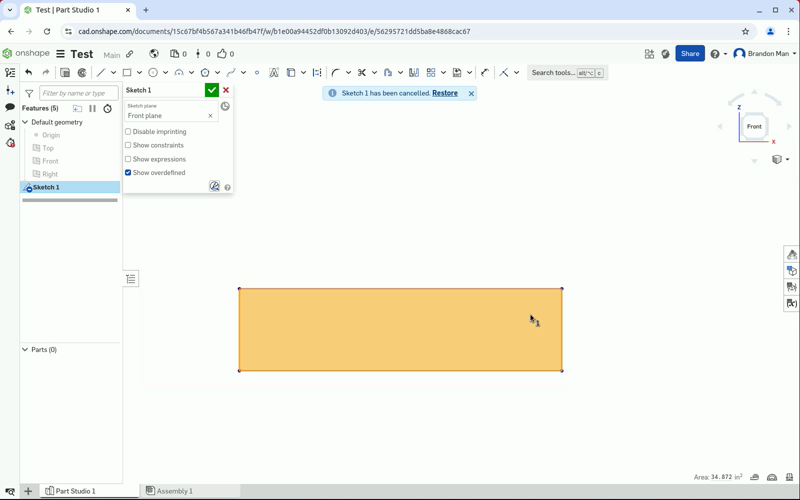
scroll(-6)
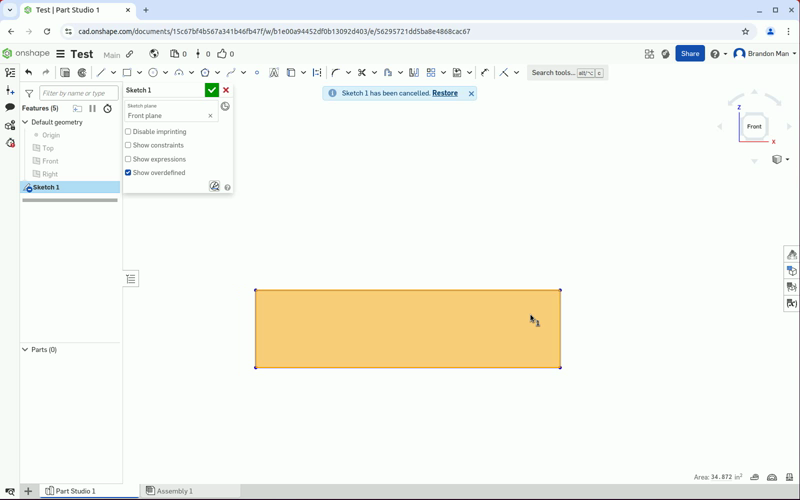
scroll(-6)
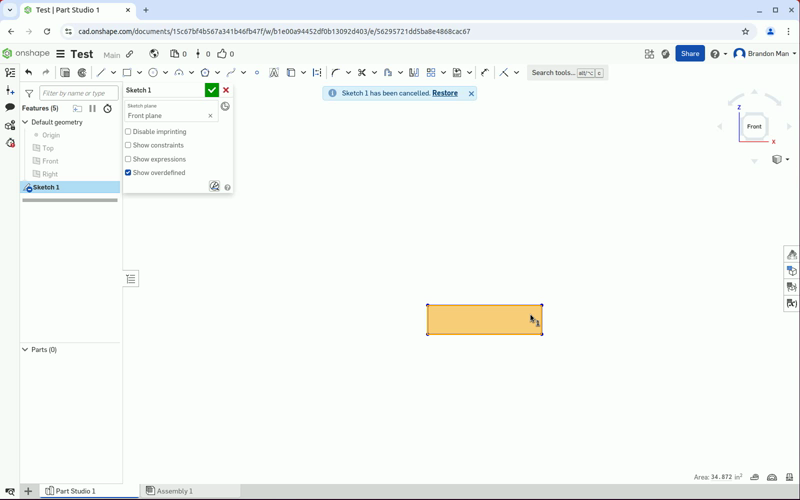
scroll(-6)
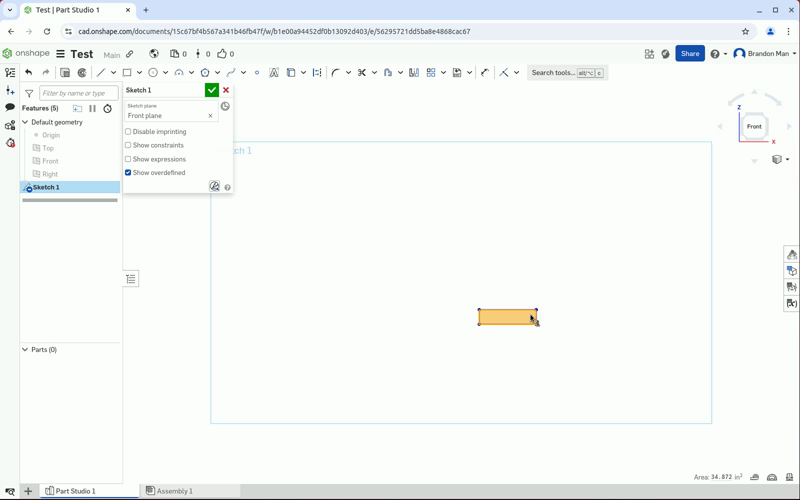
mouse_move(73, 352)
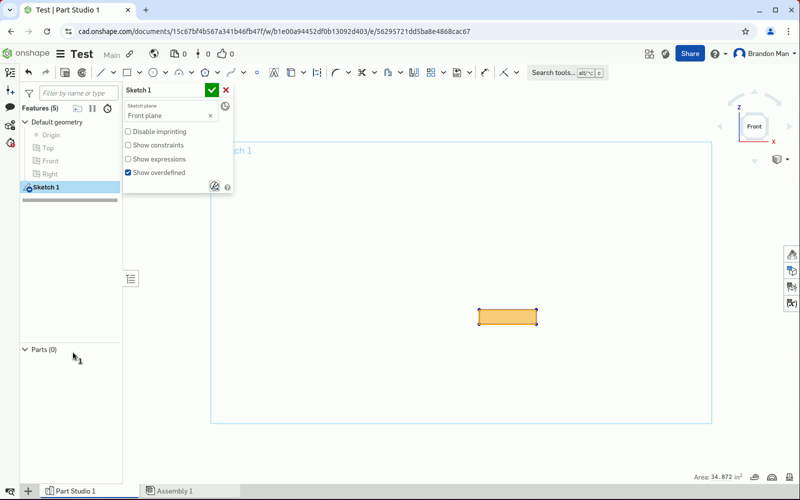
key(shift+y)
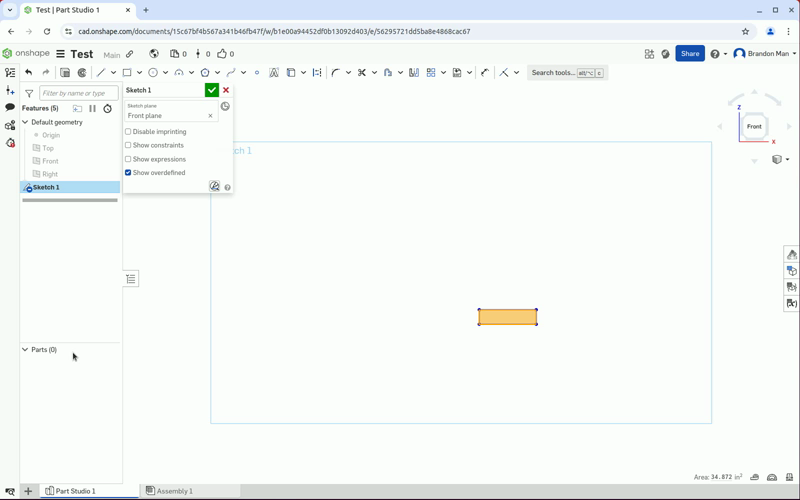
key(shift+e)
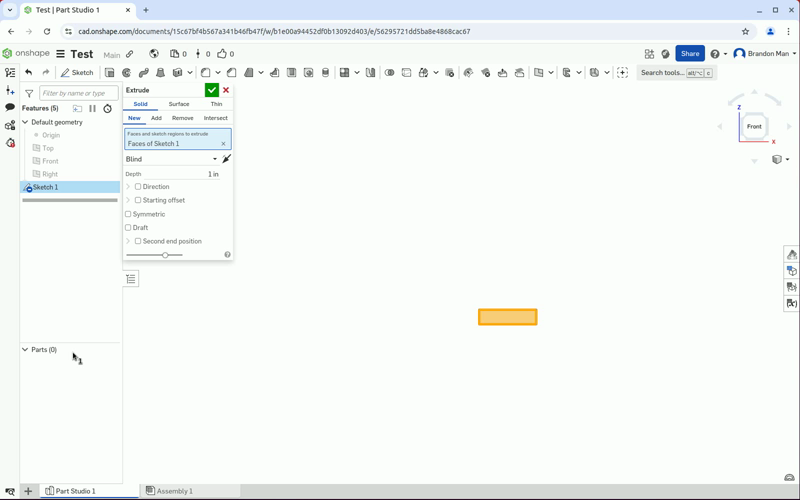
mouse_move(143, 106)
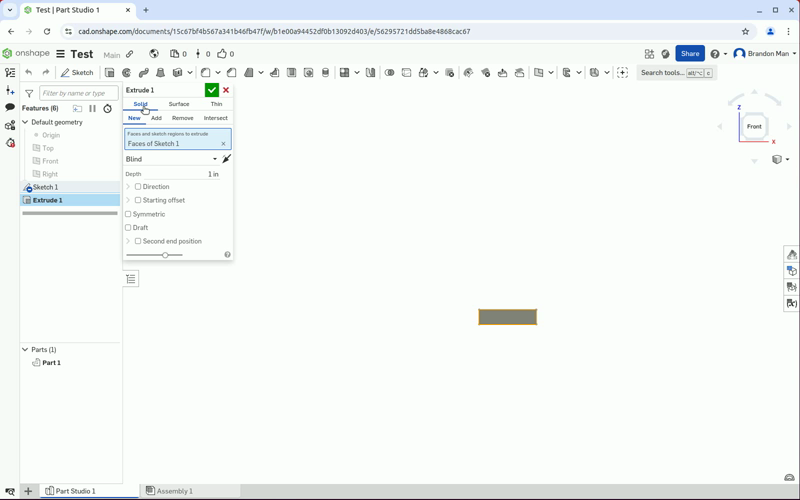
click(143, 106)
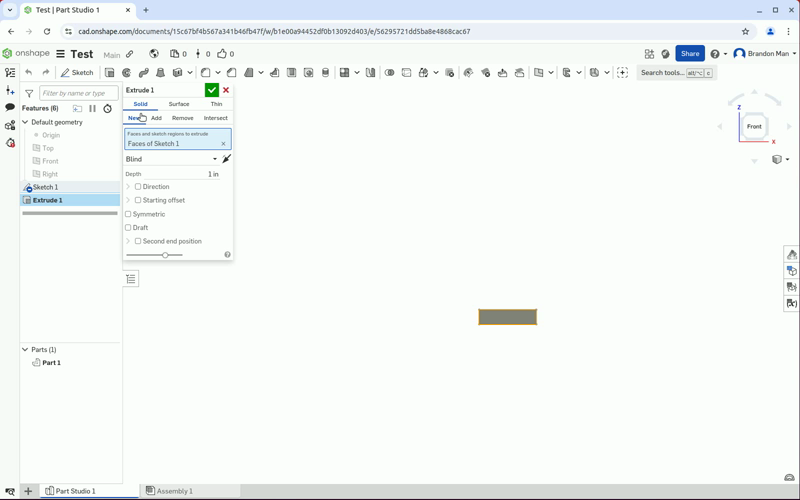
mouse_move(137, 120)
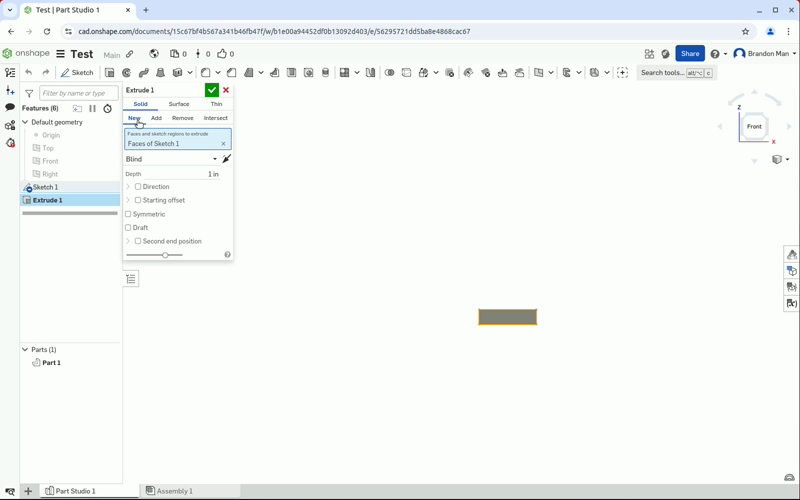
click(137, 120)
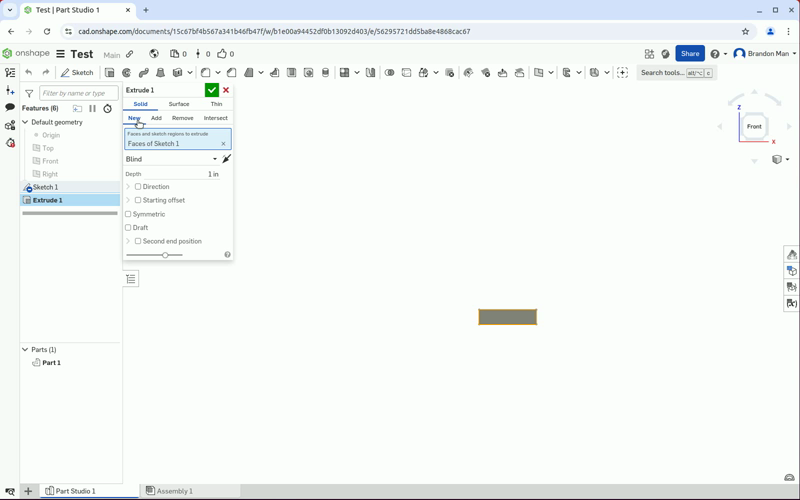
key(tab, 4)
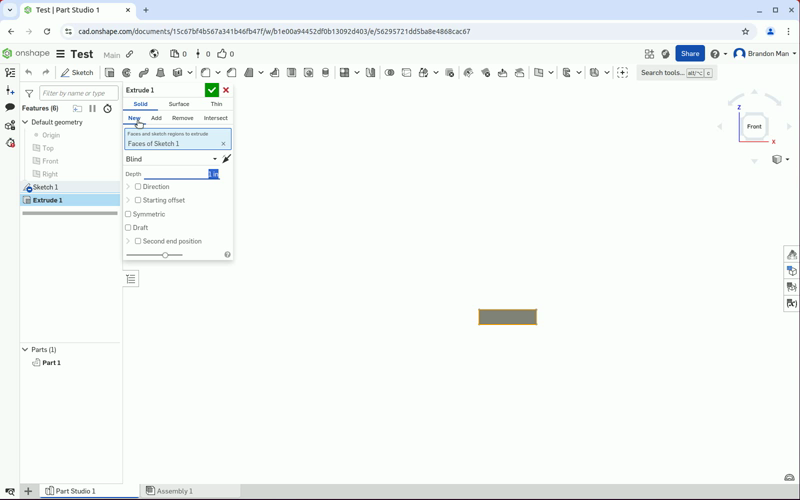
text(23.108)
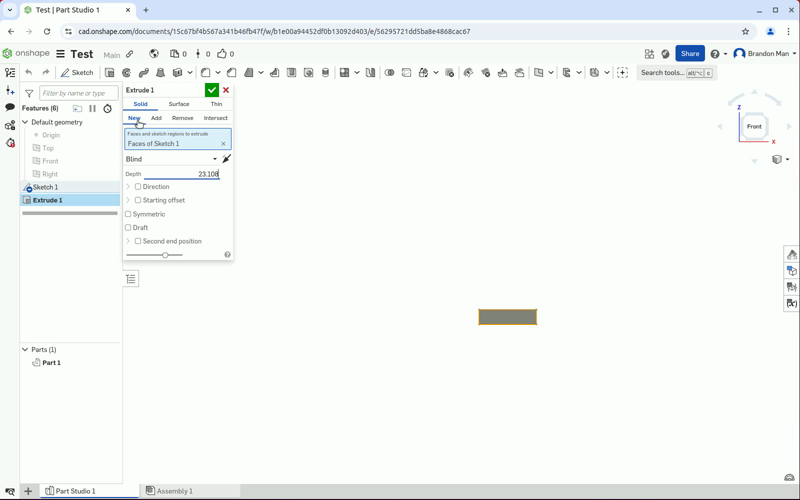
key(enter)
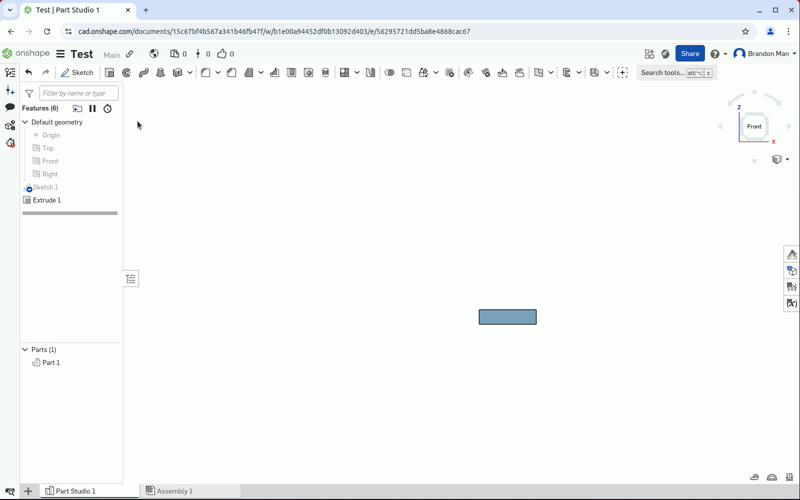
key(shift+h)
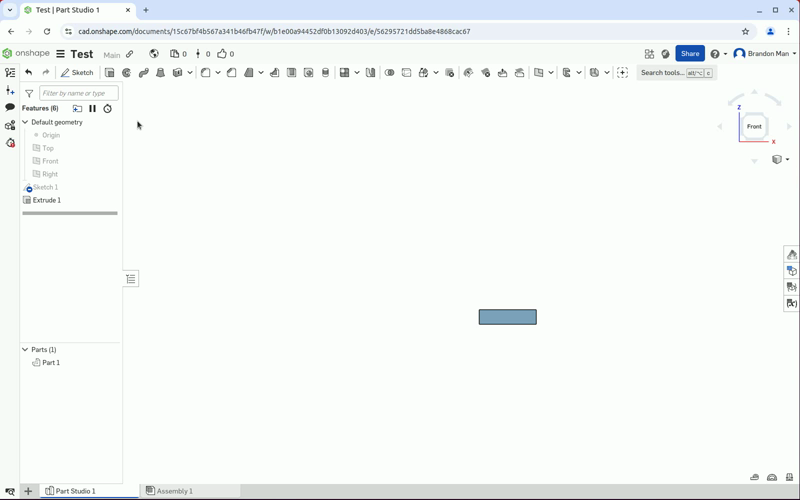
key(shift+h)
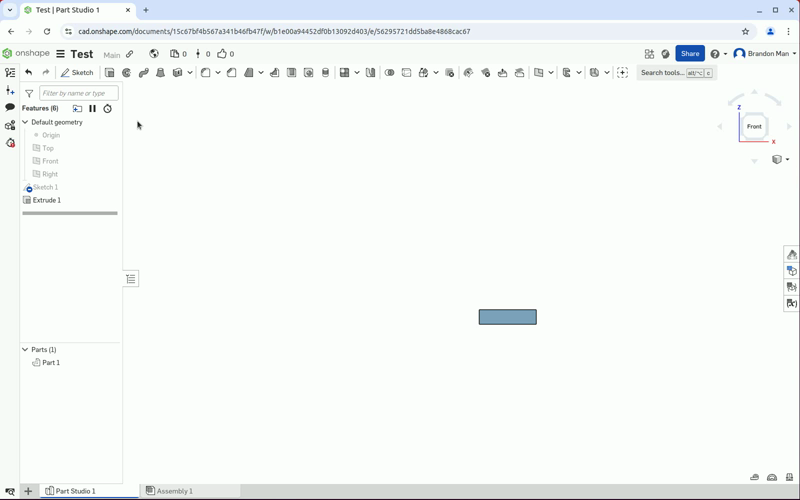
mouse_move(73, 189)
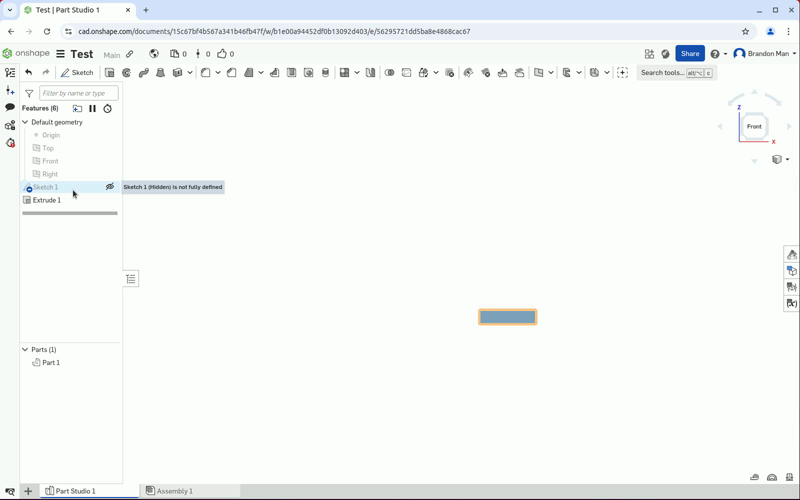
click(73, 189)
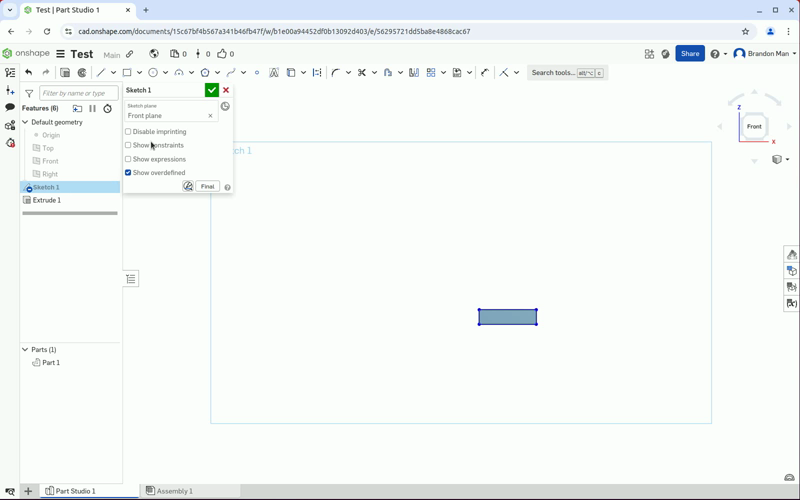
mouse_move(229, 92)
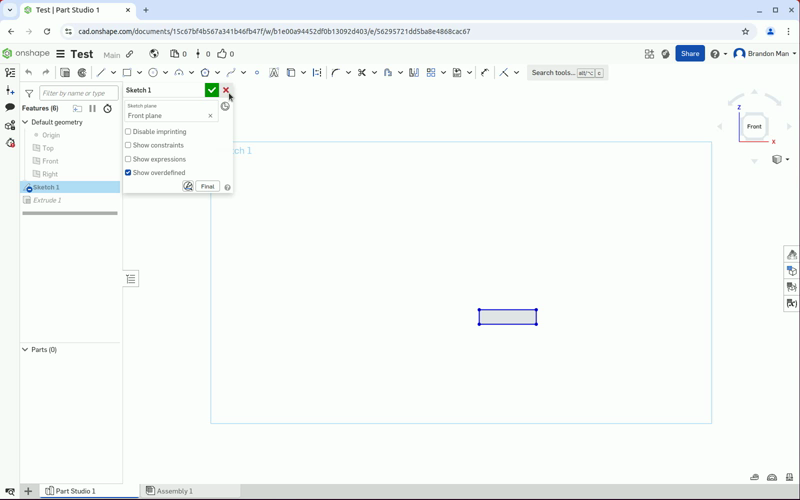
click(229, 92)
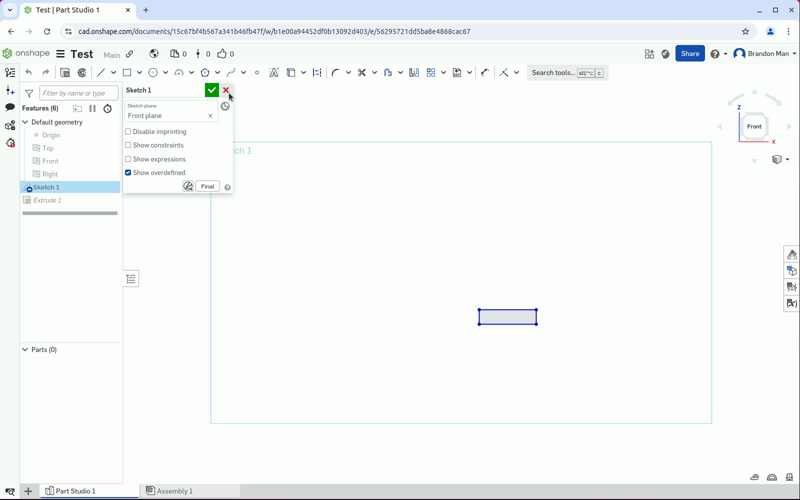
key(shift+s)
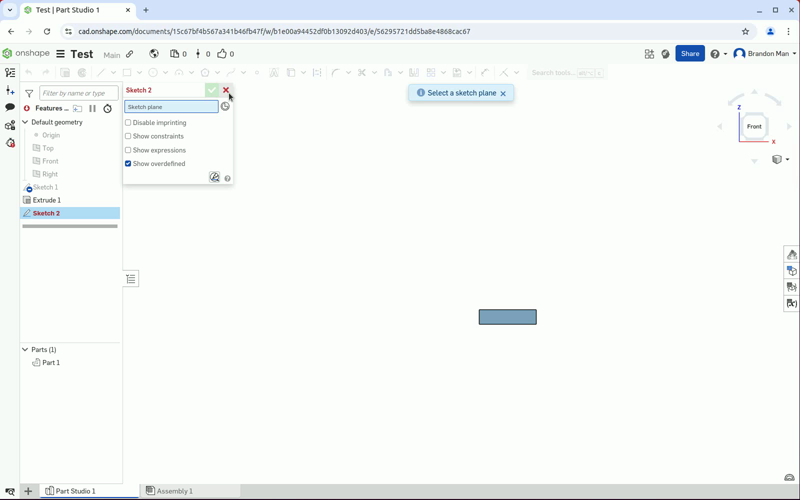
mouse_move(73, 163)
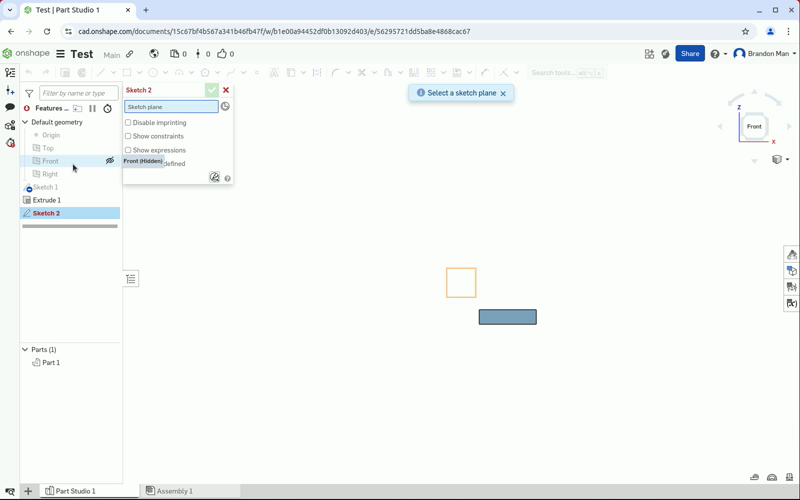
click(73, 163)
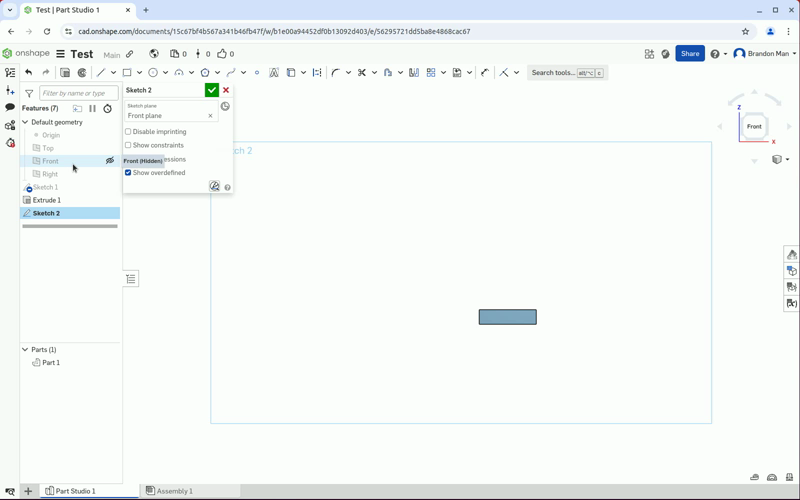
mouse_move(73, 352)
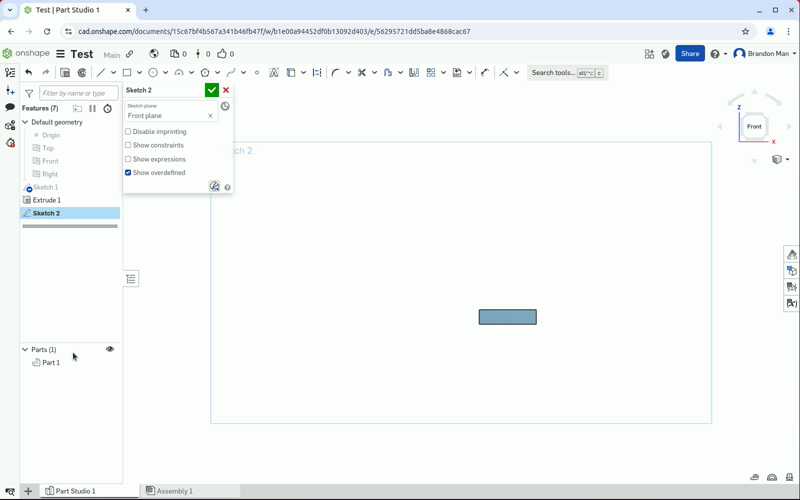
key(y)
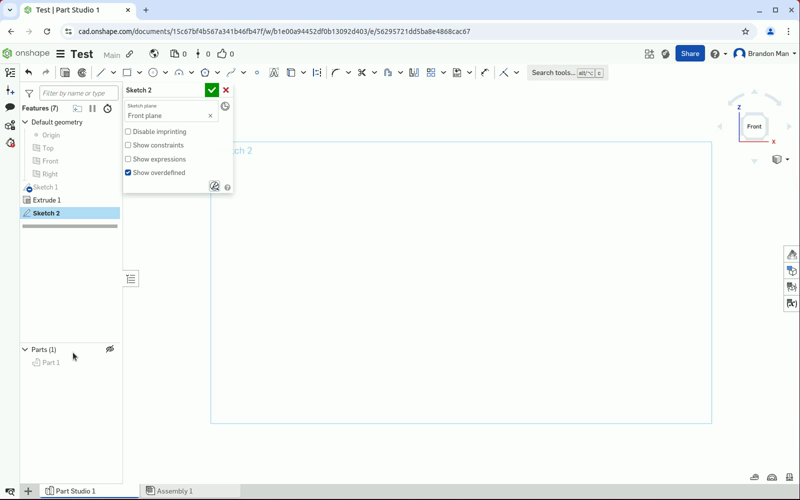
key(l)
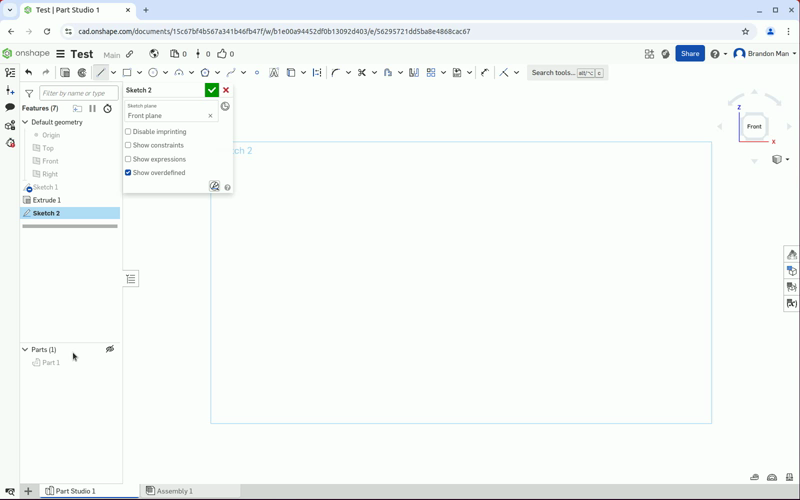
key_down(shift)
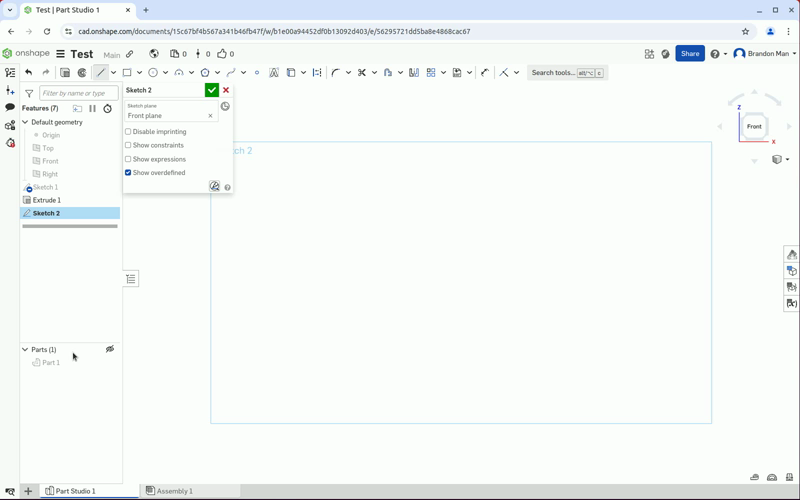
mouse_move(441, 324)
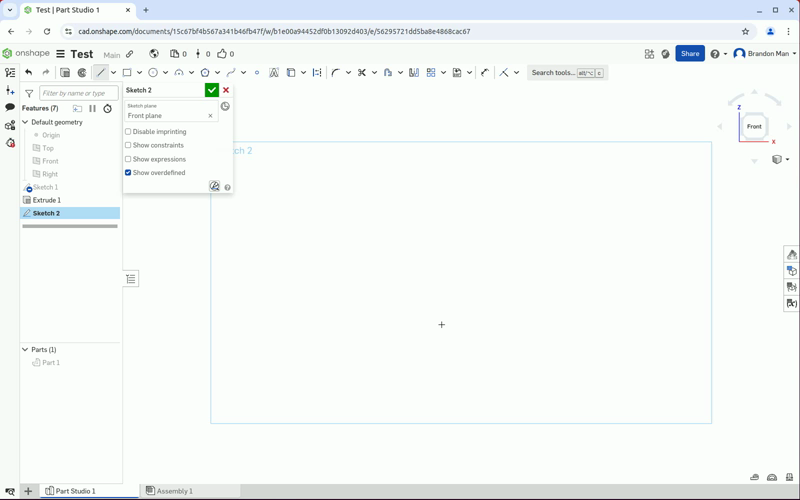
click(441, 324)
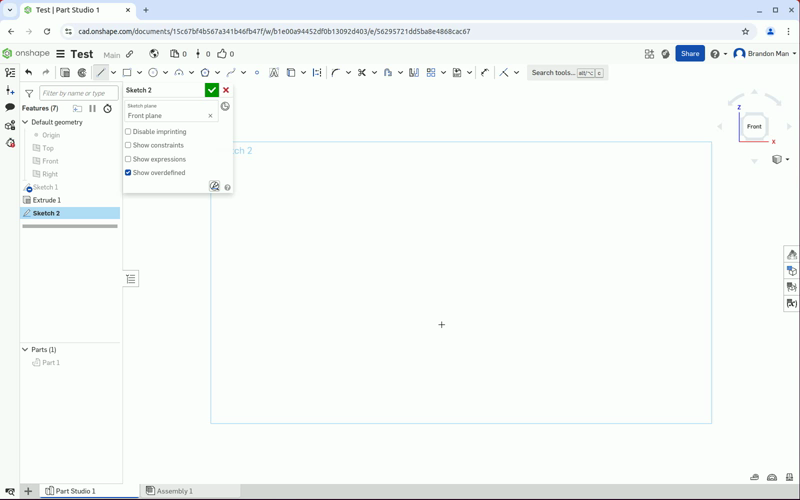
key_up(shift)
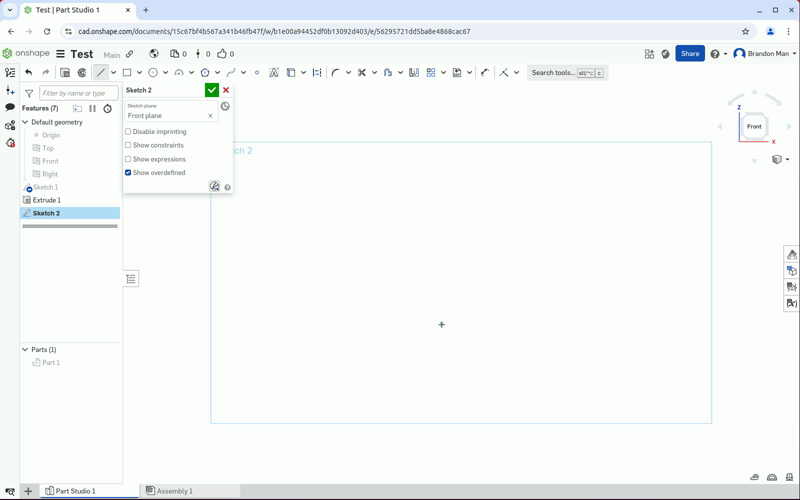
key_down(shift)
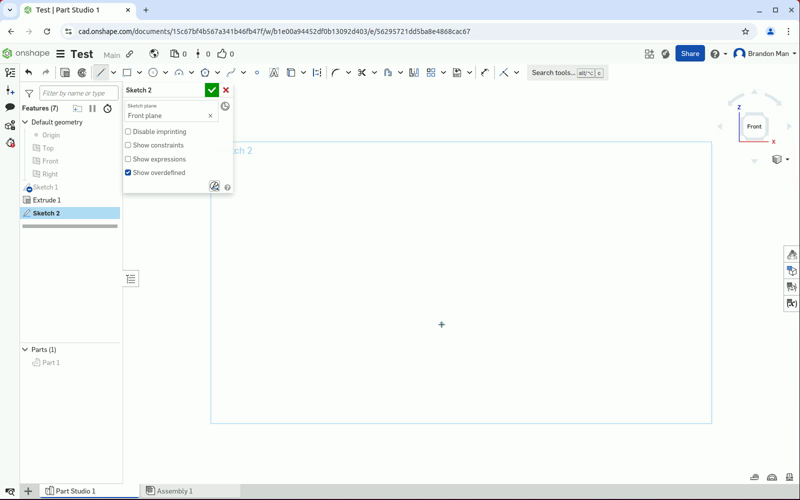
mouse_move(471, 324)
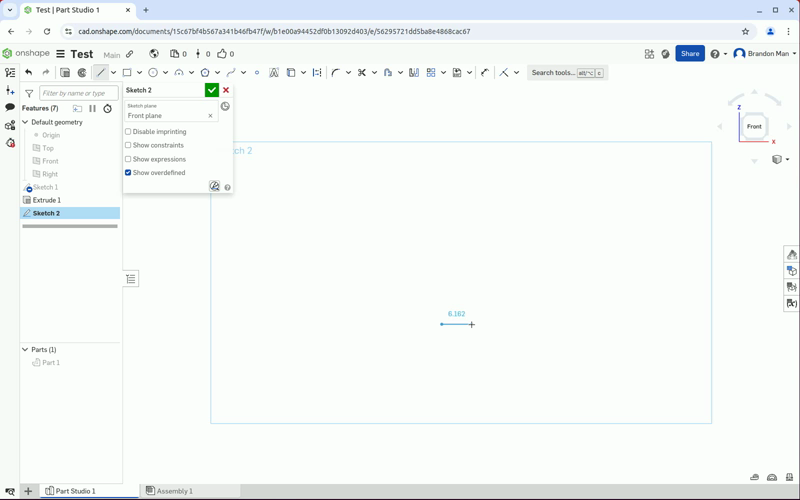
mouse_move(479, 324)
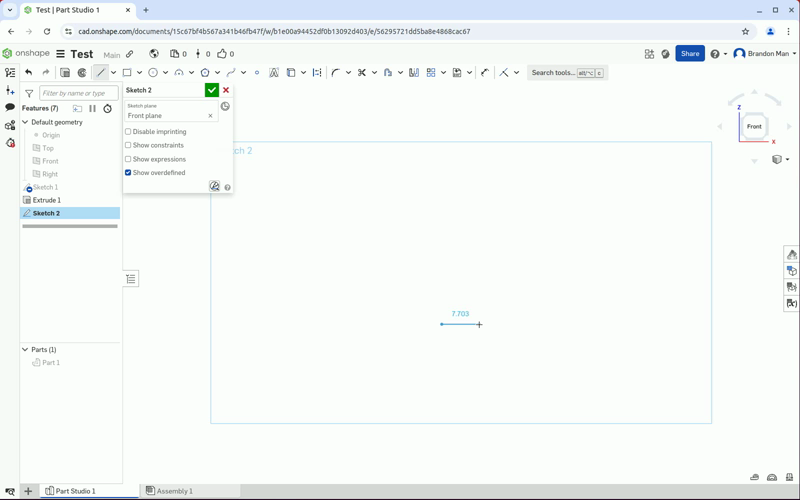
click(479, 324)
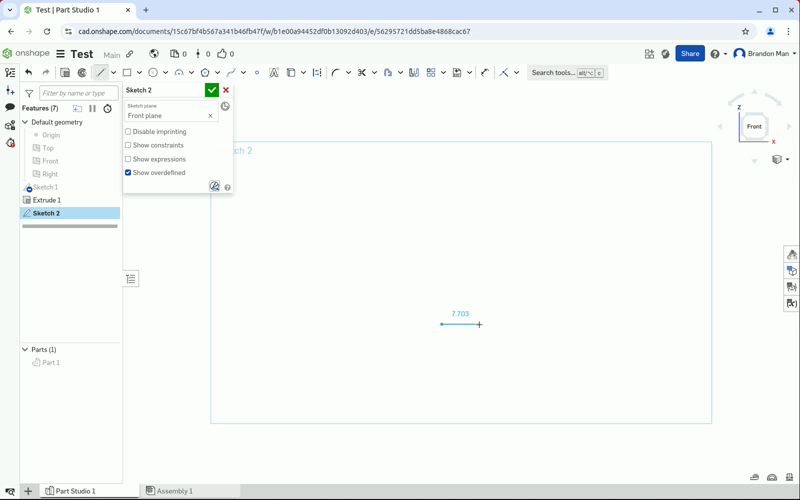
key_up(shift)
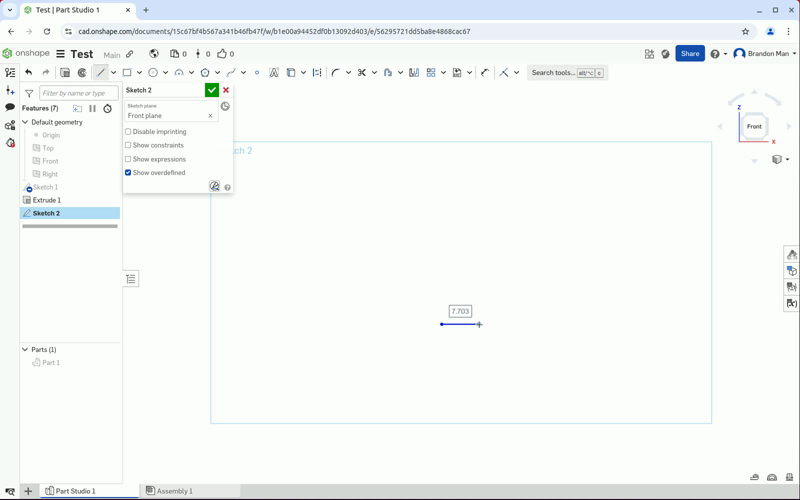
key_down(shift)
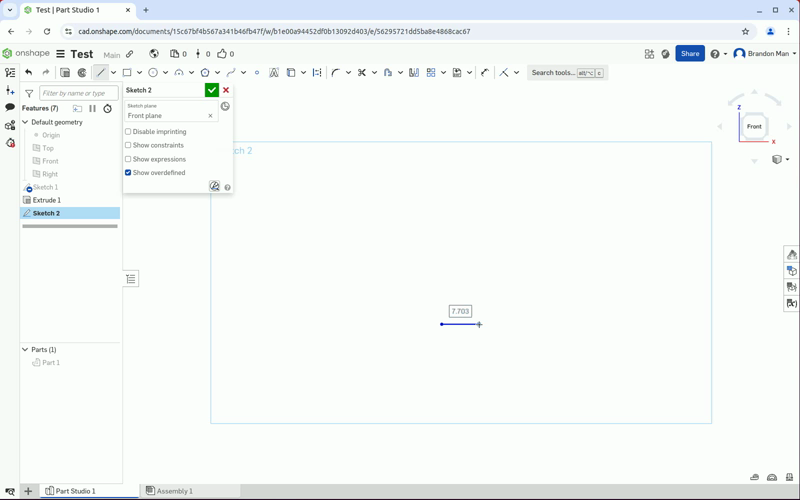
mouse_move(509, 324)
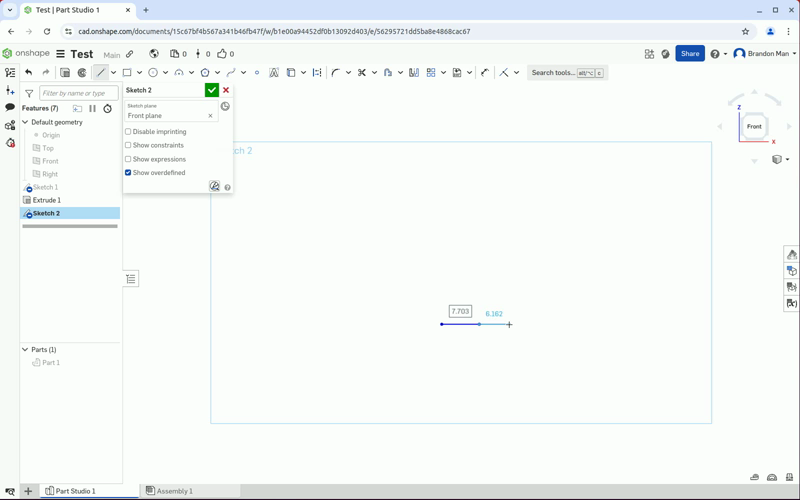
mouse_move(479, 309)
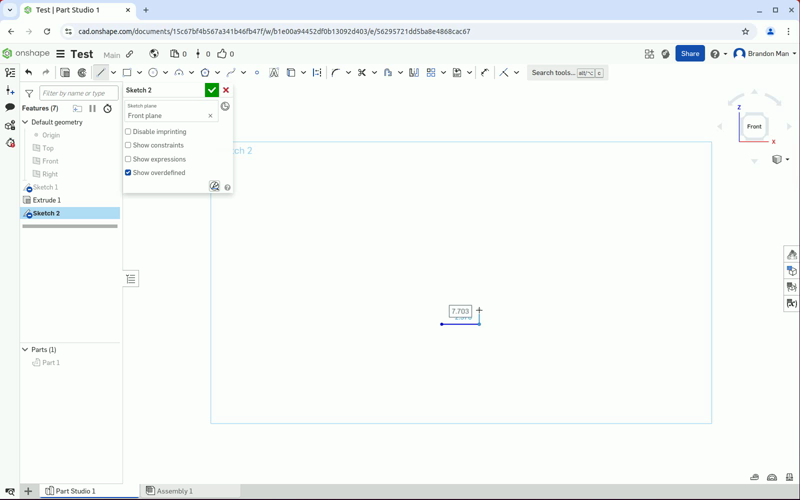
click(479, 309)
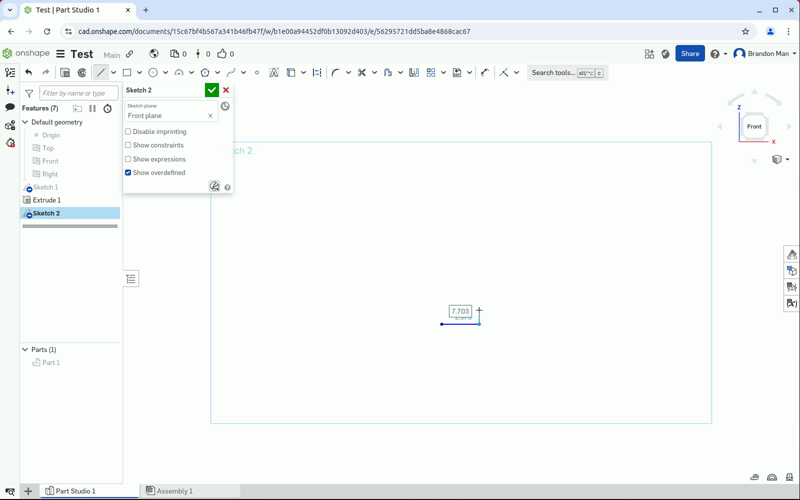
key_up(shift)
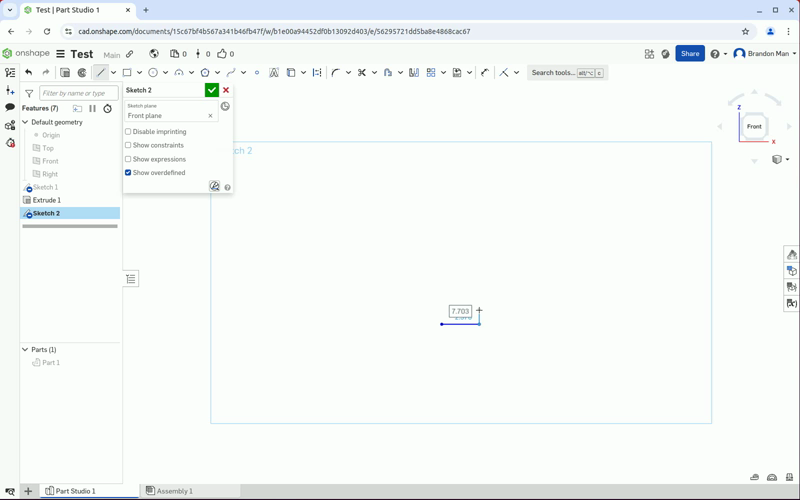
key_down(shift)
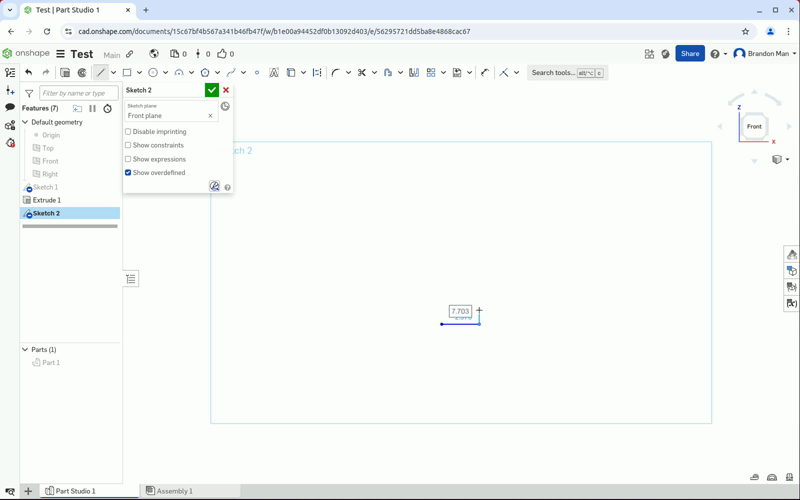
mouse_move(479, 241)
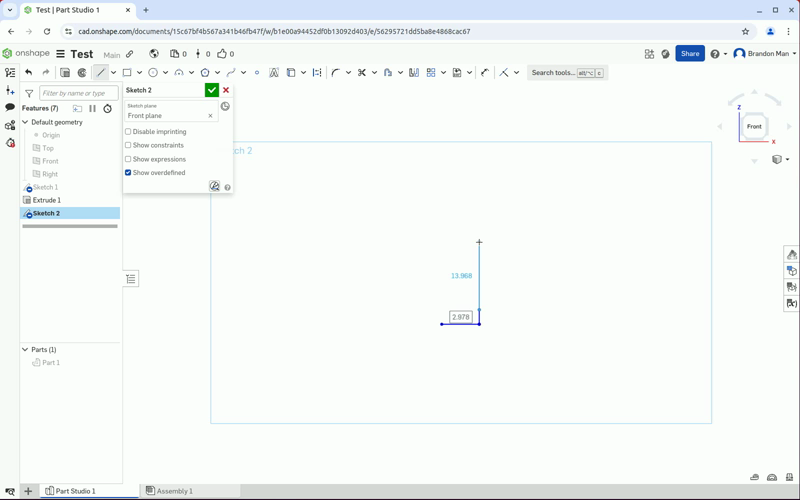
click(479, 241)
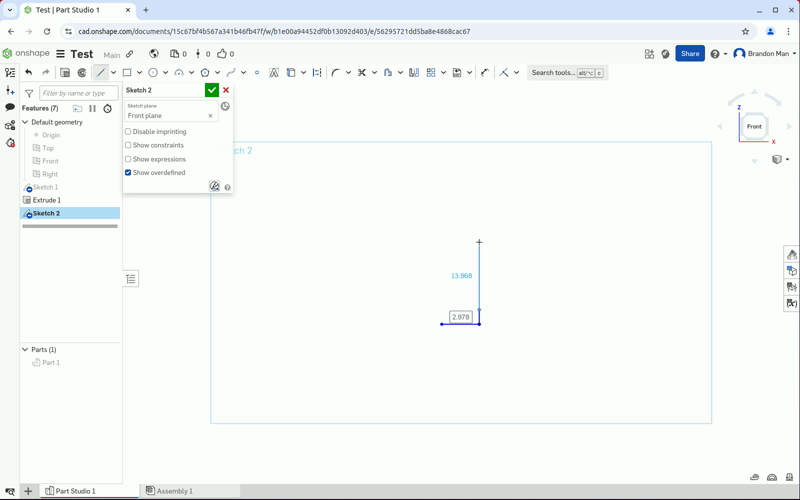
key_up(shift)
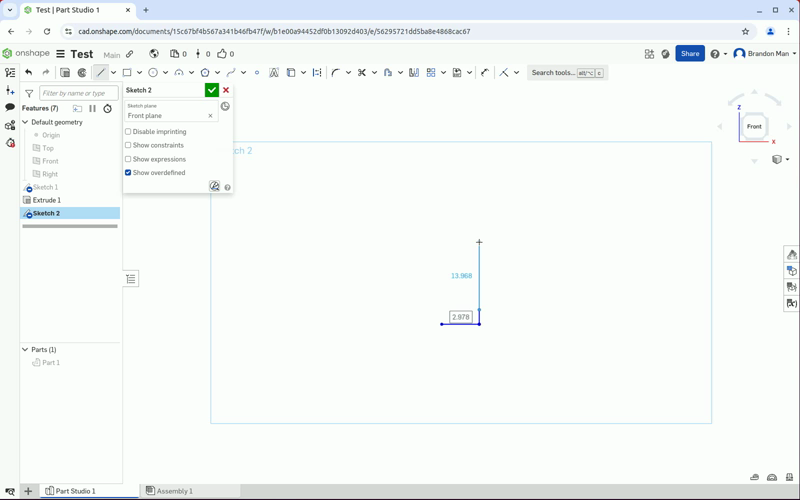
key_down(shift)
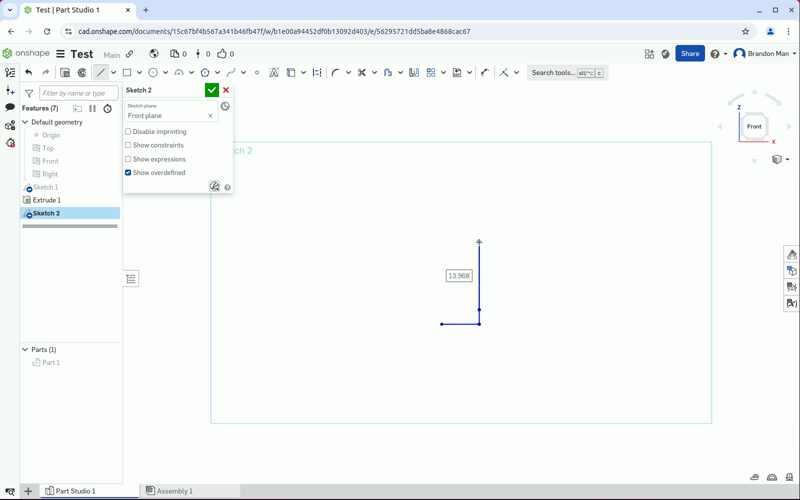
mouse_move(509, 241)
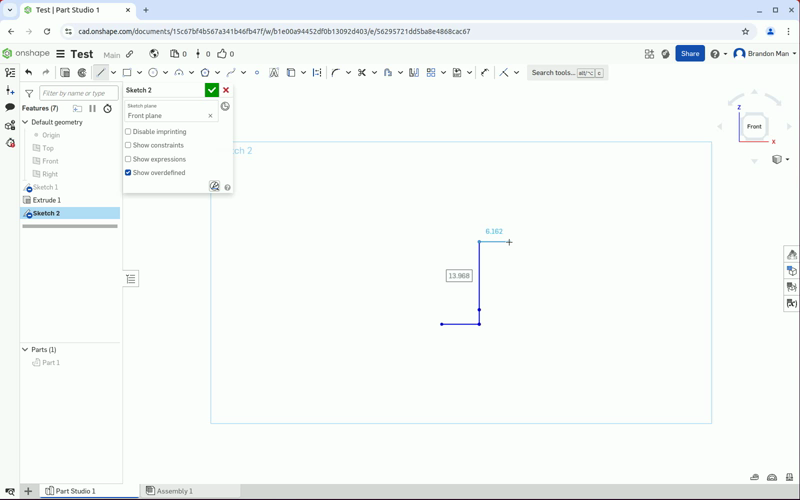
mouse_move(441, 241)
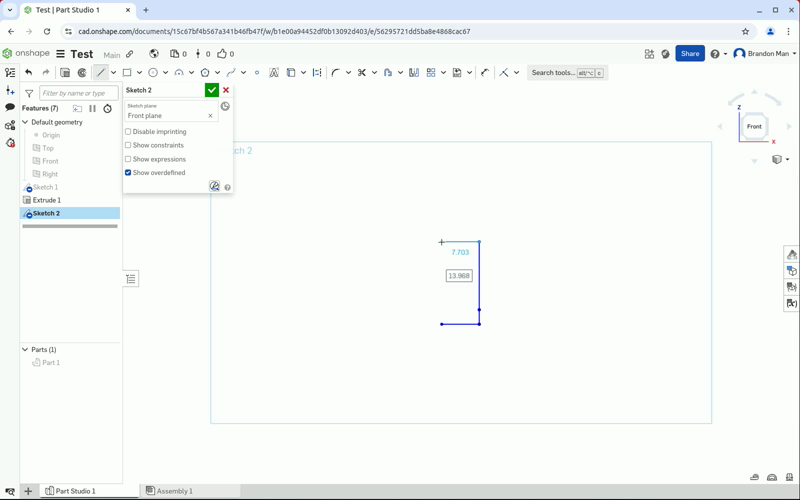
click(441, 241)
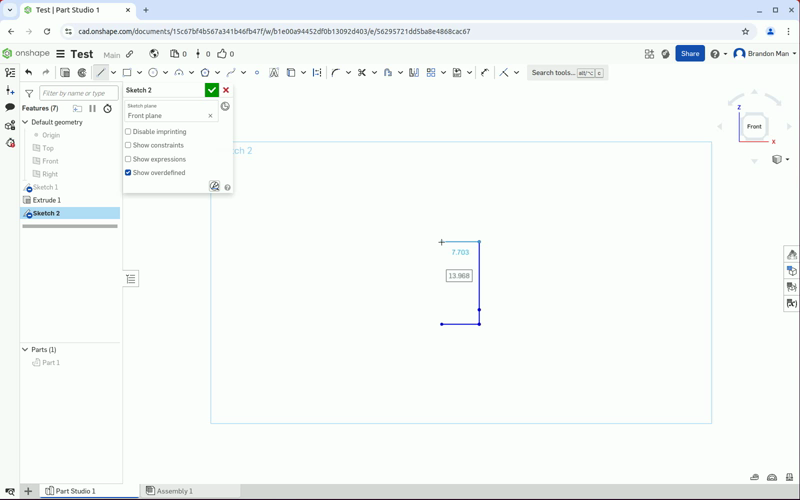
key_up(shift)
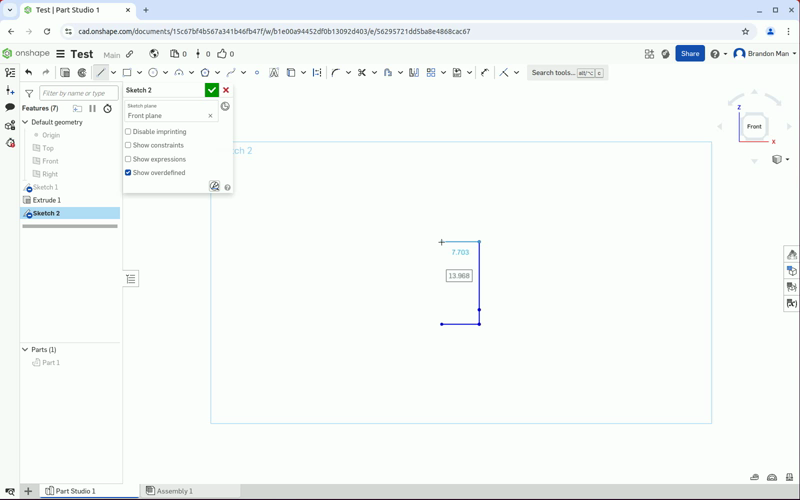
key_down(shift)
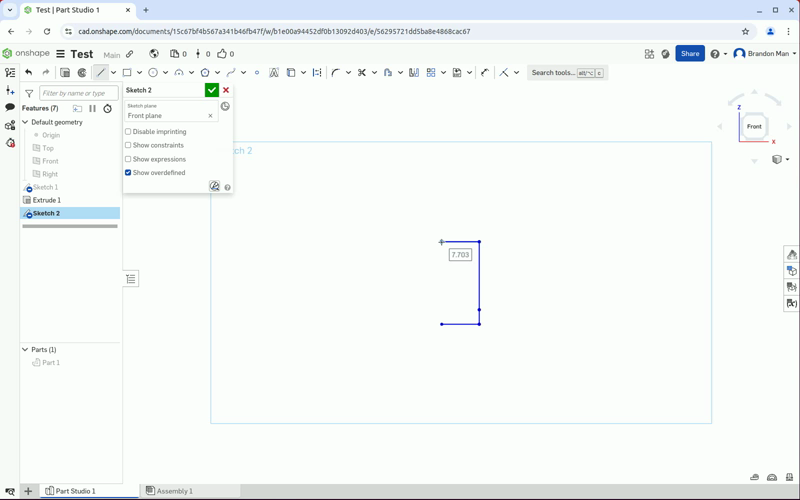
mouse_move(441, 324)
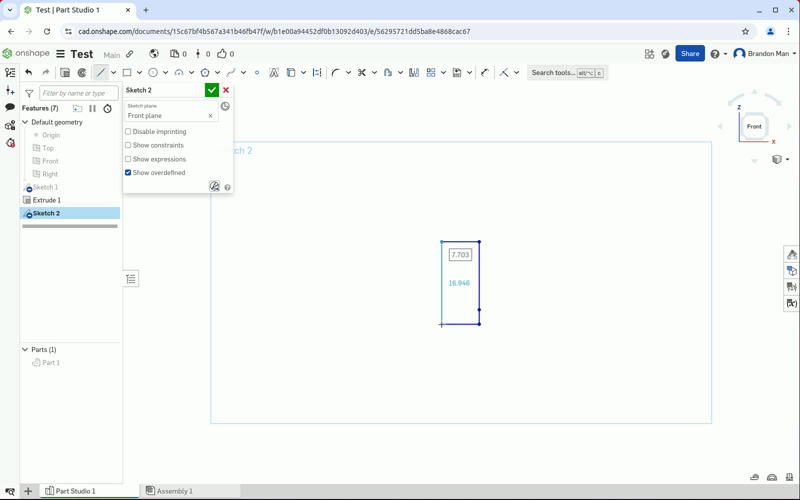
key_up(shift)
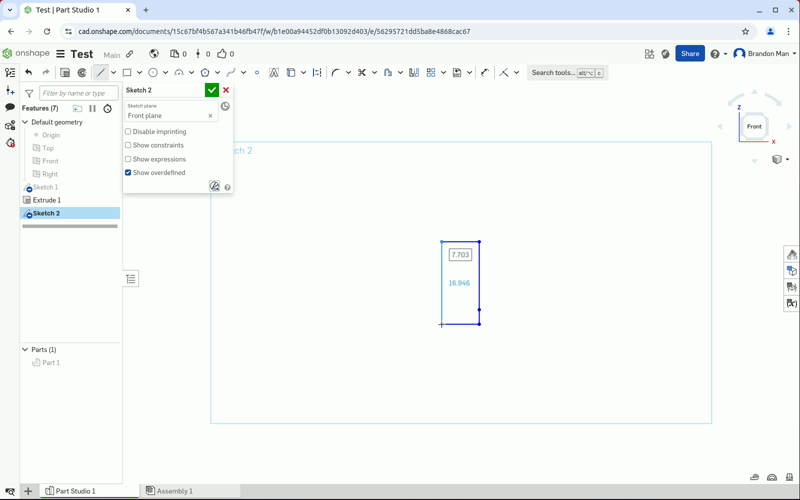
click(441, 324)
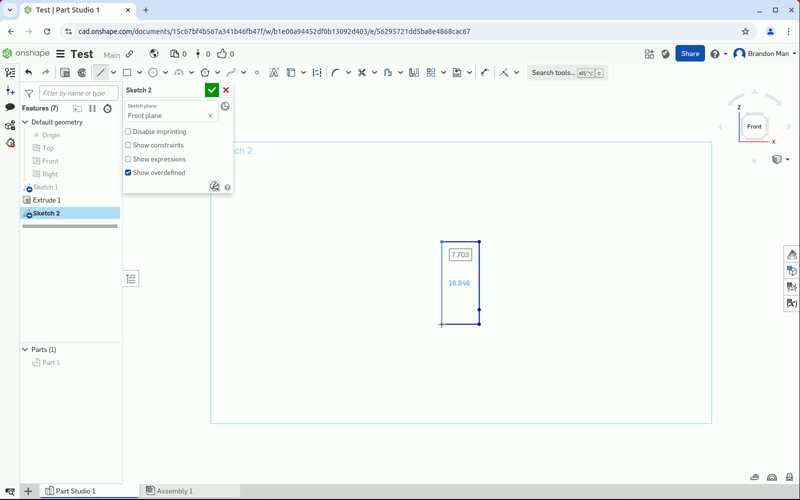
key(esc)
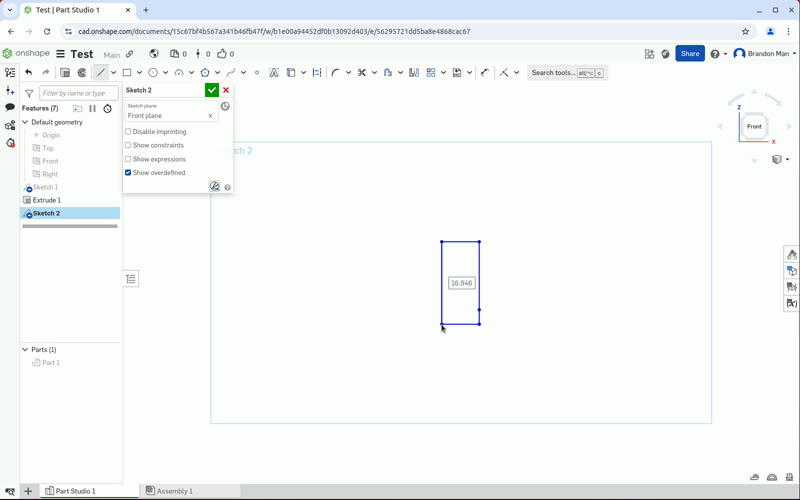
mouse_move(470, 279)
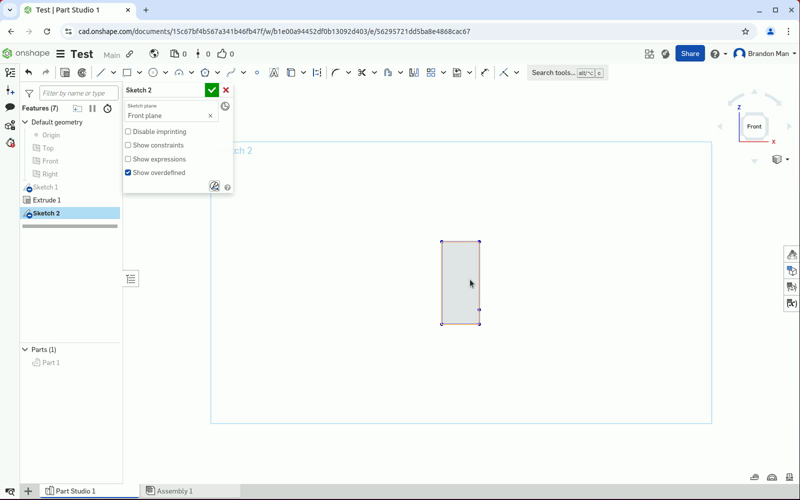
click(470, 279)
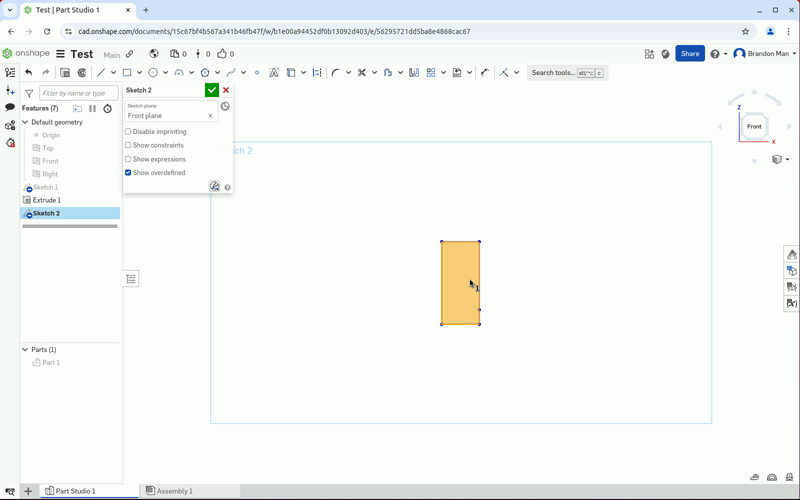
mouse_move(73, 352)
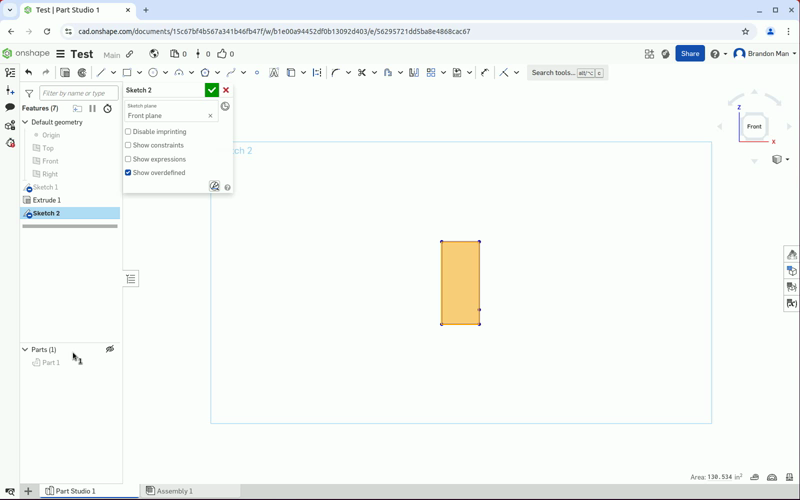
key(shift+y)
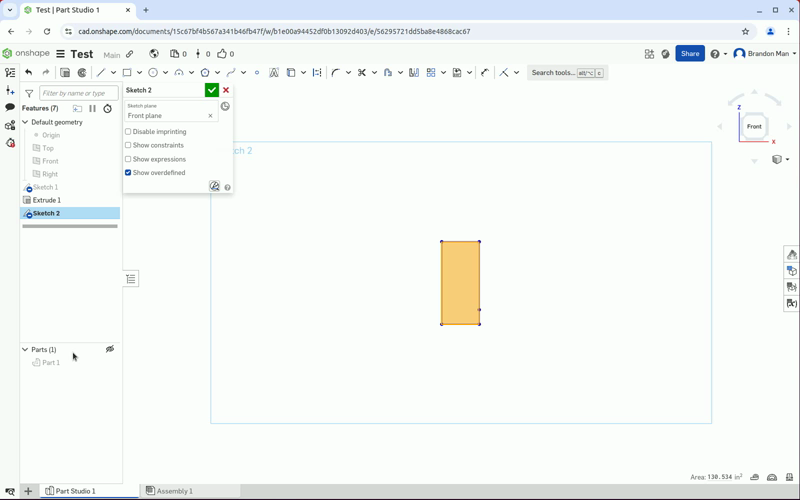
key(shift+e)
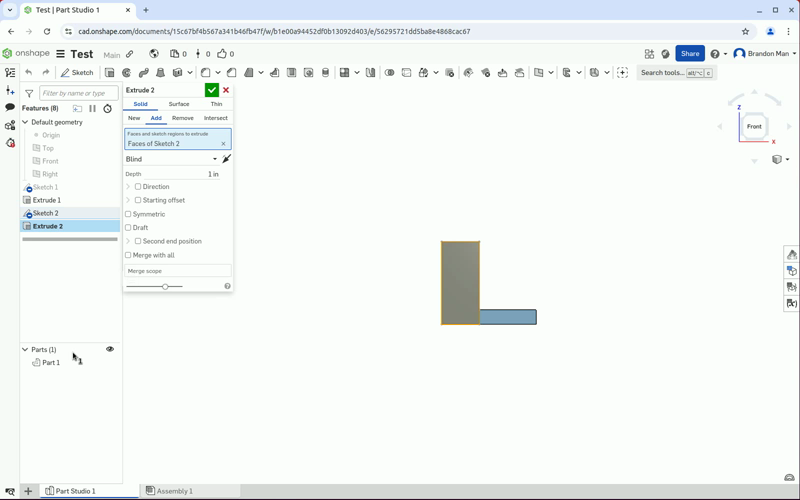
mouse_move(143, 106)
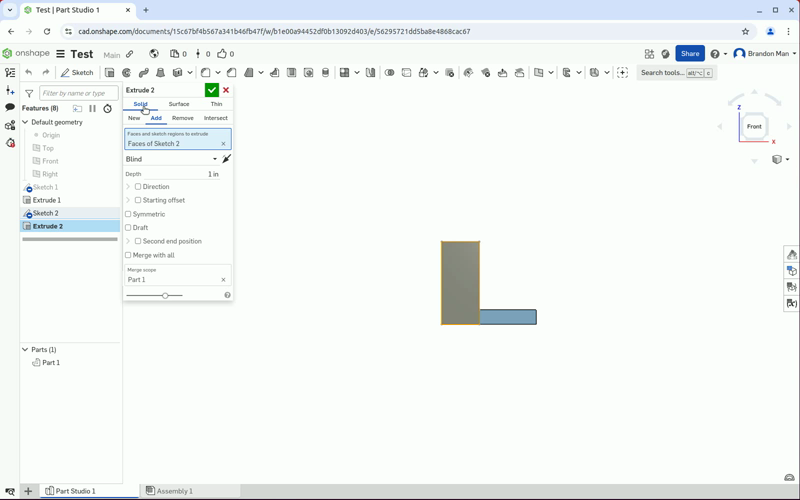
click(143, 106)
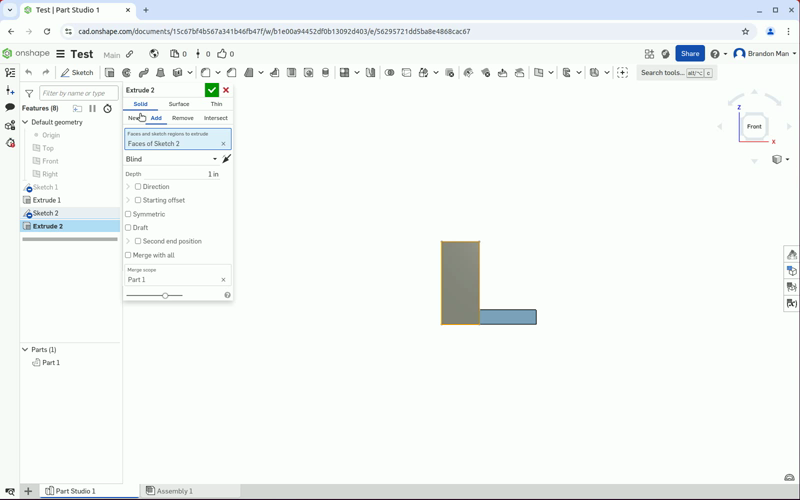
mouse_move(137, 120)
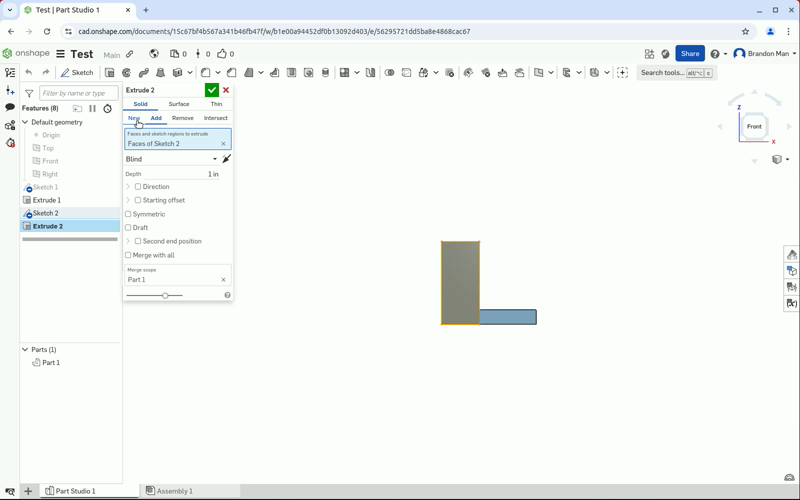
click(137, 120)
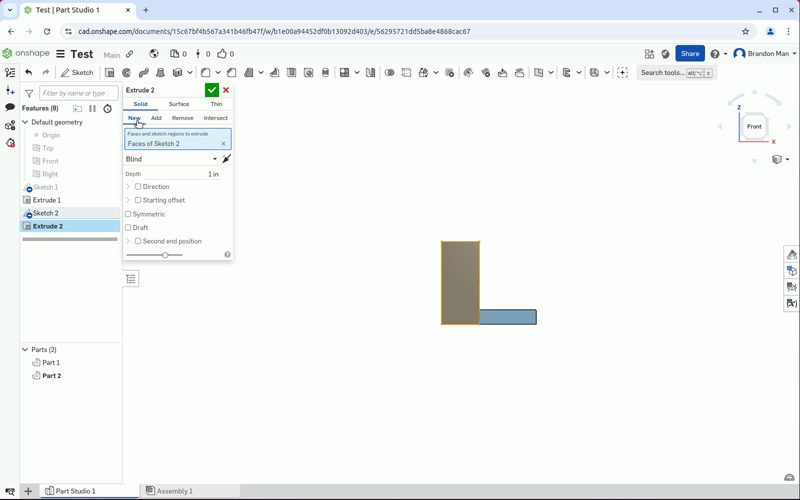
key(tab, 4)
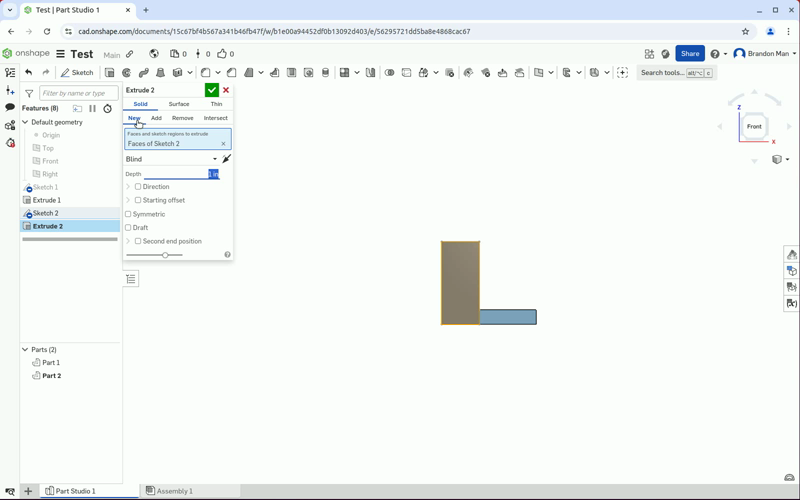
text(23.108)
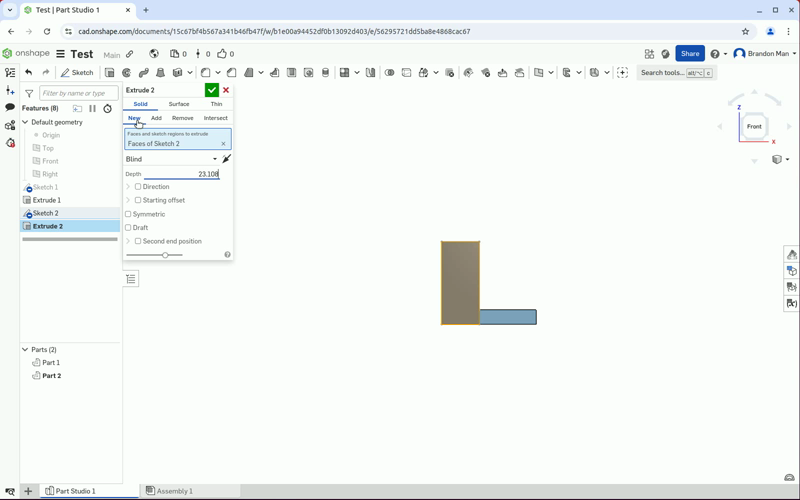
key(enter)
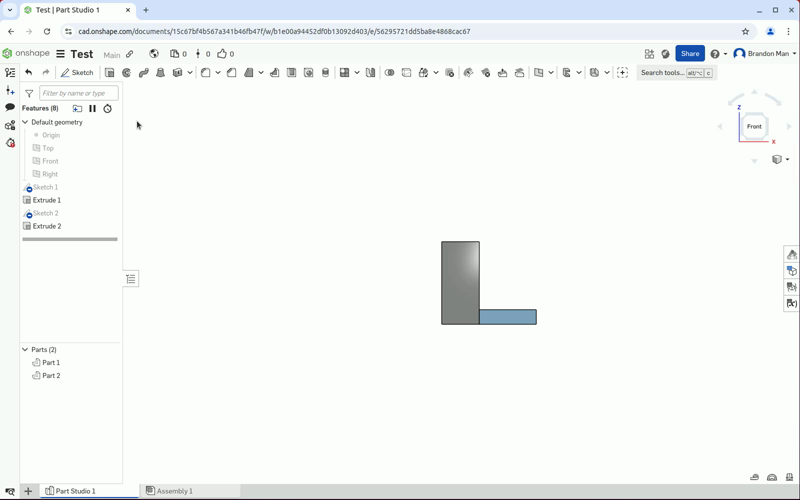
key(shift+h)
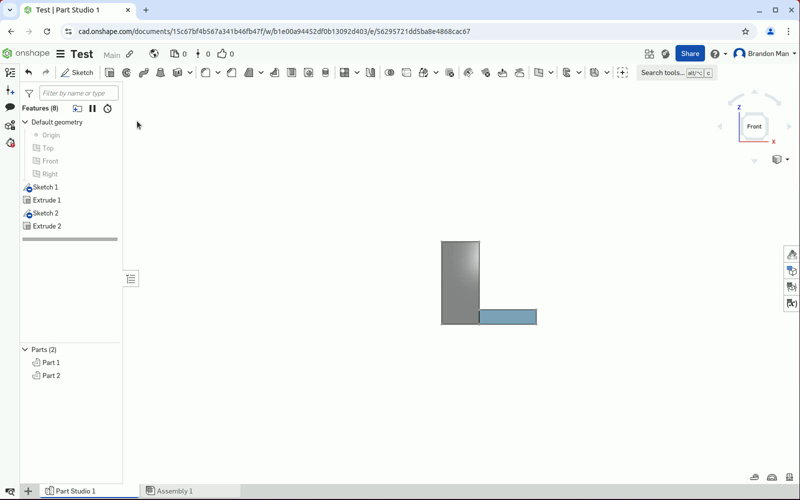
key(shift+h)
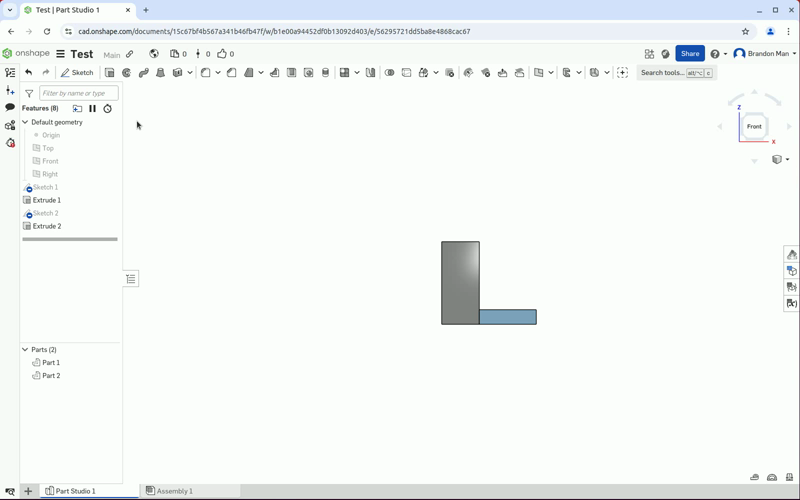
mouse_move(73, 189)
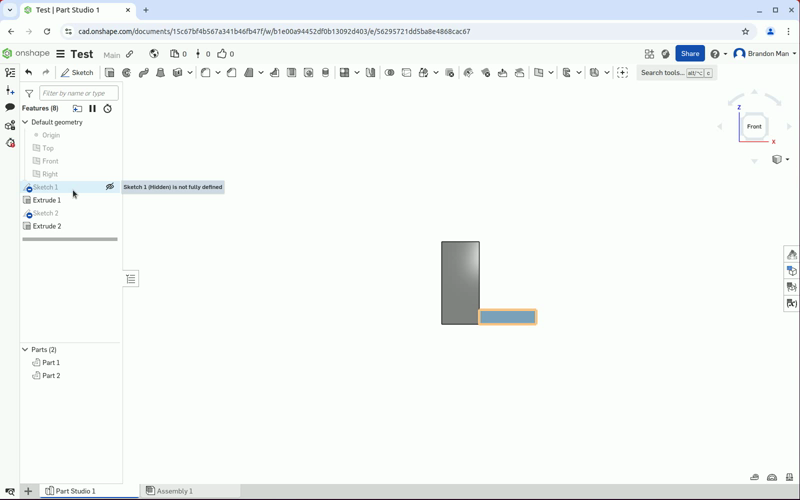
click(73, 189)
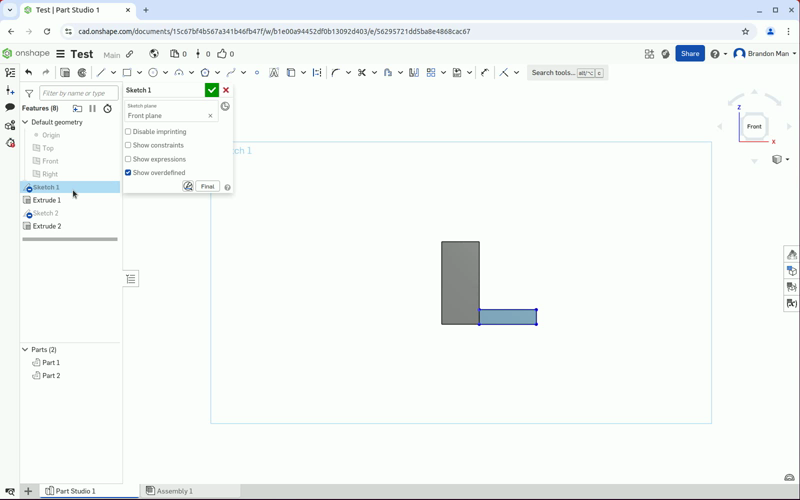
mouse_move(229, 92)
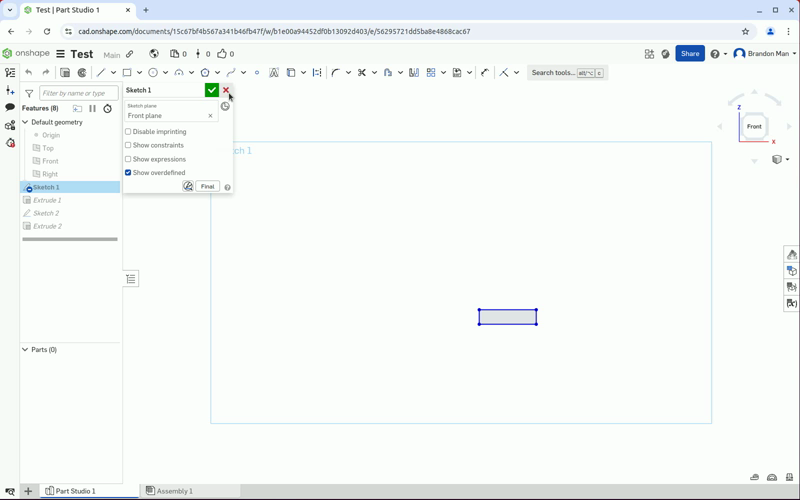
click(229, 92)
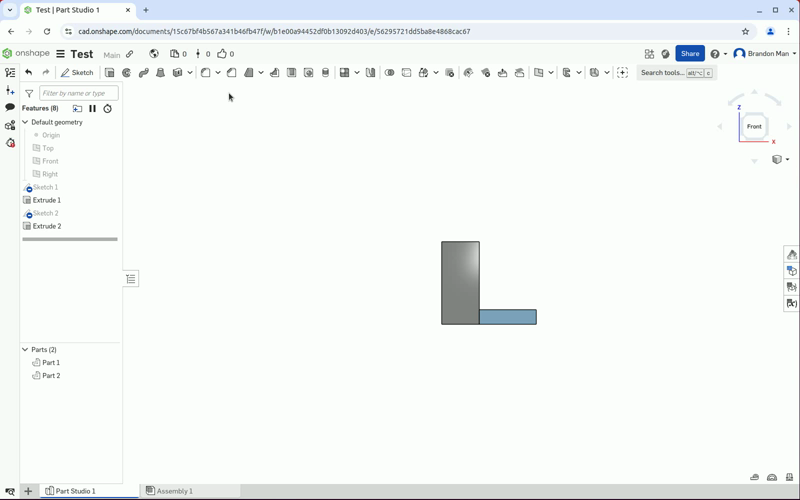
mouse_move(73, 352)
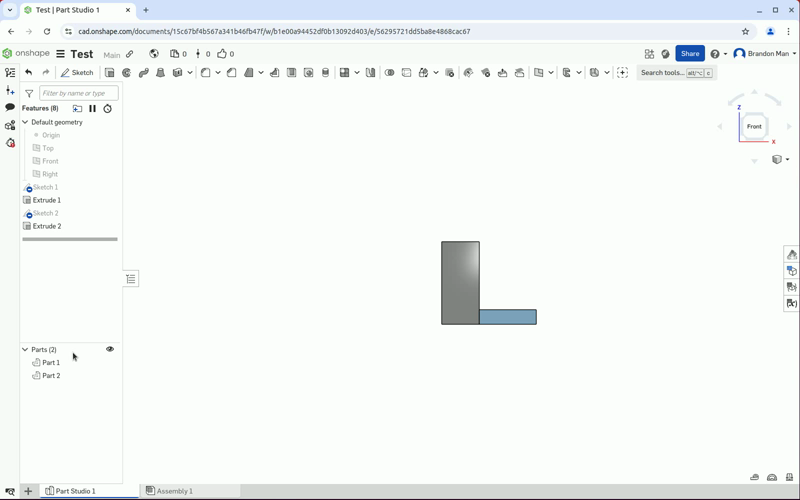
key(y)
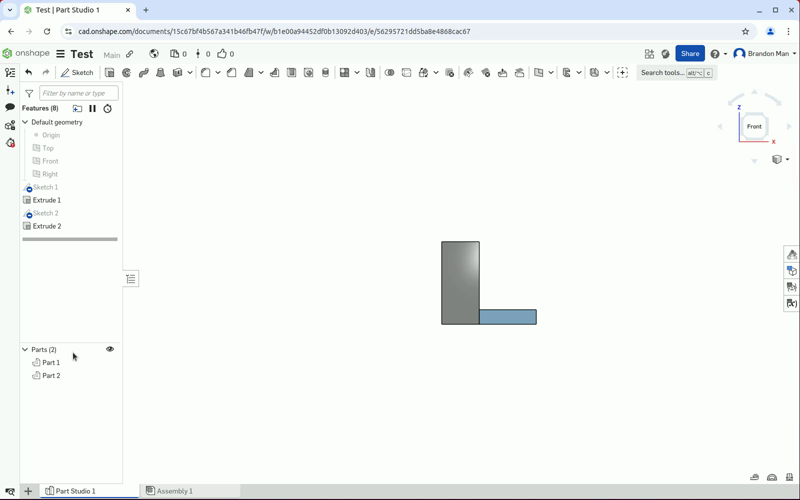
key(shift+p)
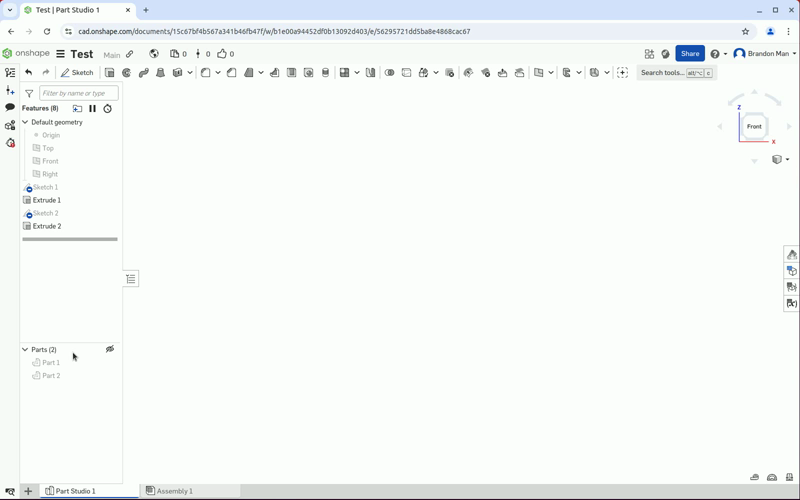
key(space)
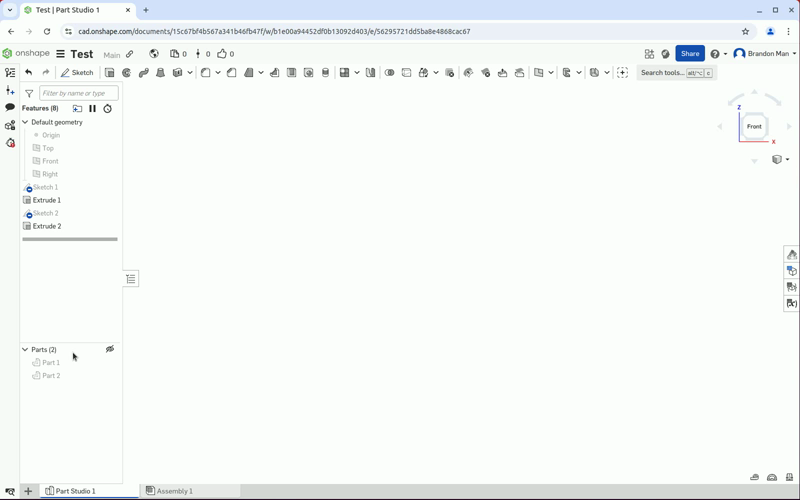
key_down(shift)
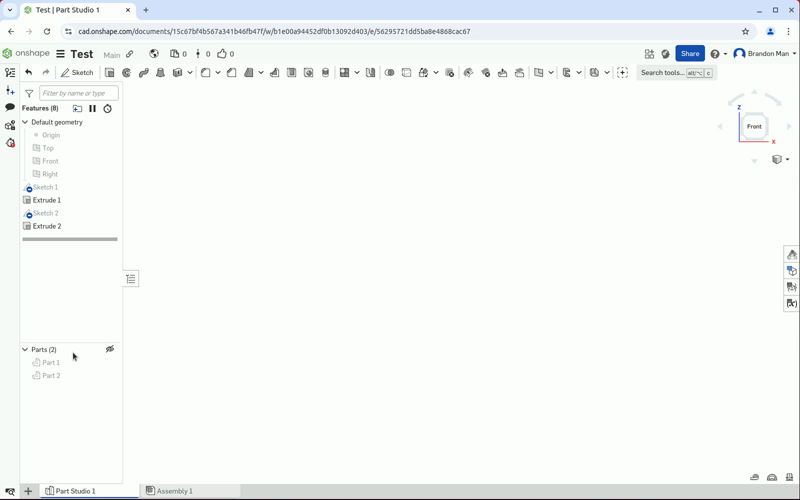
key(left)
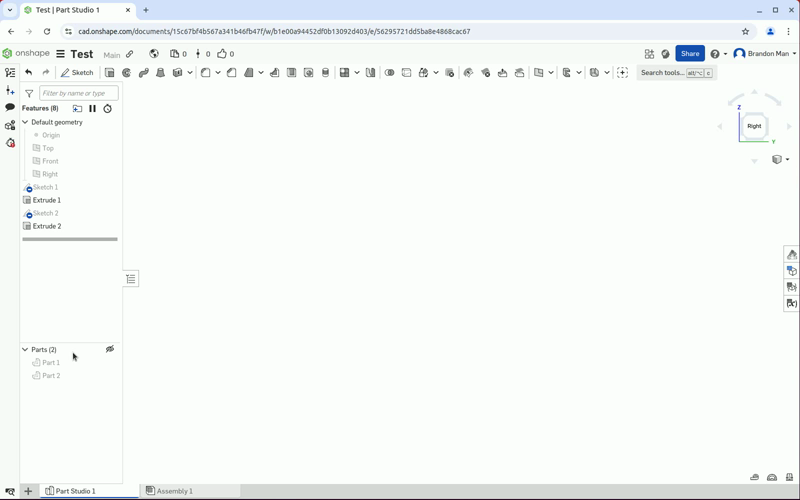
key_up(shift)
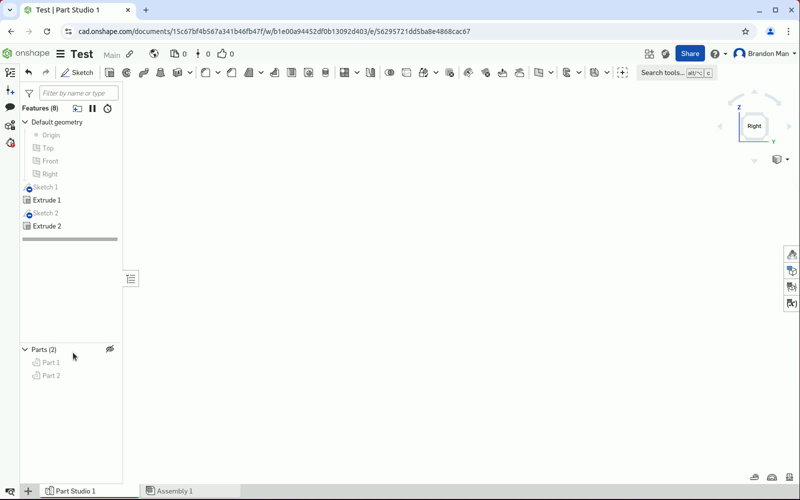
mouse_move(73, 352)
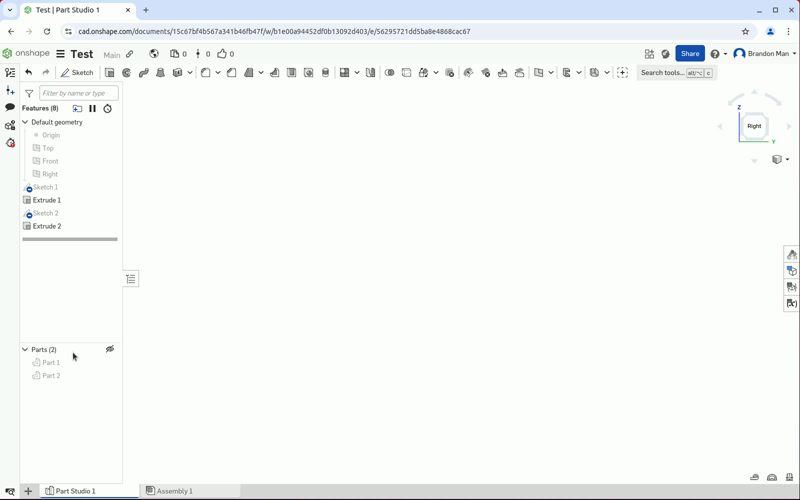
key(shift+y)
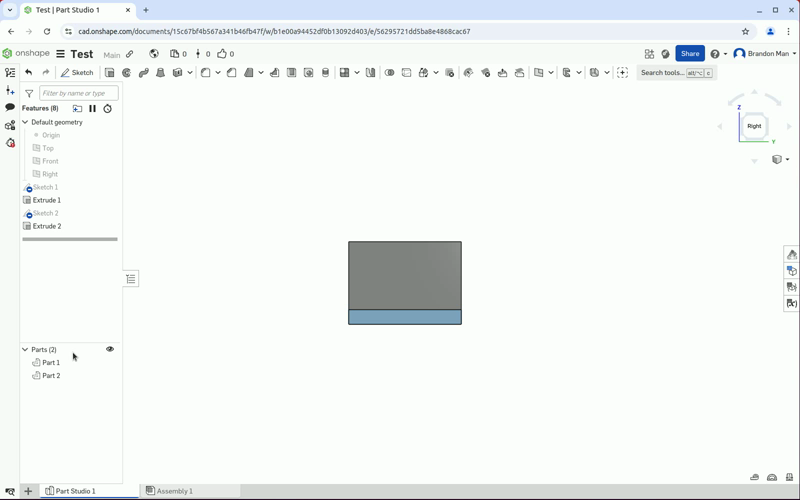
mouse_move(541, 75)
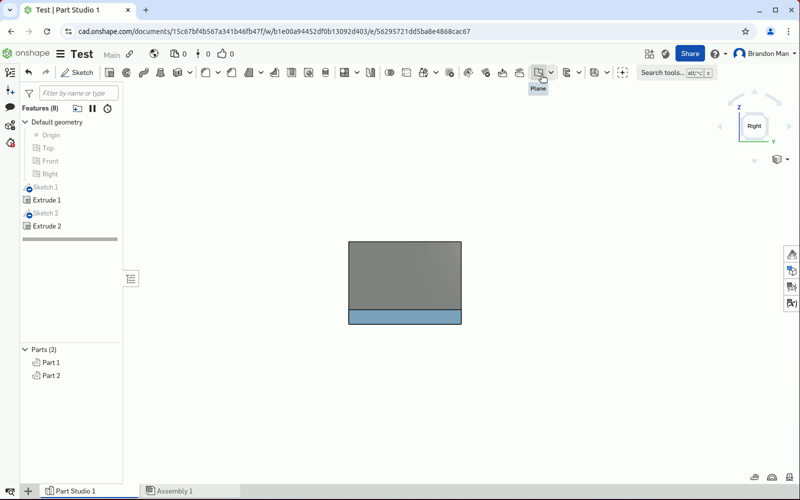
click(541, 75)
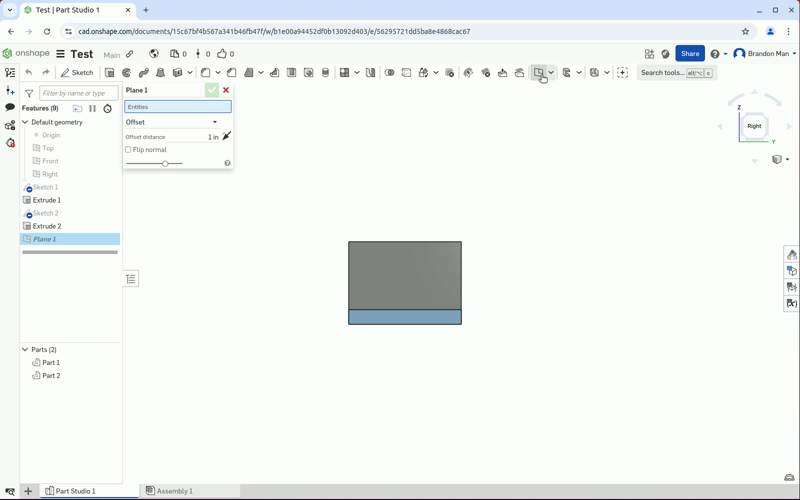
mouse_move(73, 176)
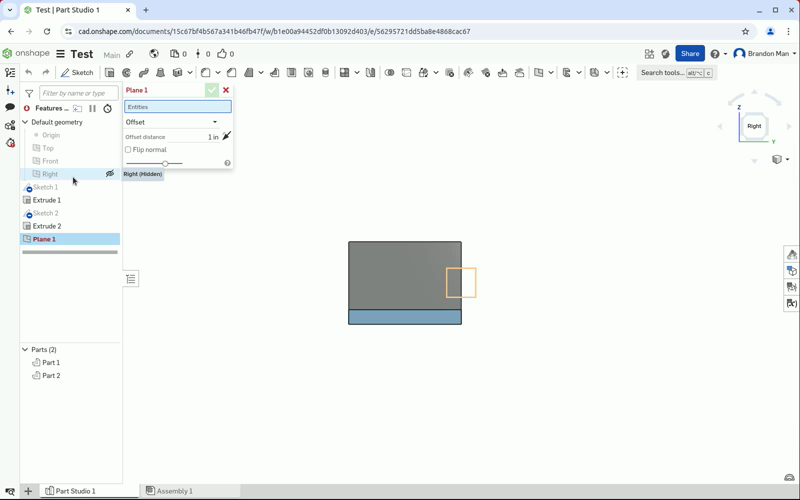
click(73, 176)
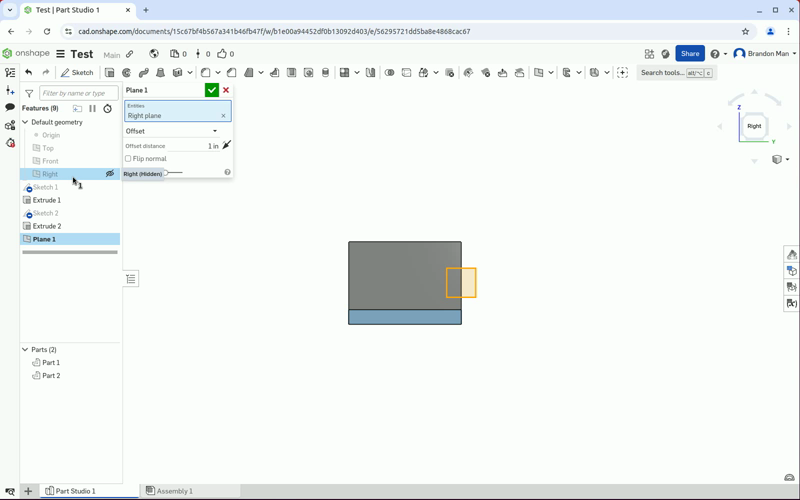
key(tab, 2)
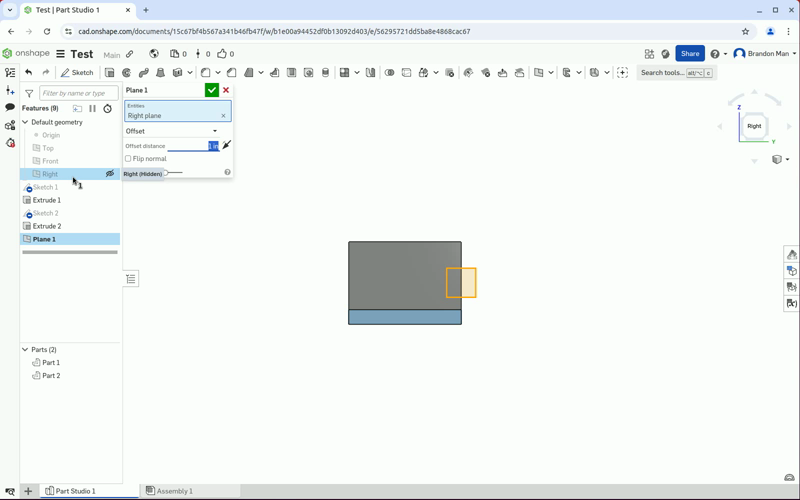
text(3.851)
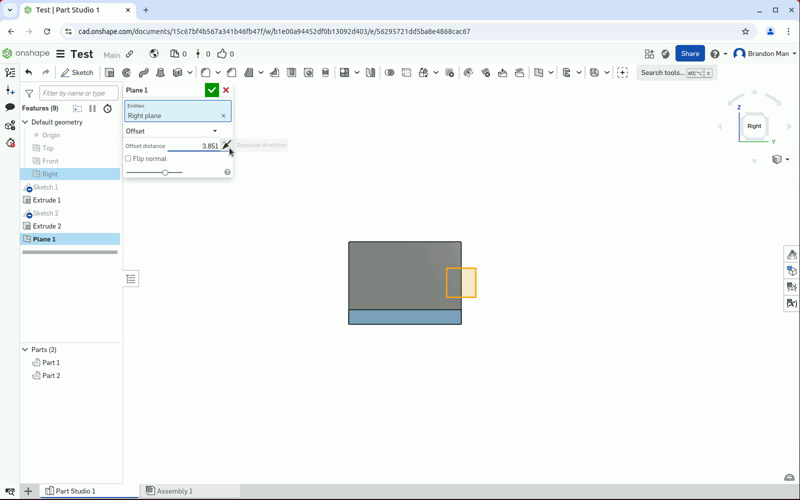
mouse_move(229, 147)
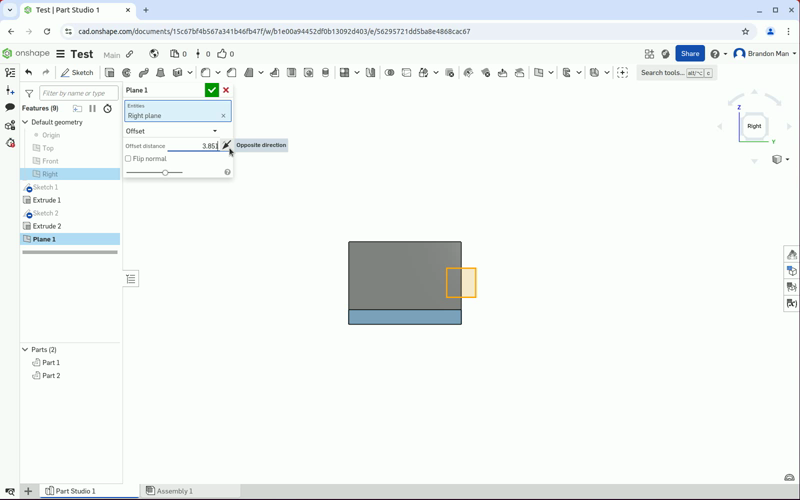
click(229, 147)
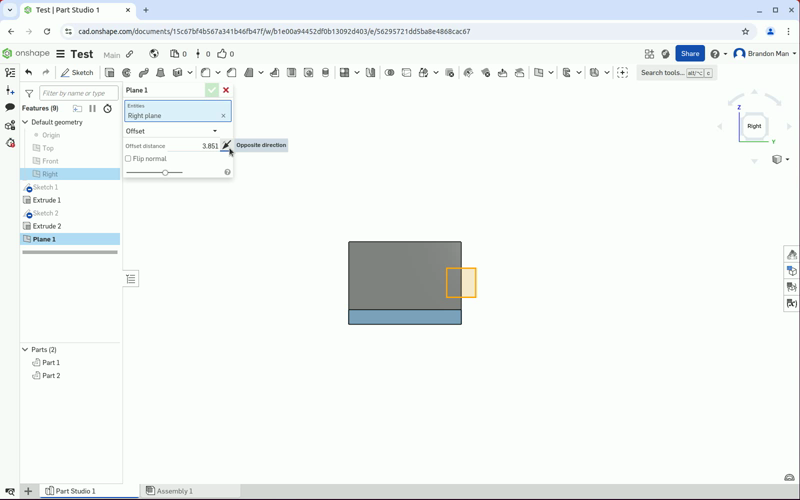
key(enter, 2)
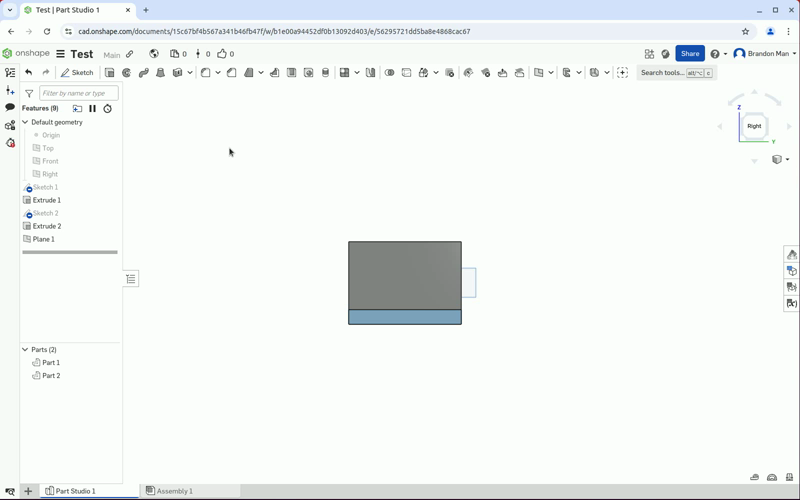
key(shift+s)
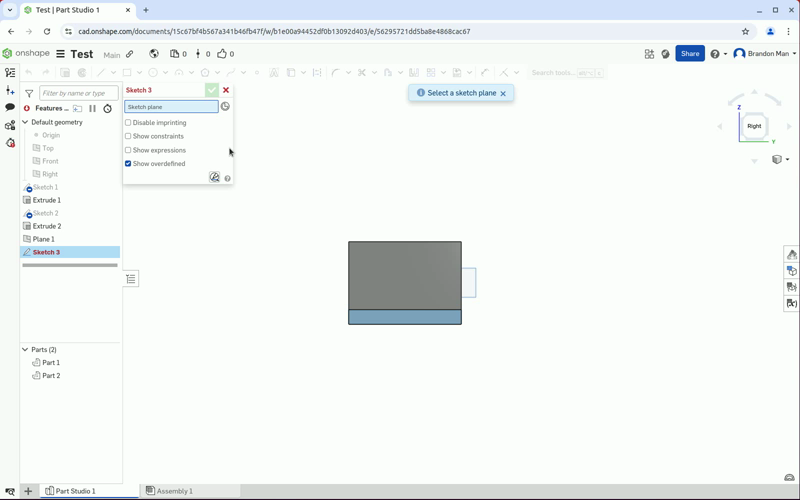
mouse_move(73, 241)
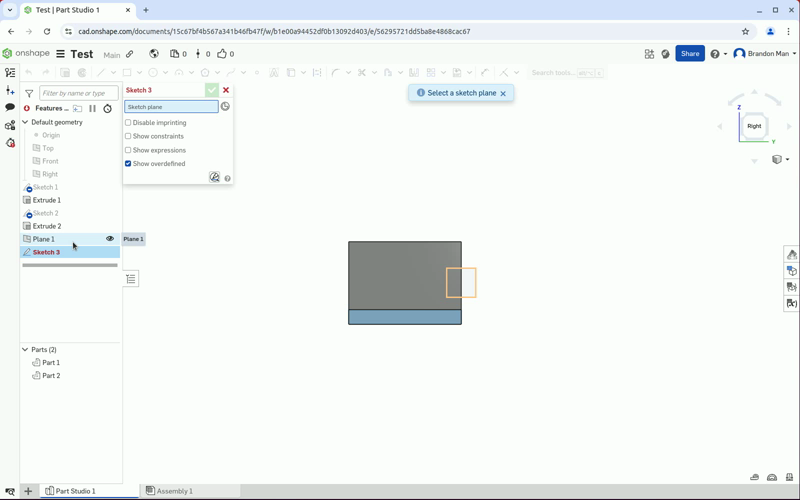
click(73, 241)
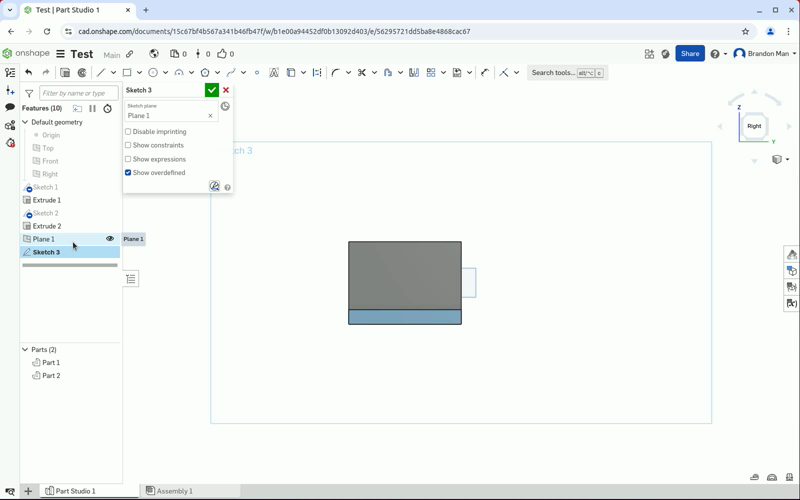
mouse_move(73, 352)
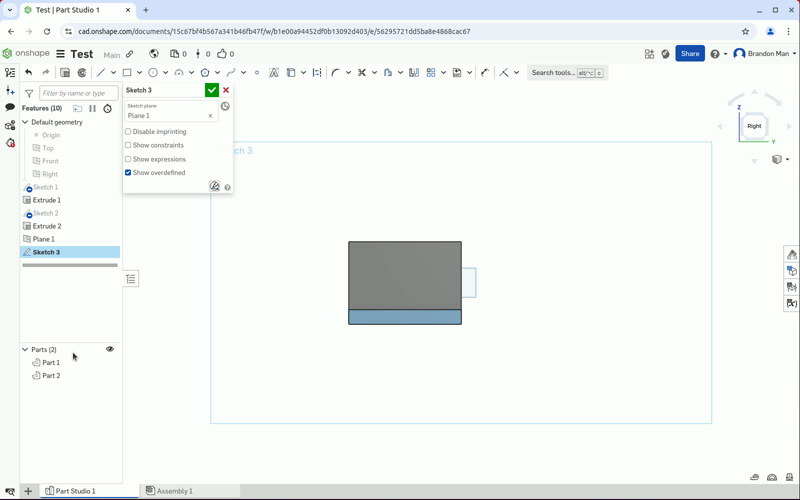
key(y)
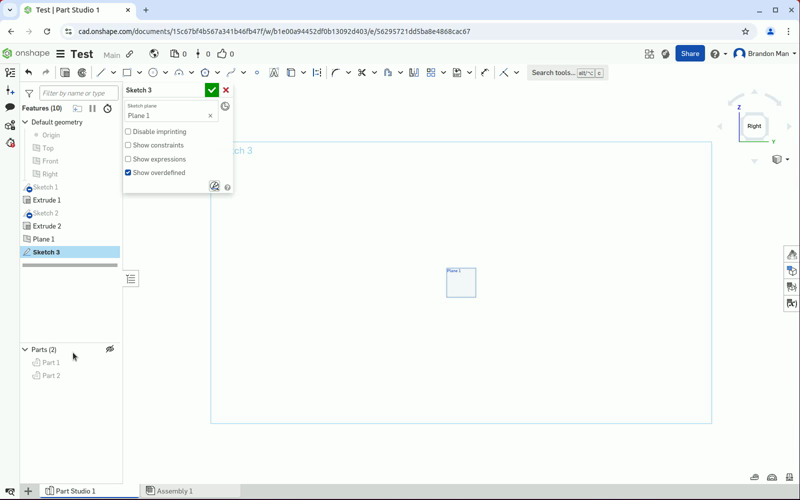
key(c)
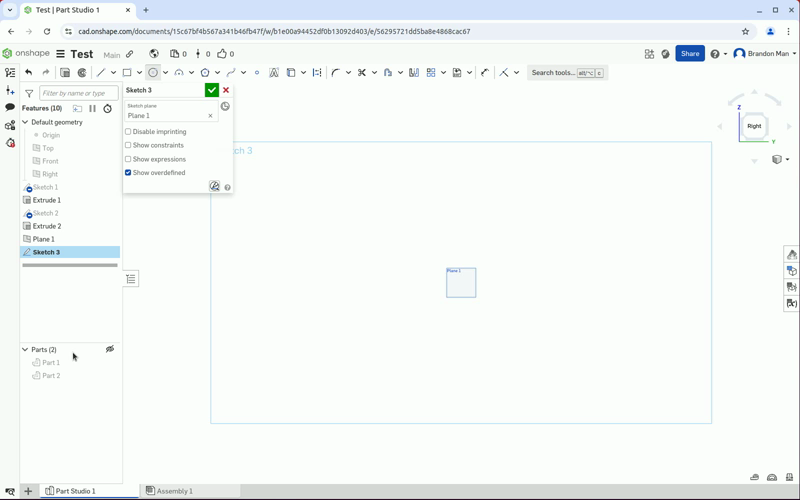
key_down(shift)
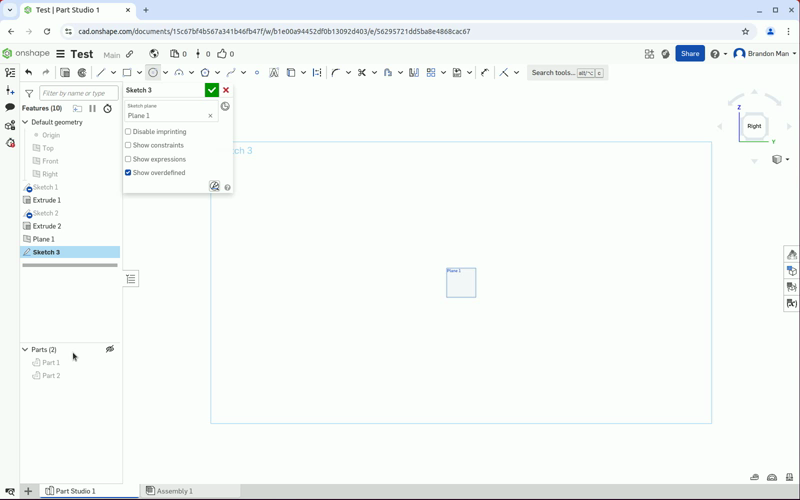
mouse_move(372, 270)
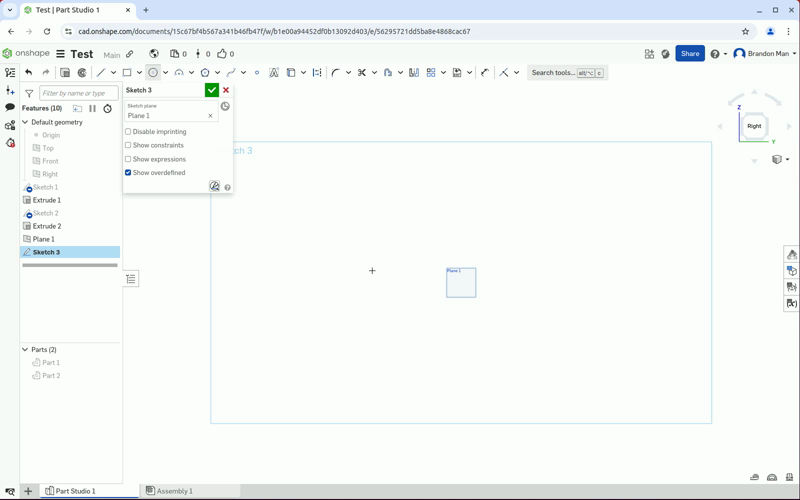
click(372, 270)
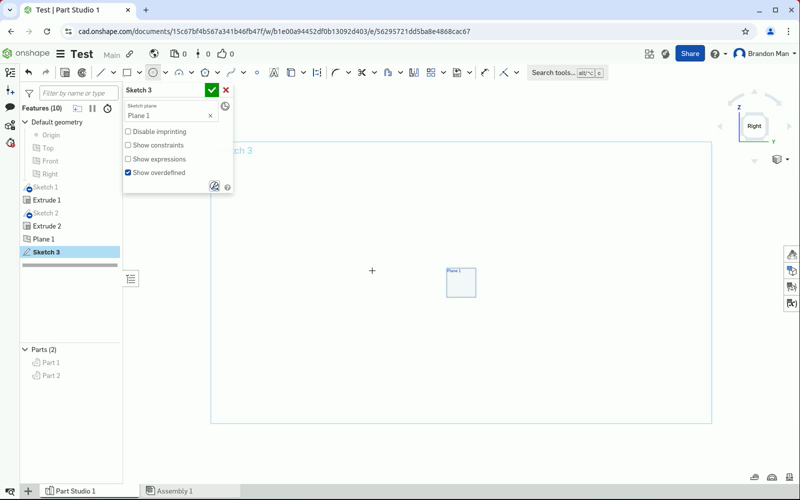
key_up(shift)
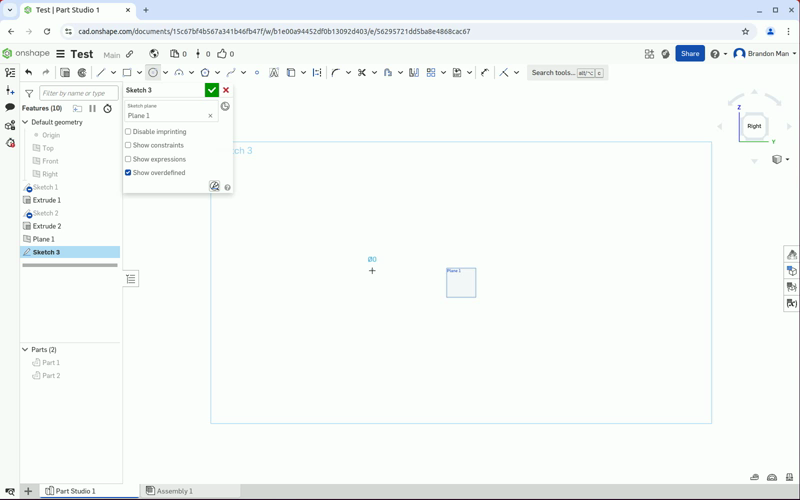
mouse_move(386, 270)
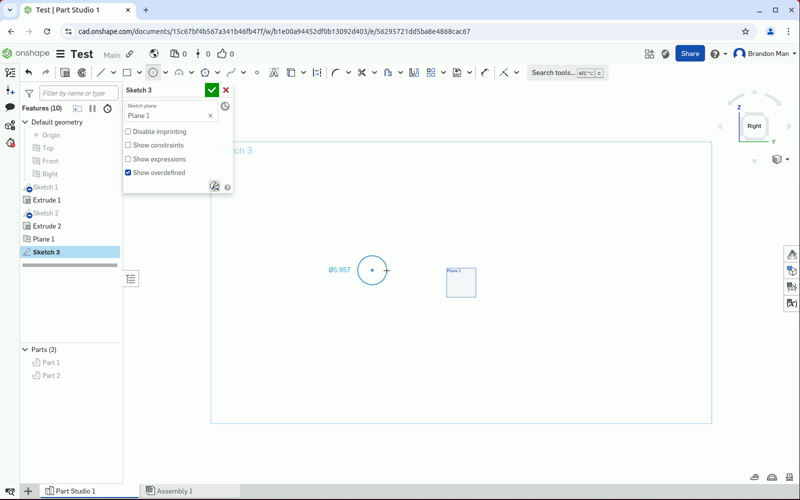
click(386, 270)
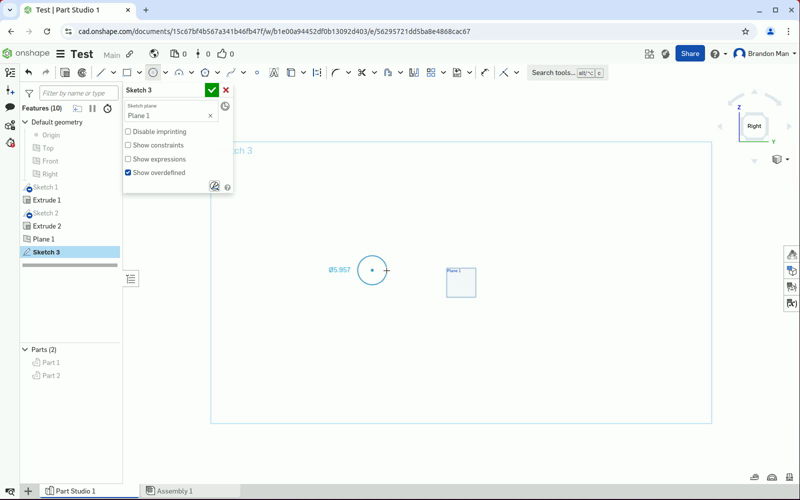
key(esc)
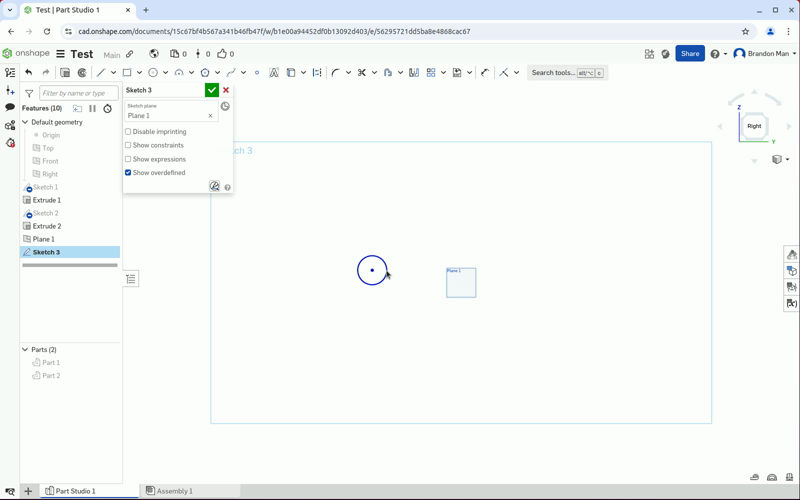
mouse_move(371, 263)
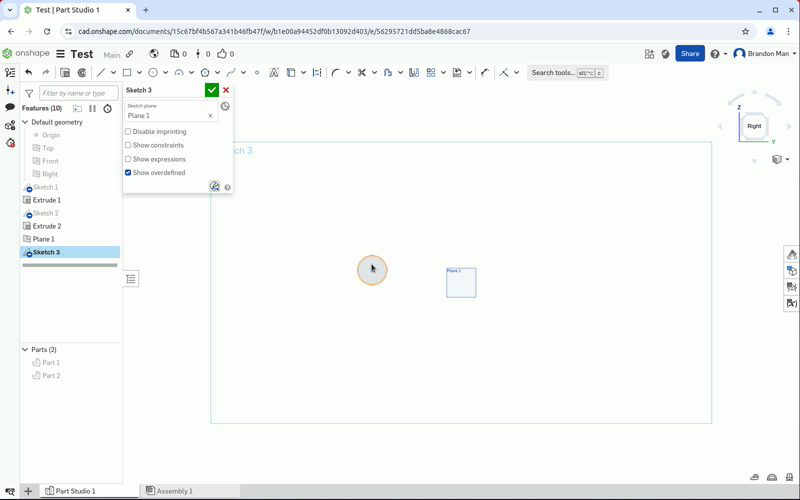
scroll(6)
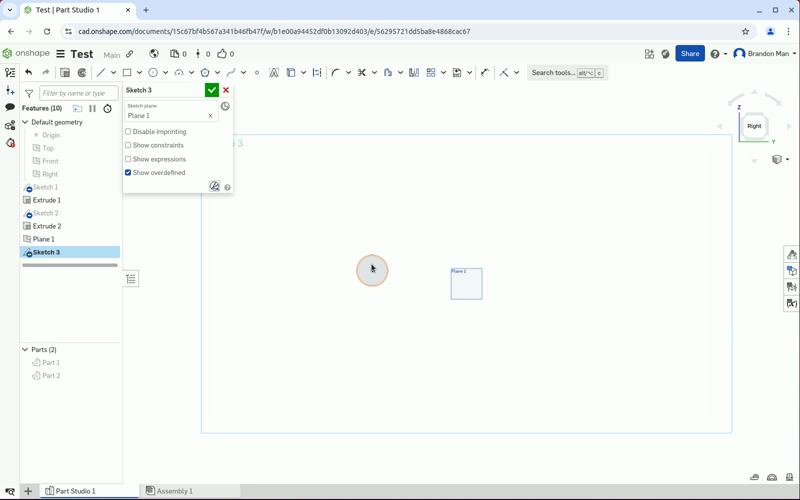
scroll(6)
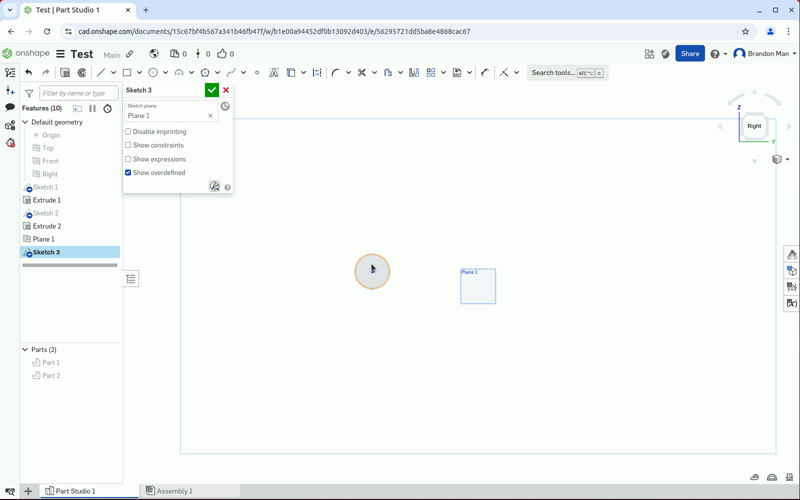
scroll(6)
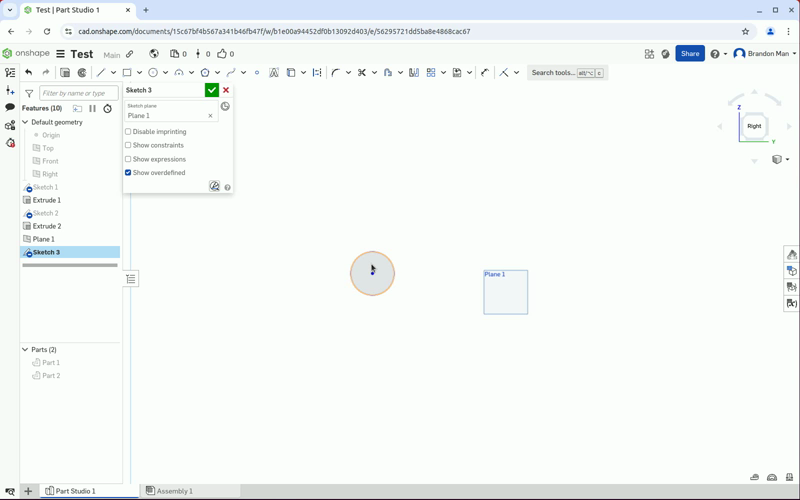
scroll(6)
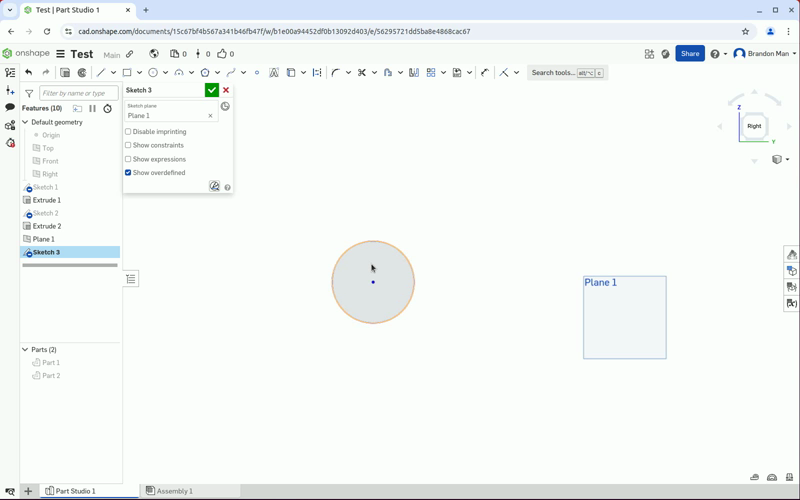
scroll(6)
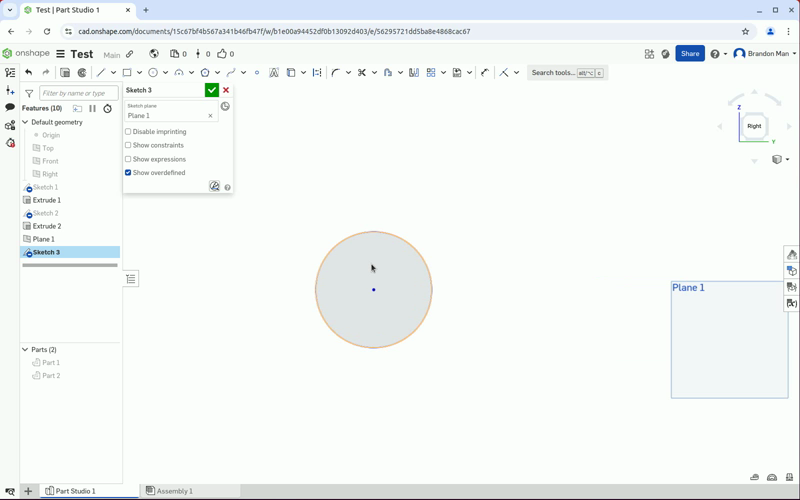
scroll(6)
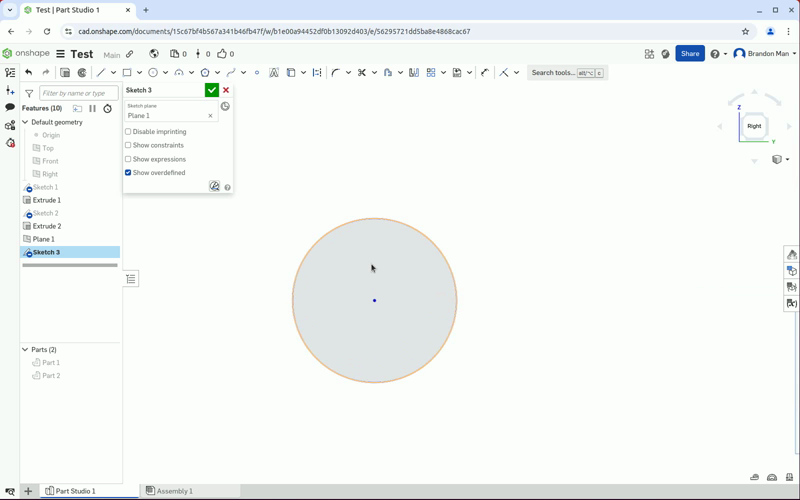
scroll(6)
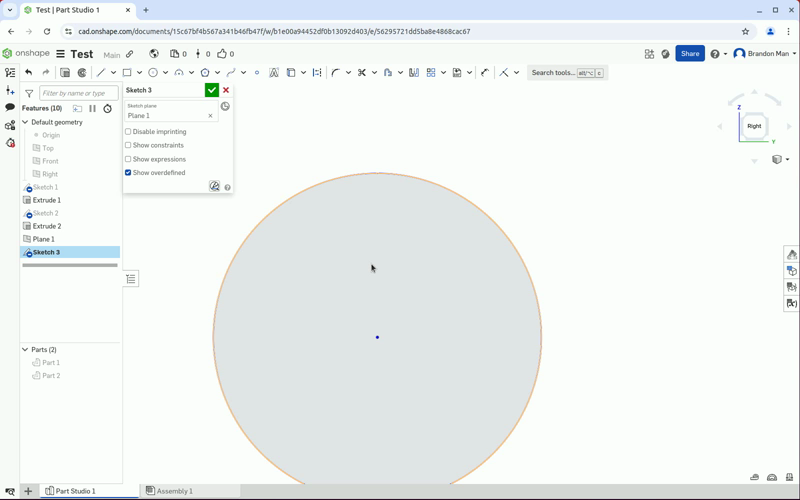
click(371, 263)
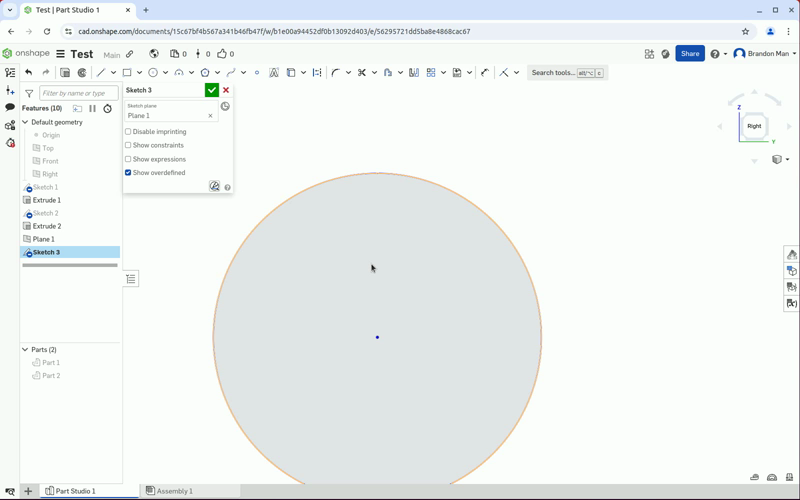
scroll(-6)
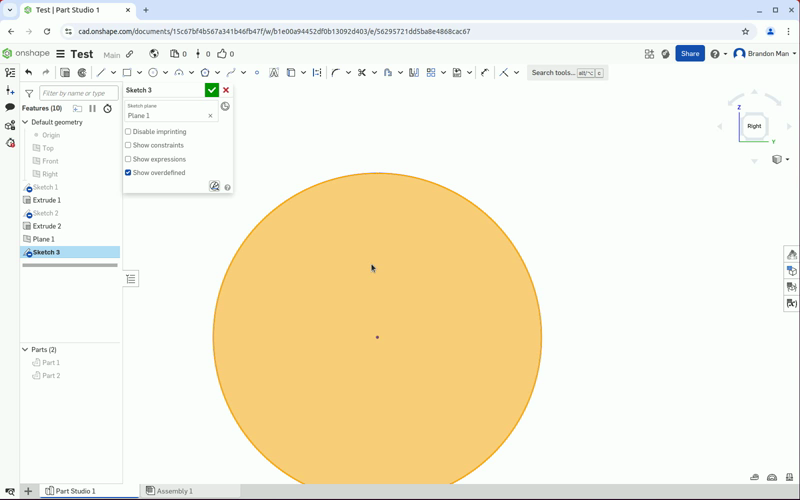
scroll(-6)
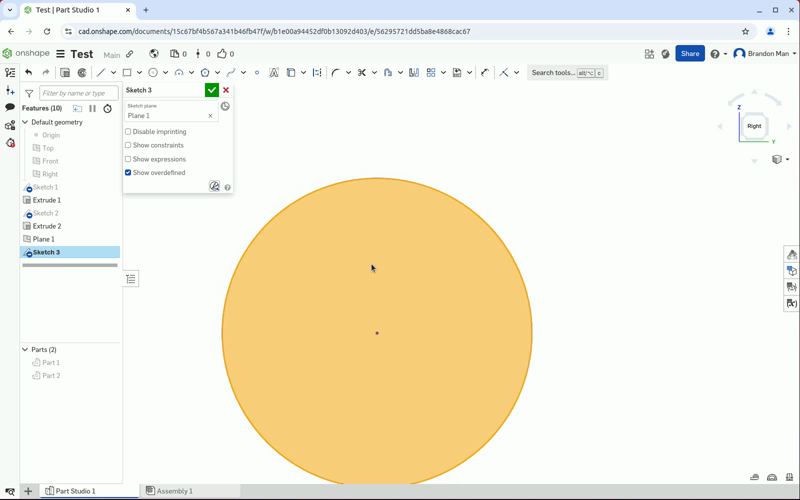
scroll(-6)
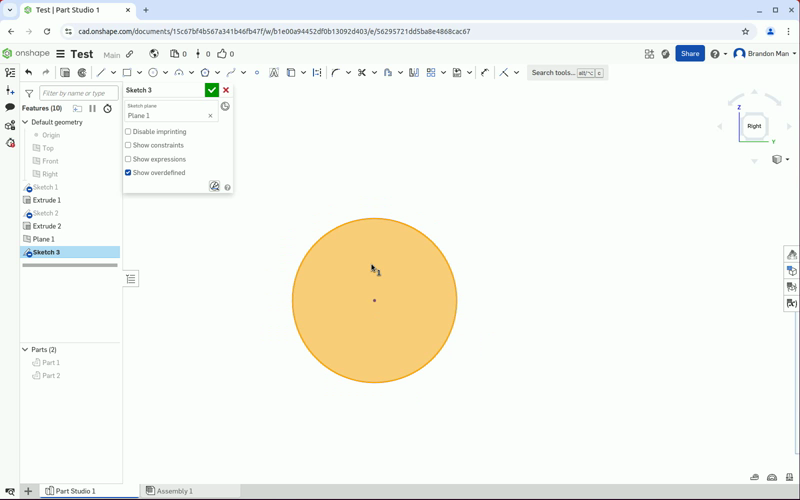
scroll(-6)
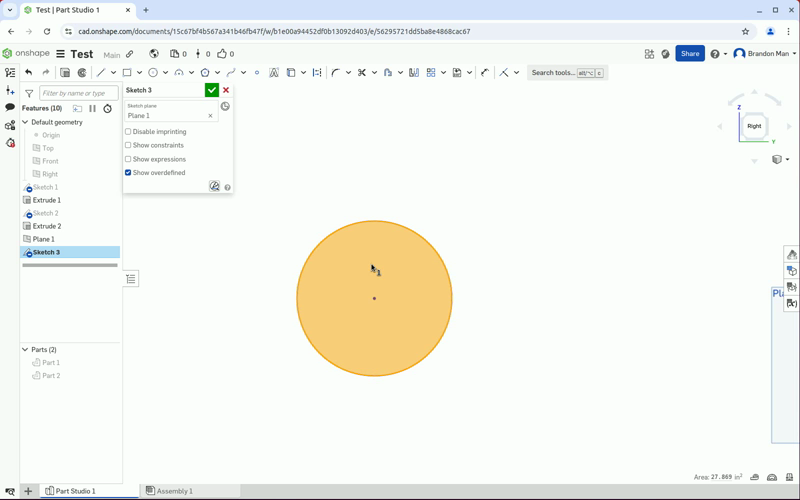
scroll(-6)
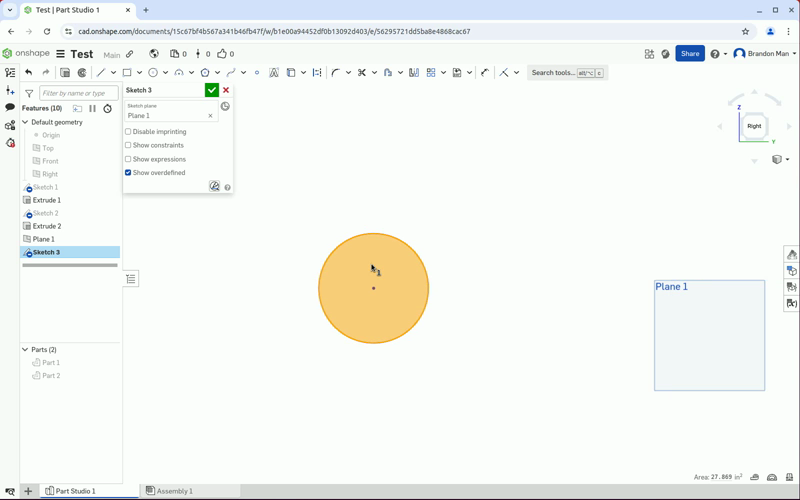
scroll(-6)
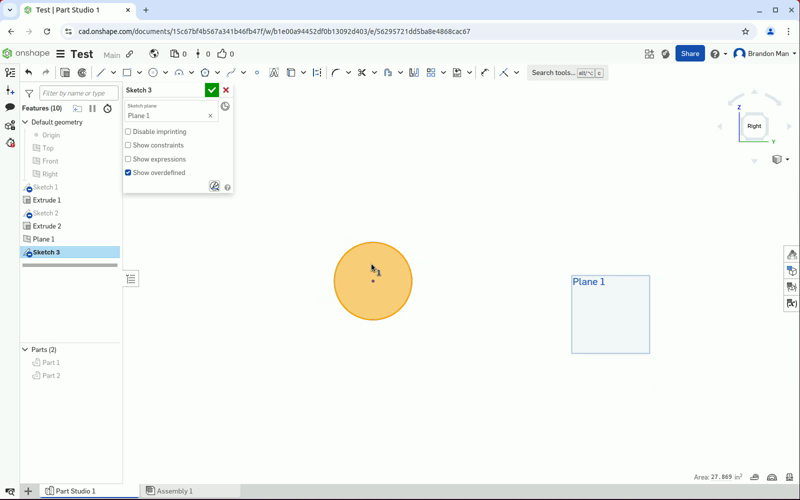
scroll(-6)
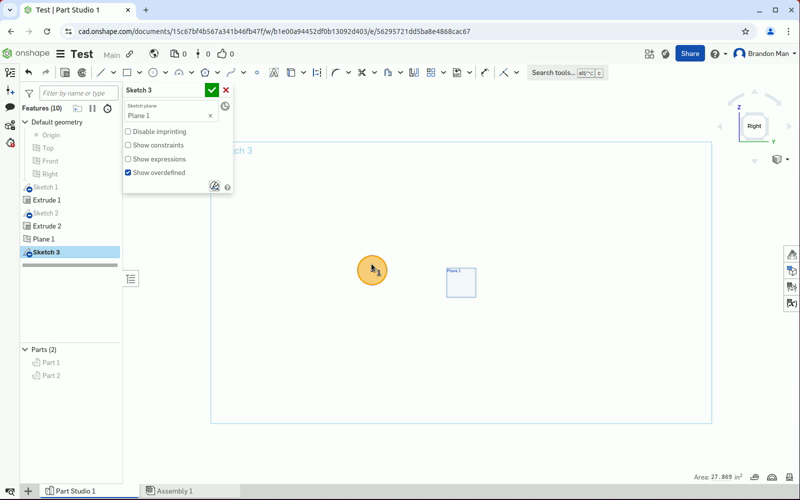
mouse_move(73, 352)
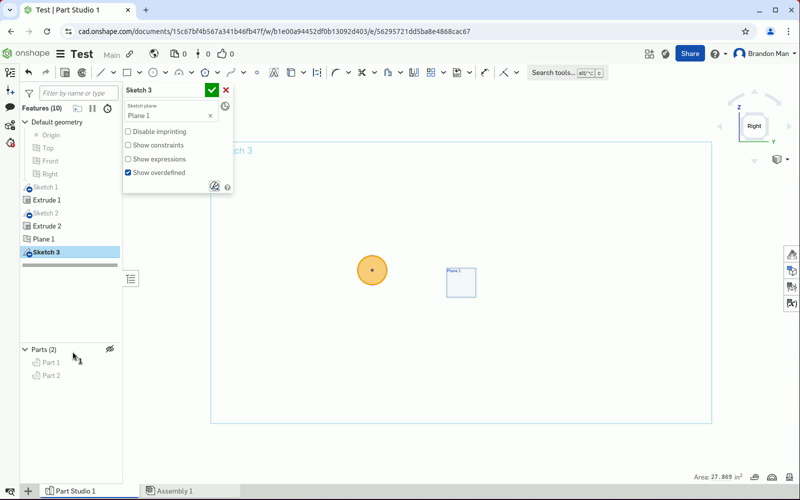
key(shift+y)
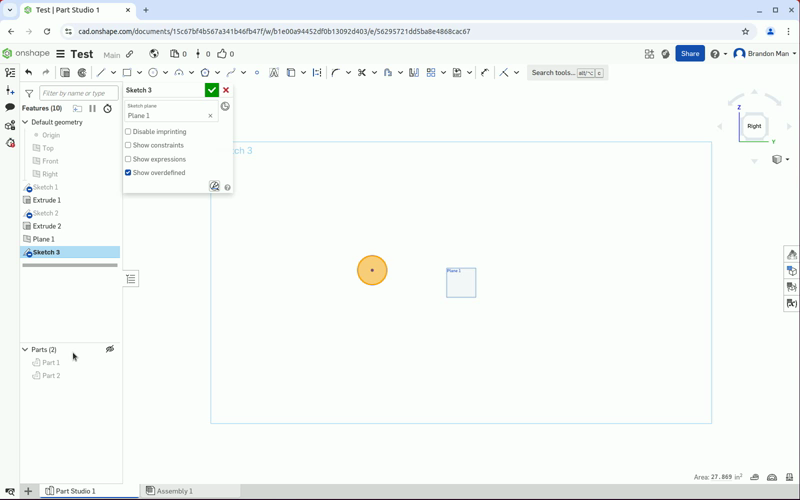
key(shift+e)
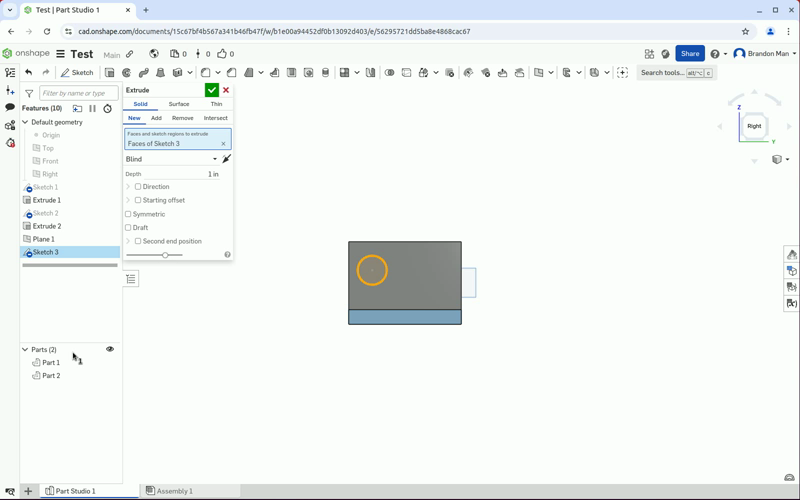
mouse_move(143, 106)
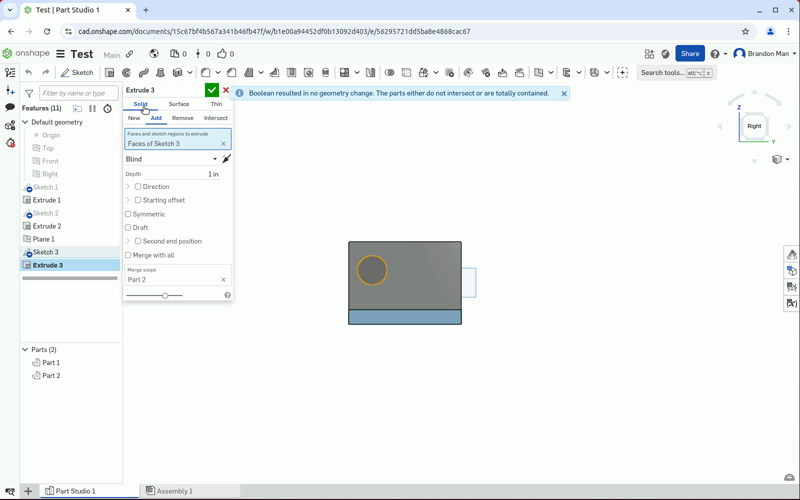
click(143, 106)
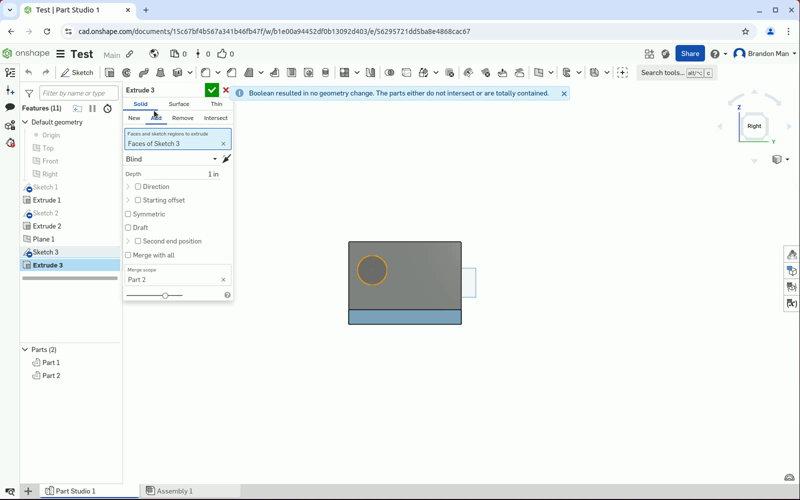
mouse_move(186, 120)
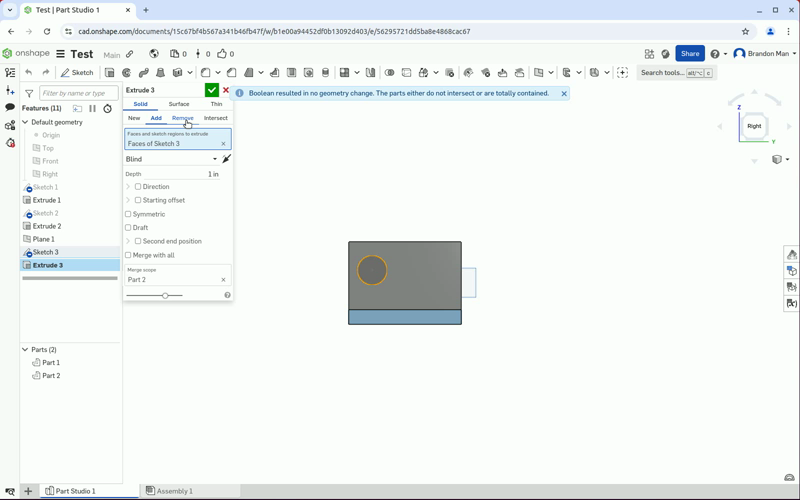
click(186, 120)
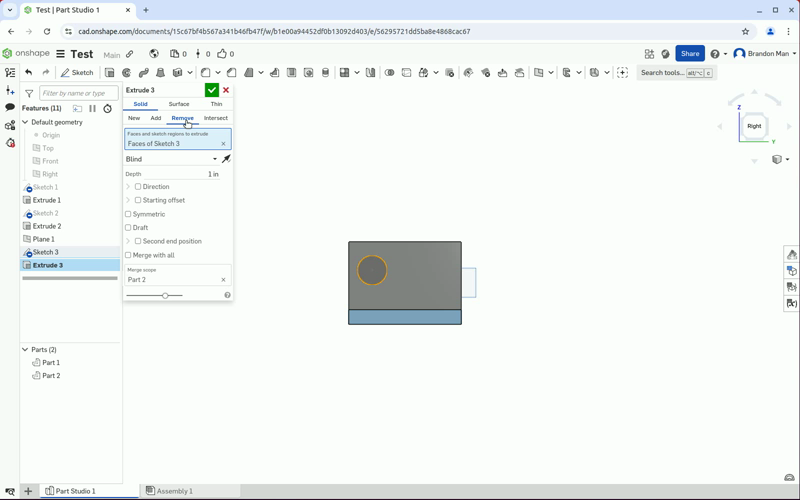
key(tab, 4)
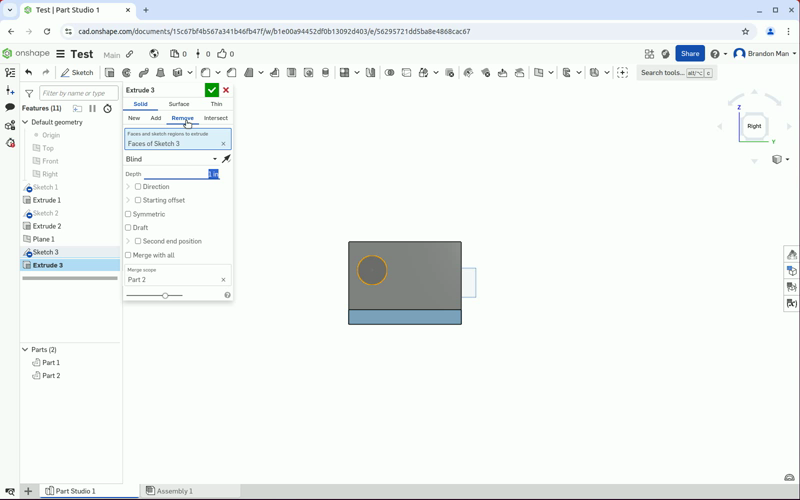
text(30.811)
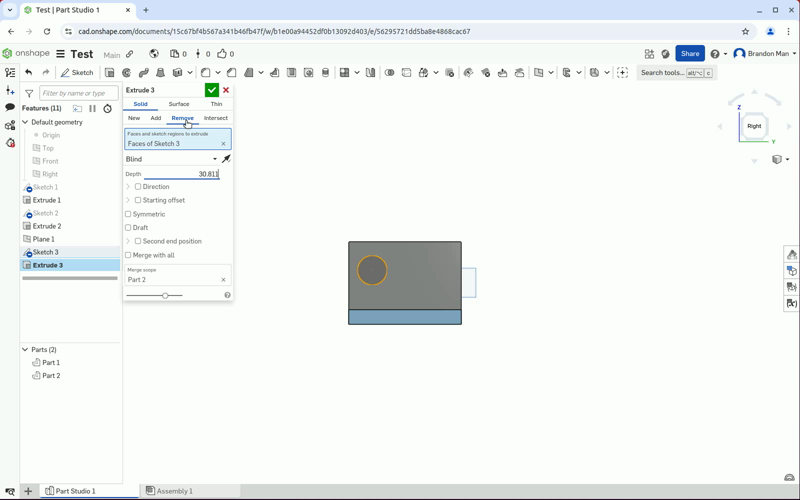
key(tab, 6)
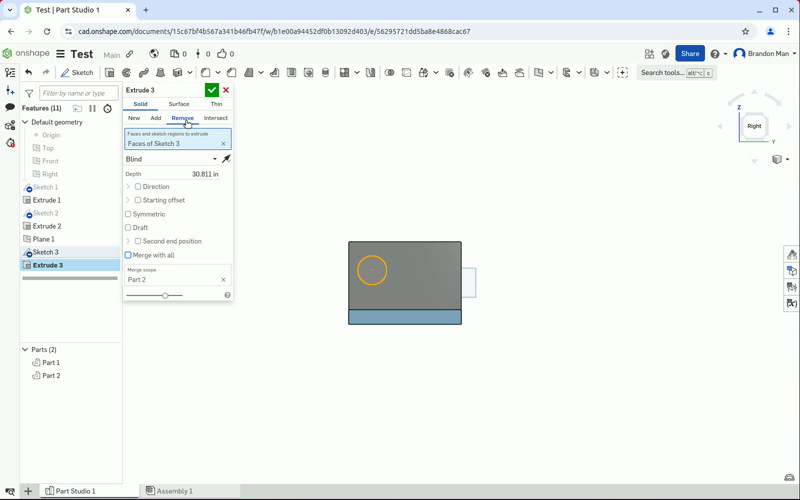
key(space)
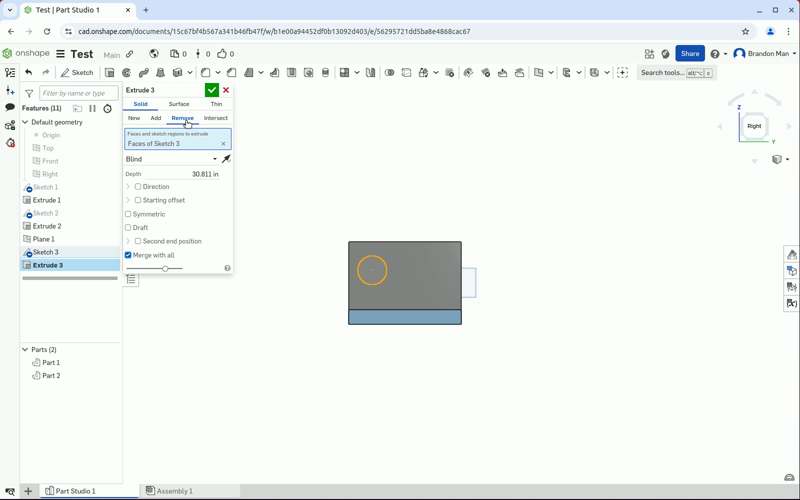
key(enter)
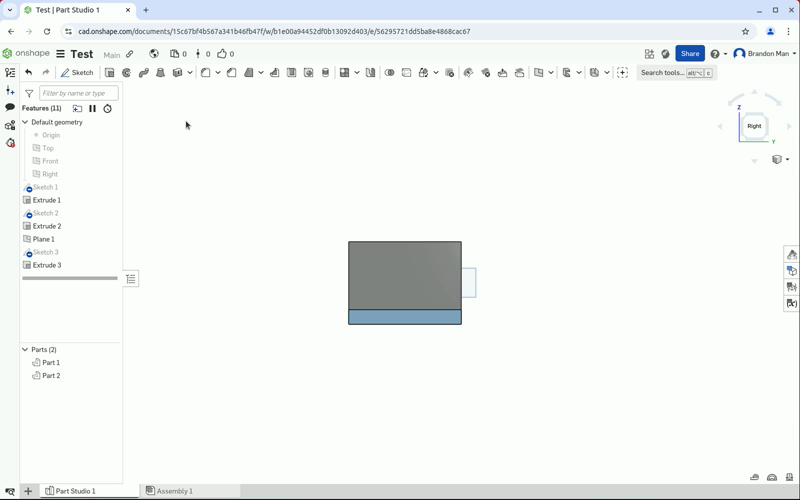
key(shift+h)
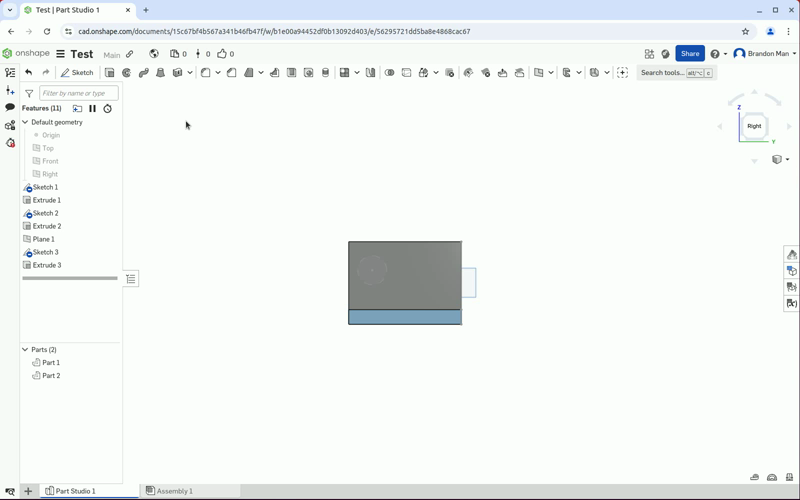
key(shift+h)
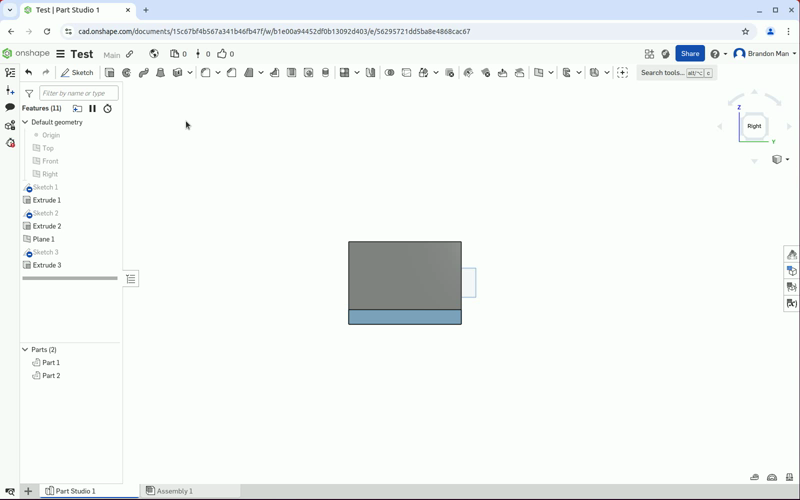
mouse_move(73, 189)
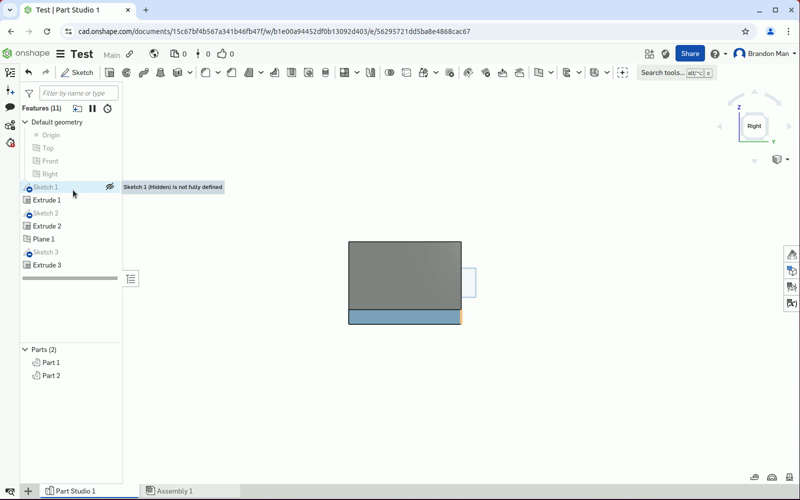
click(73, 189)
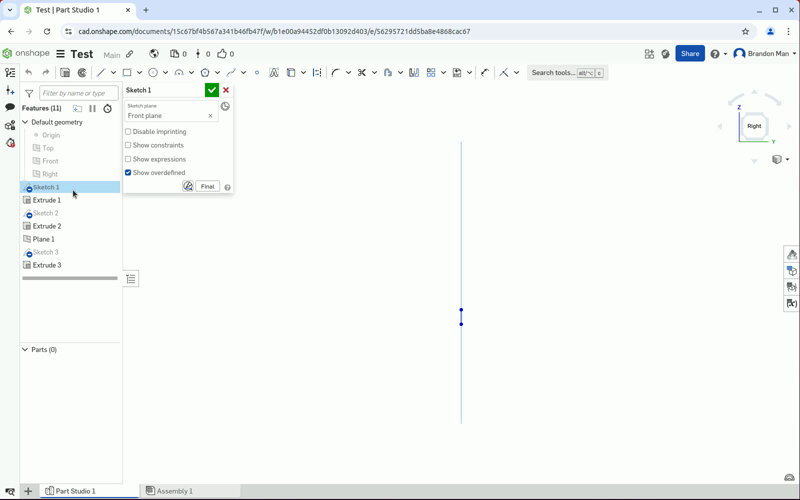
mouse_move(229, 92)
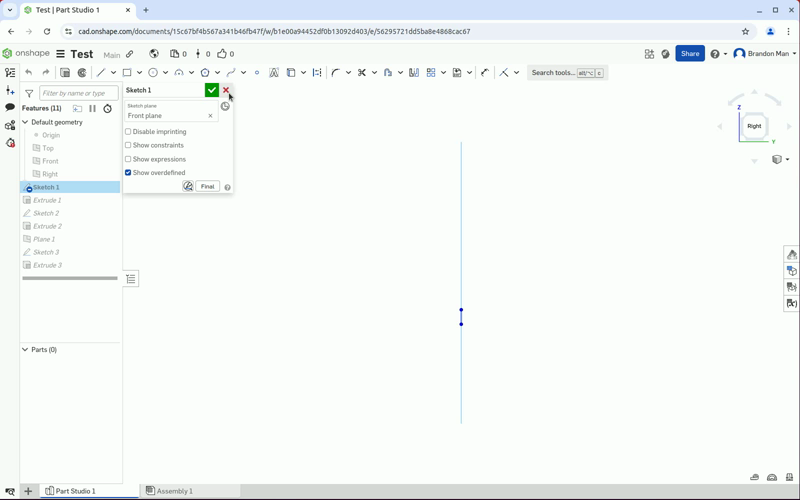
click(229, 92)
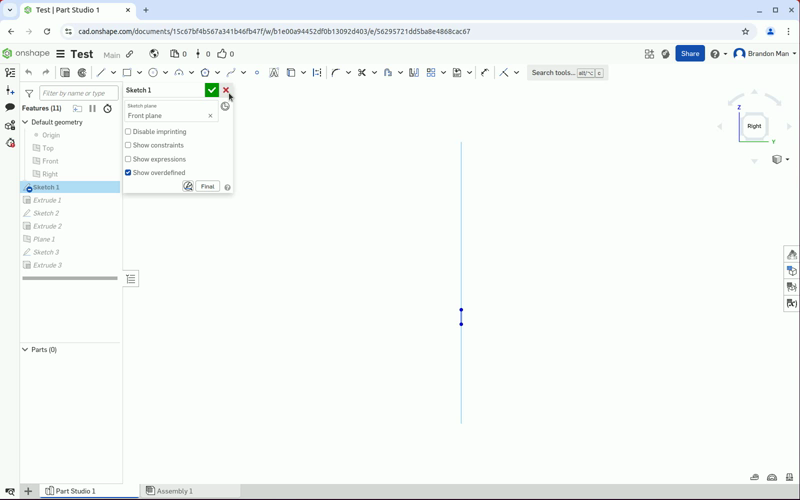
key(shift+s)
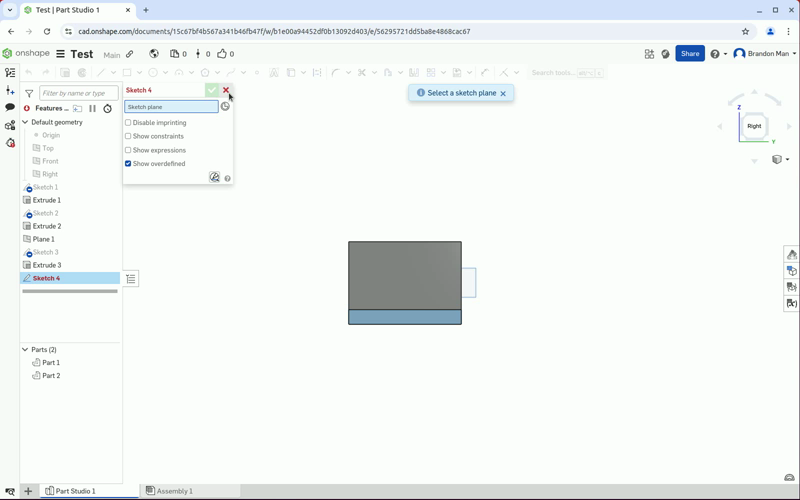
mouse_move(73, 241)
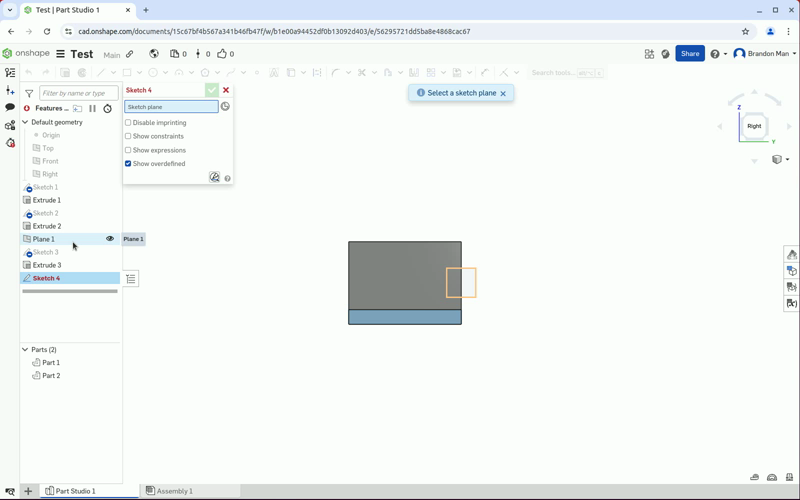
click(73, 241)
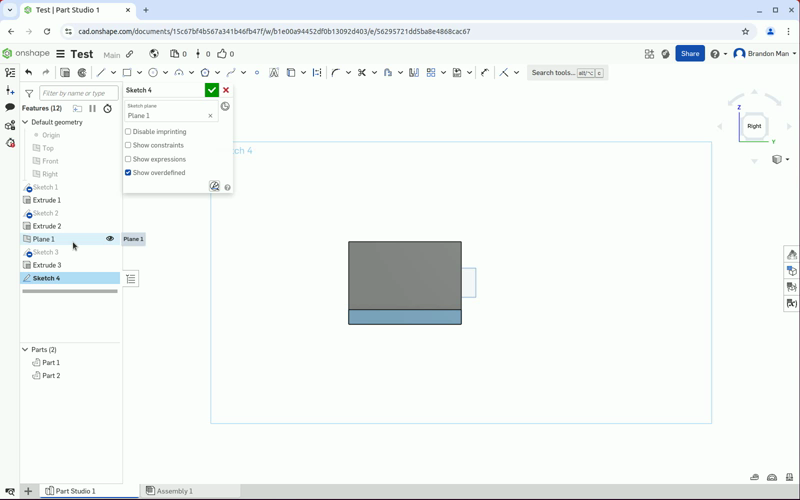
mouse_move(73, 352)
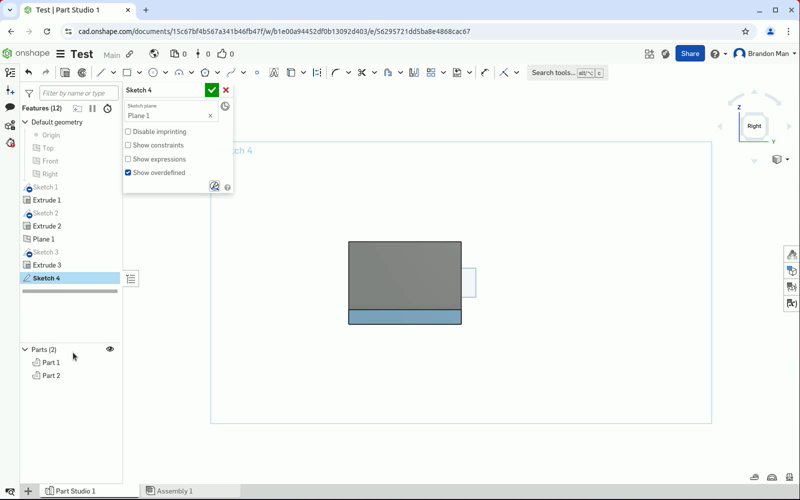
key(y)
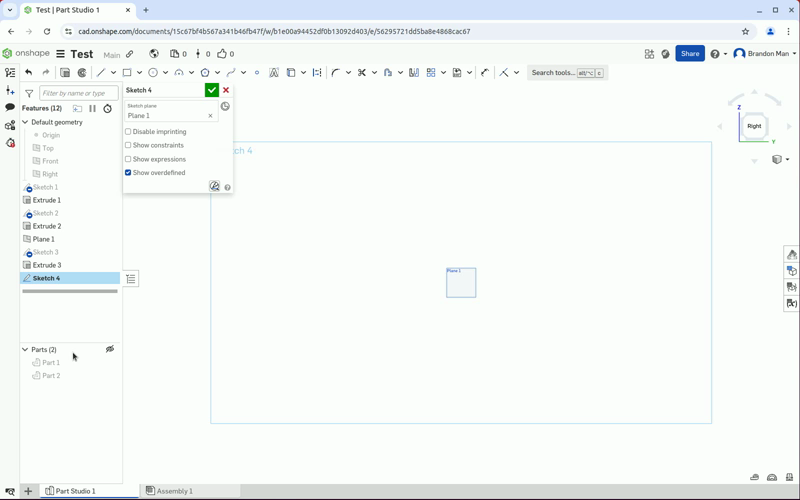
key(c)
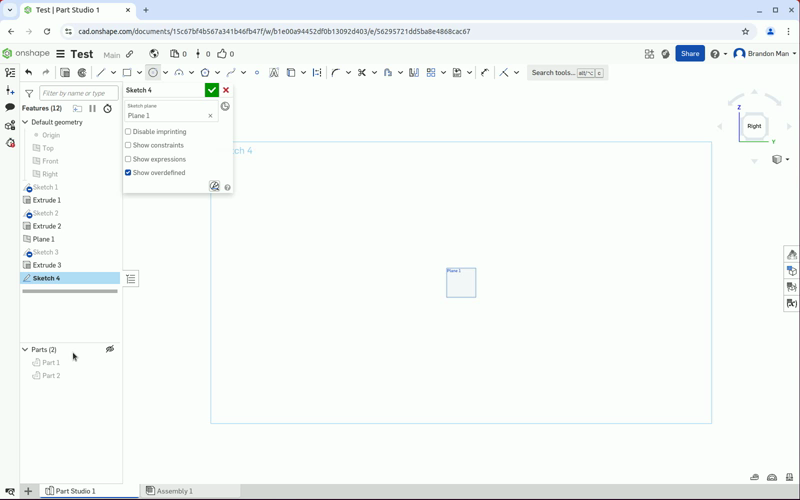
key_down(shift)
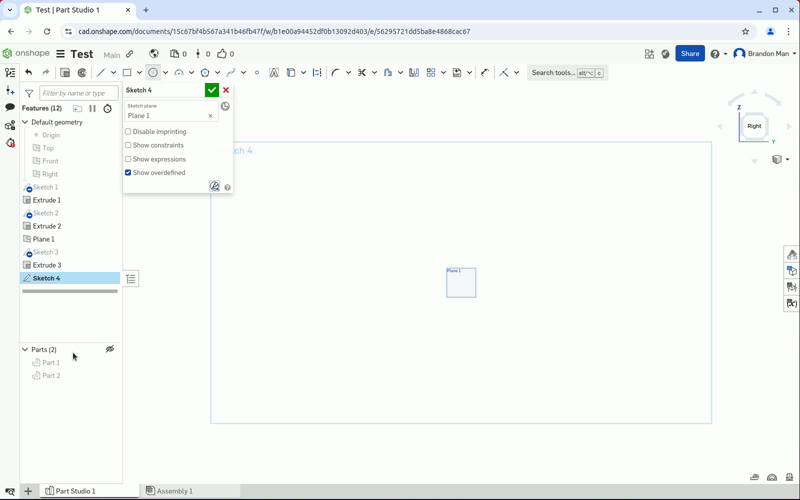
mouse_move(437, 270)
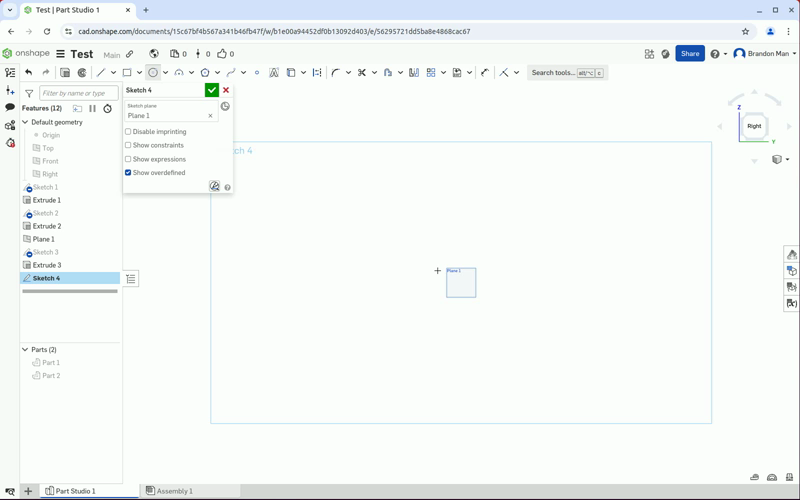
click(437, 270)
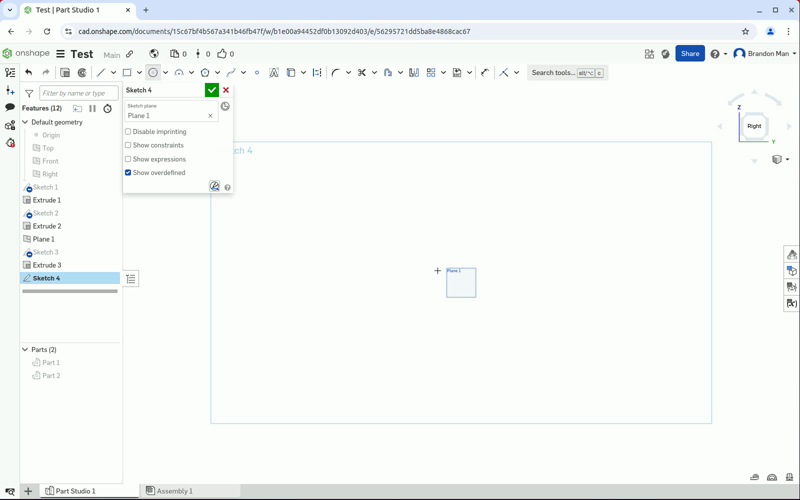
key_up(shift)
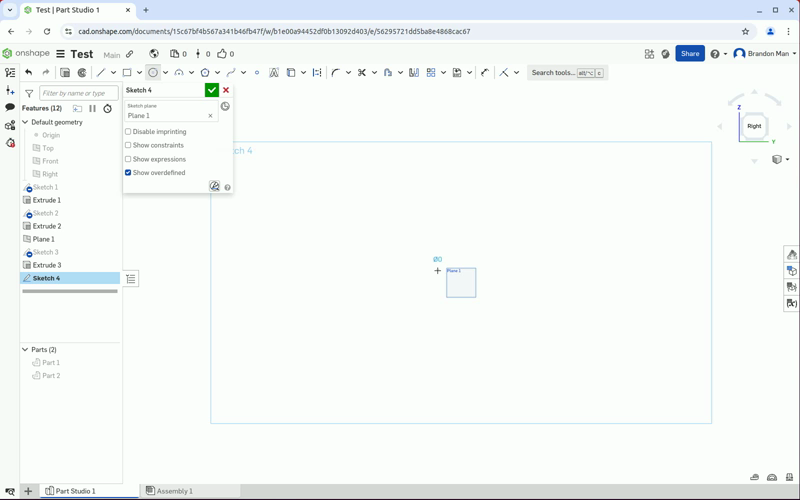
mouse_move(452, 270)
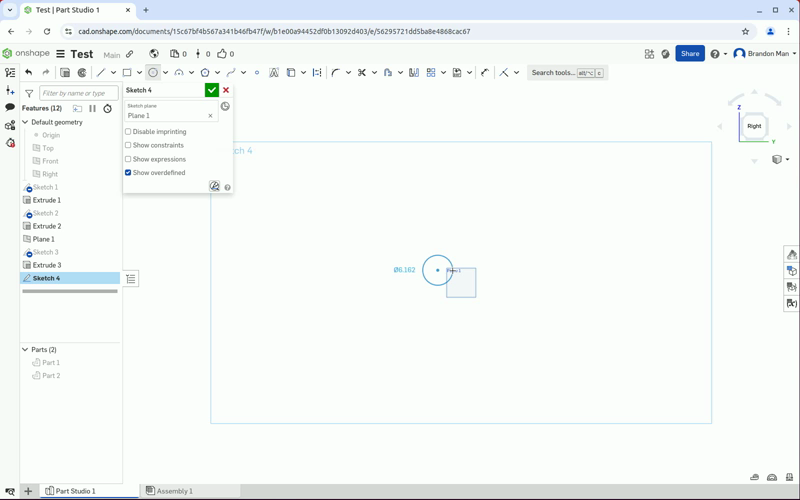
click(452, 270)
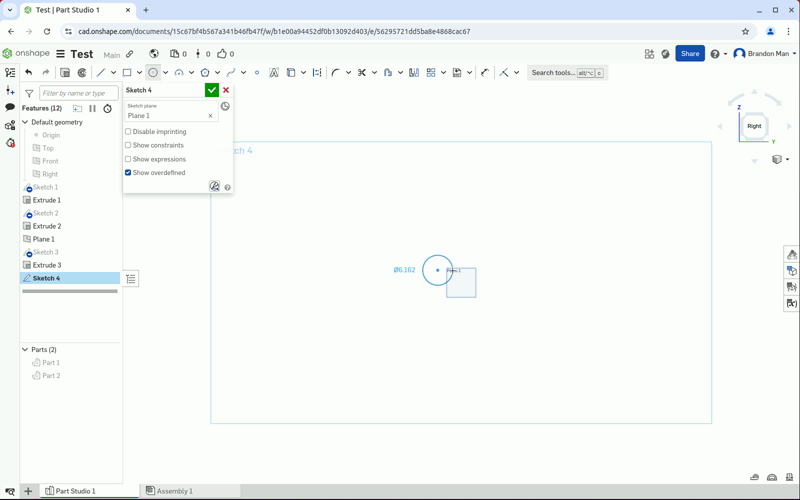
key(esc)
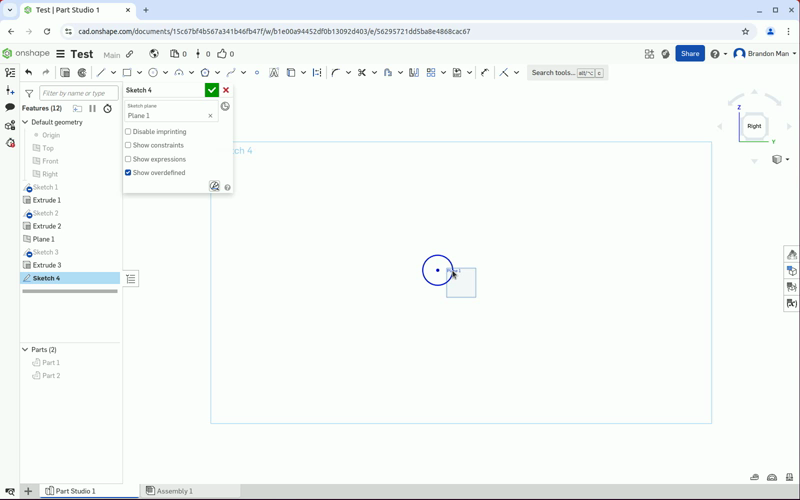
mouse_move(438, 278)
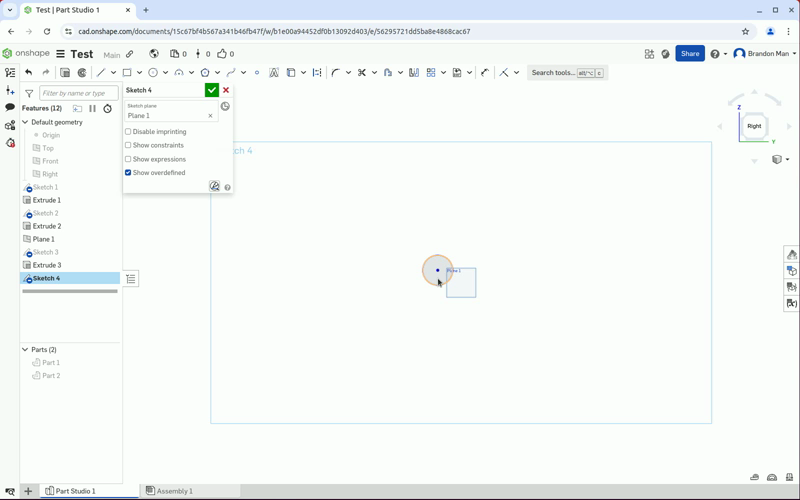
scroll(6)
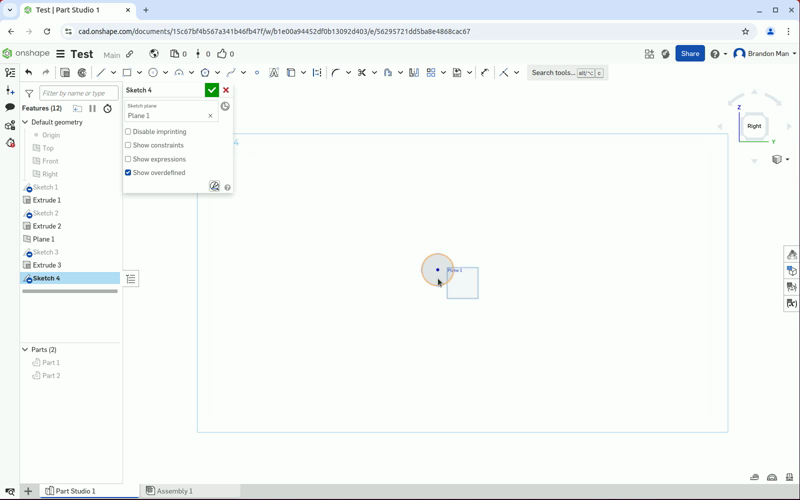
scroll(6)
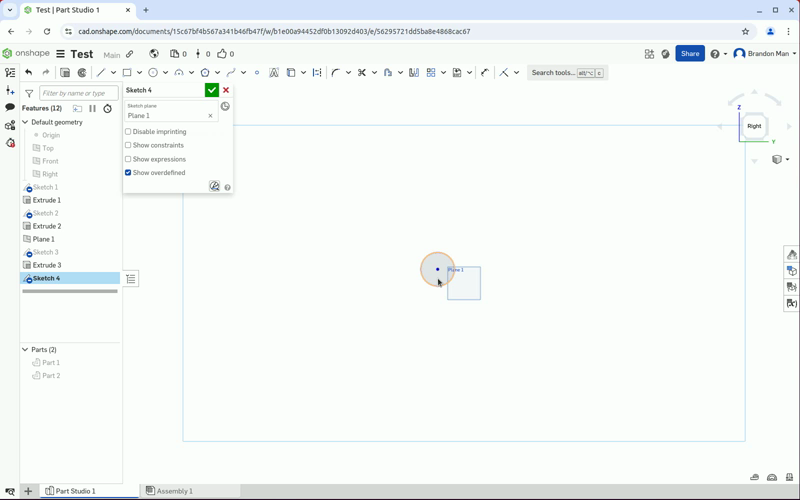
scroll(6)
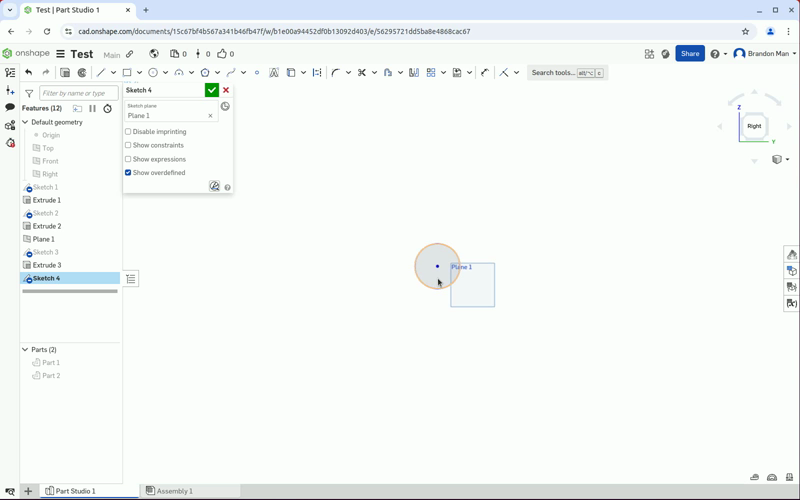
scroll(6)
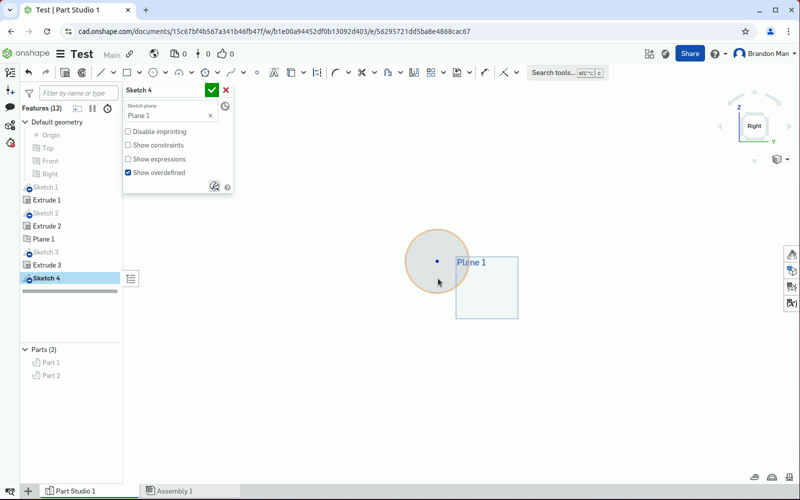
scroll(6)
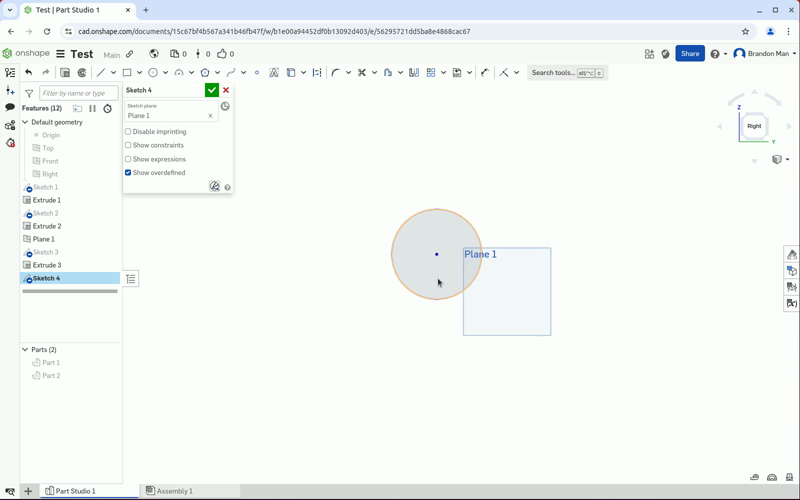
scroll(6)
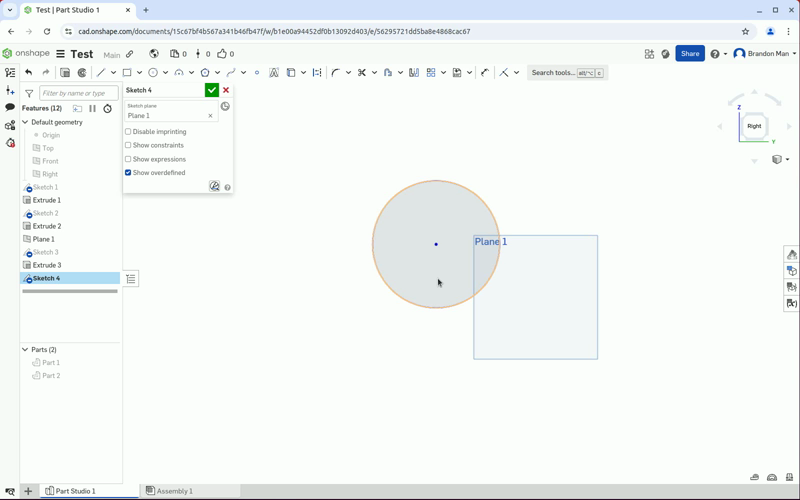
scroll(6)
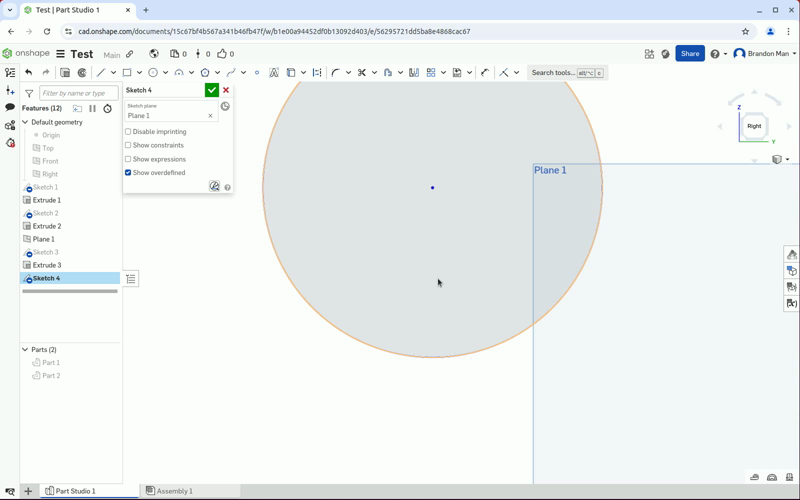
click(438, 278)
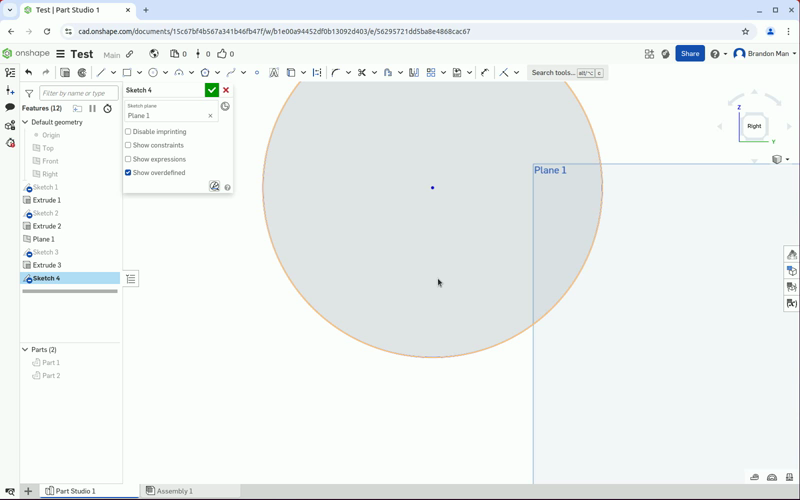
scroll(-6)
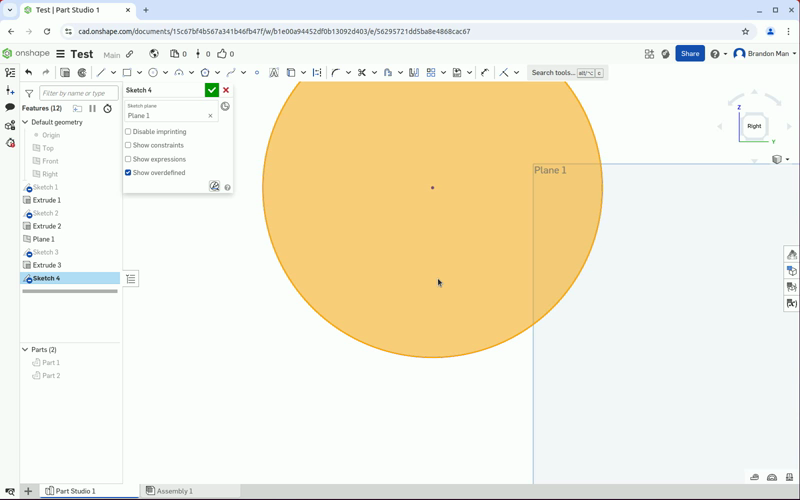
scroll(-6)
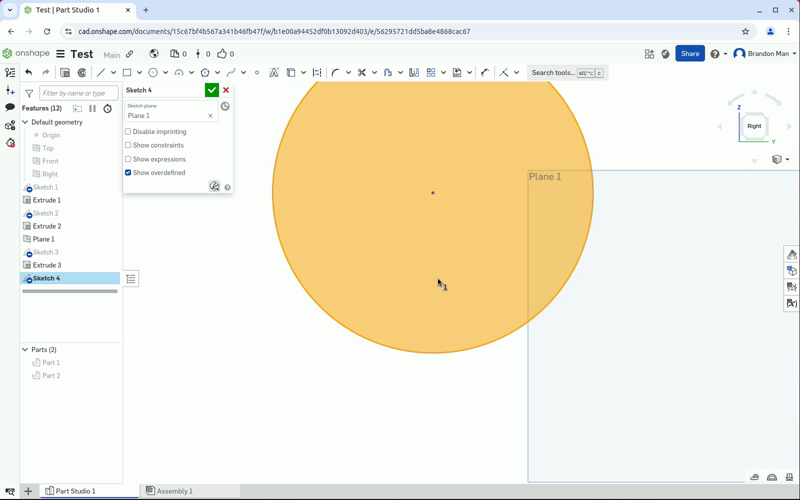
scroll(-6)
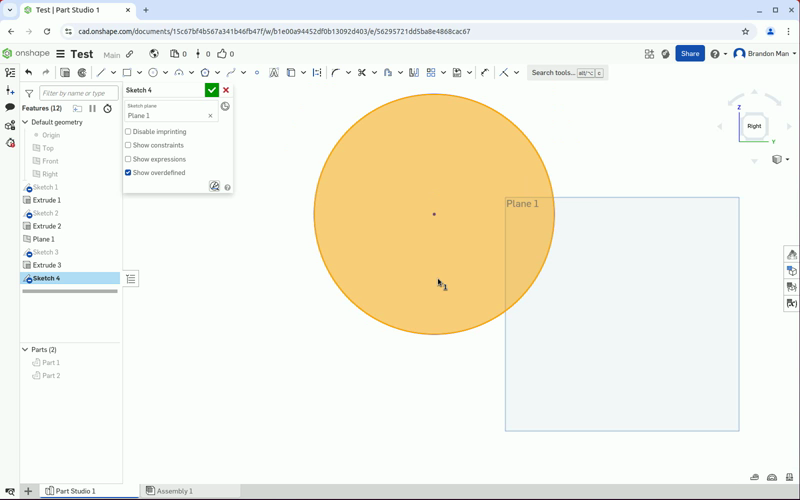
scroll(-6)
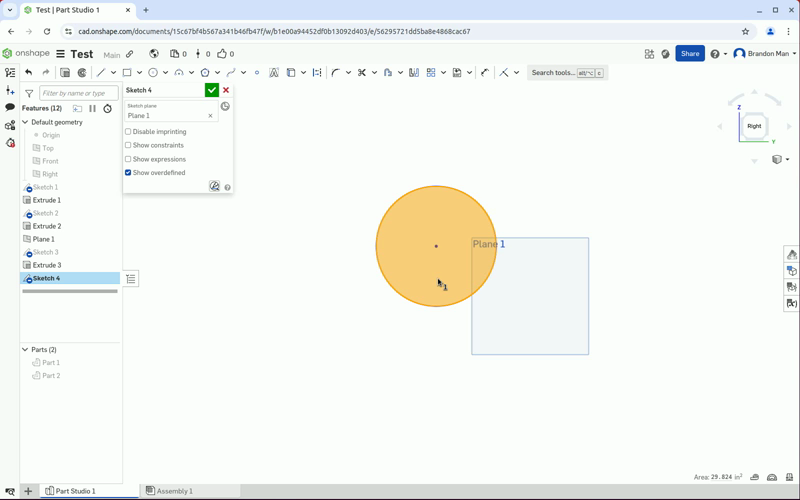
scroll(-6)
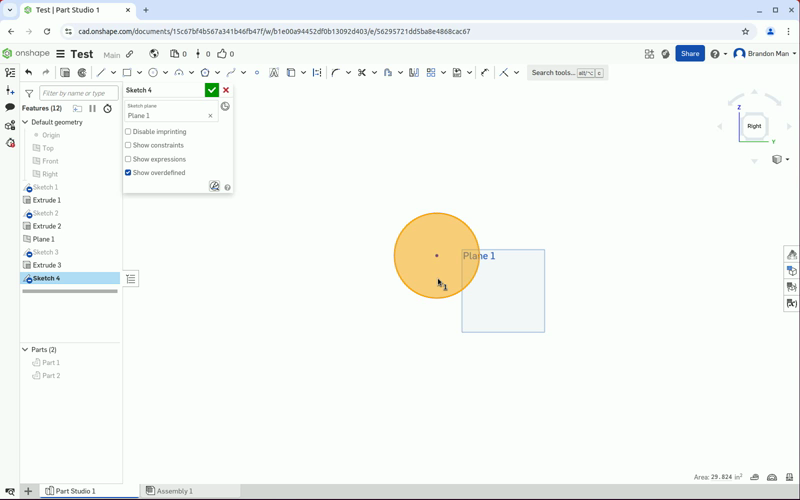
scroll(-6)
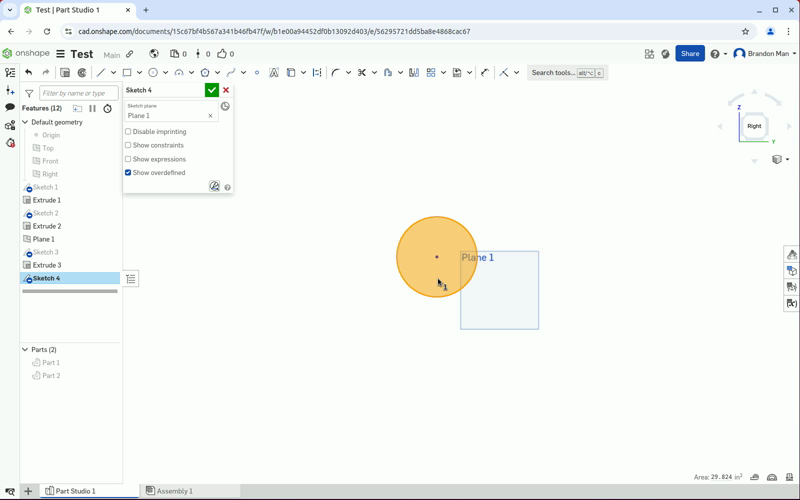
scroll(-6)
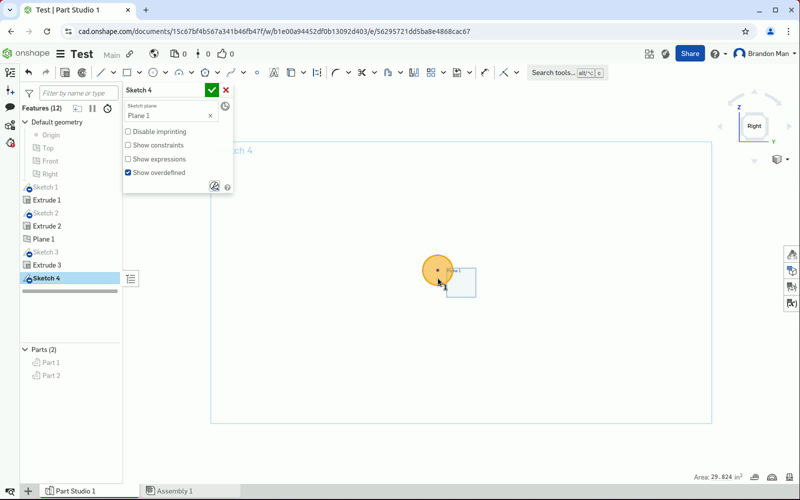
mouse_move(73, 352)
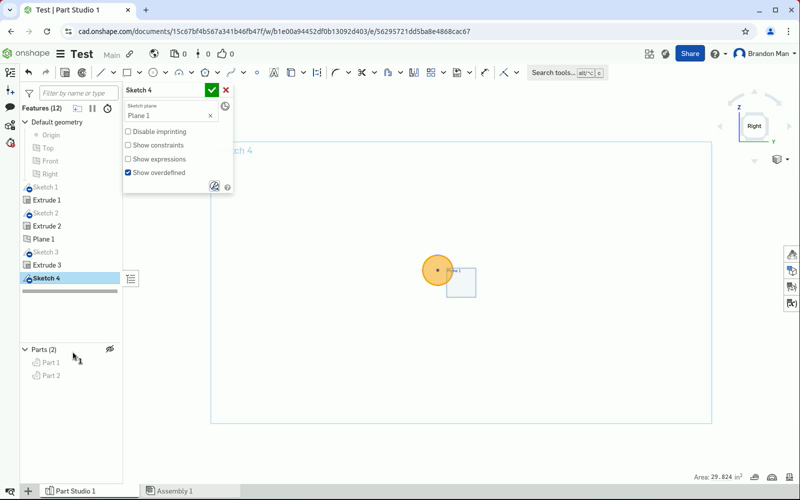
key(shift+y)
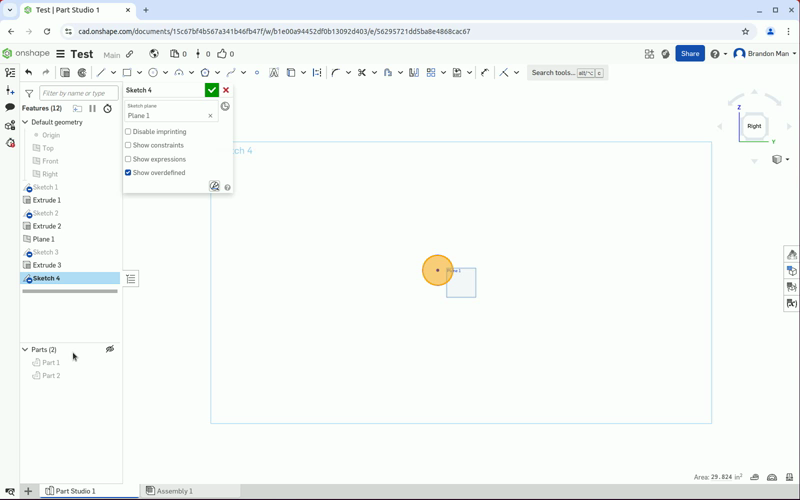
key(shift+e)
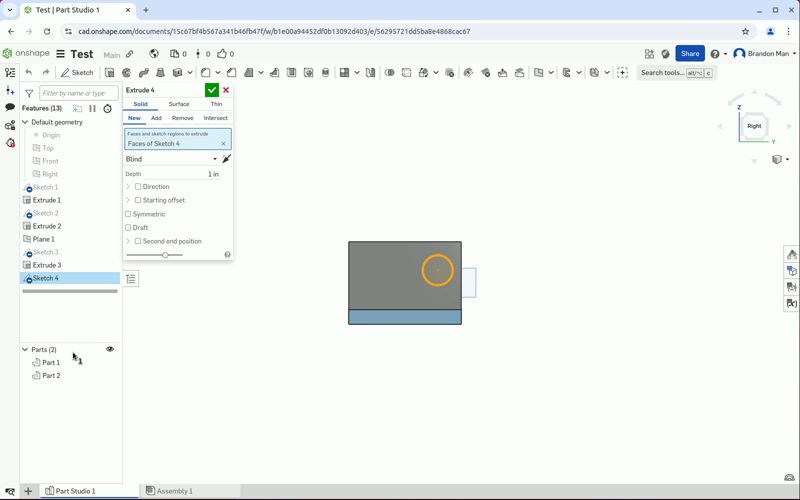
mouse_move(143, 106)
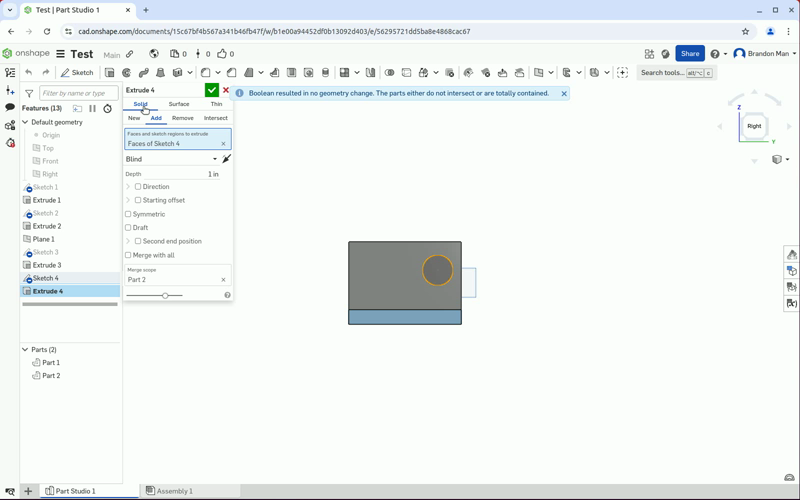
click(143, 106)
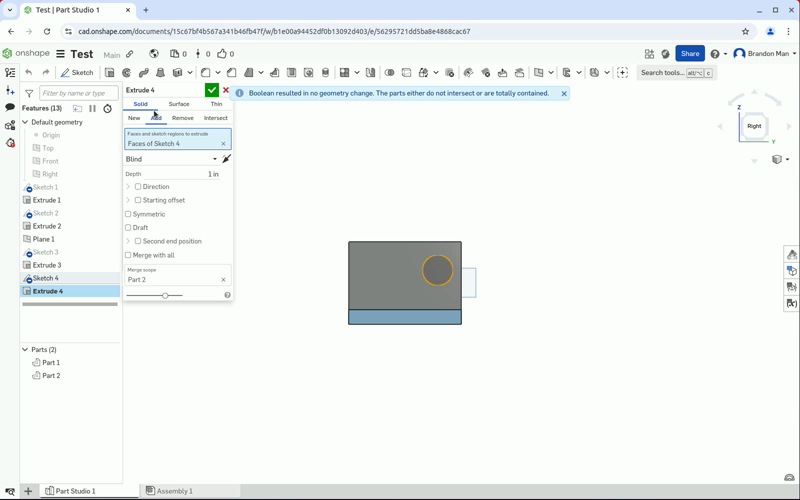
mouse_move(186, 120)
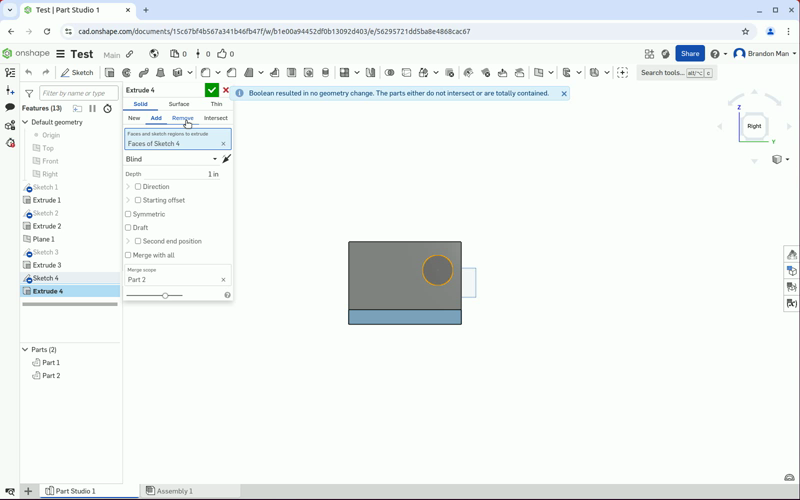
click(186, 120)
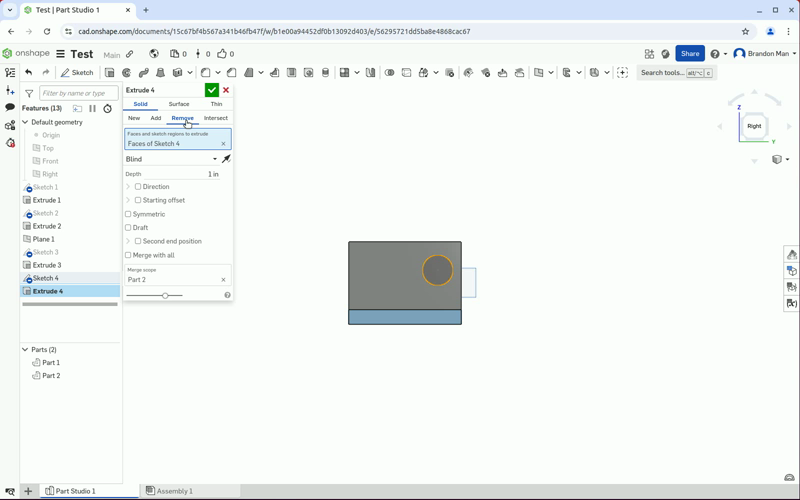
key(tab, 4)
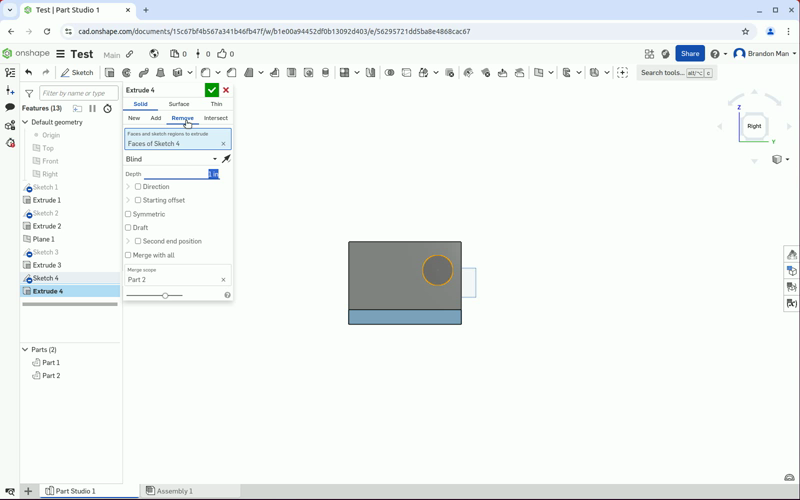
text(30.811)
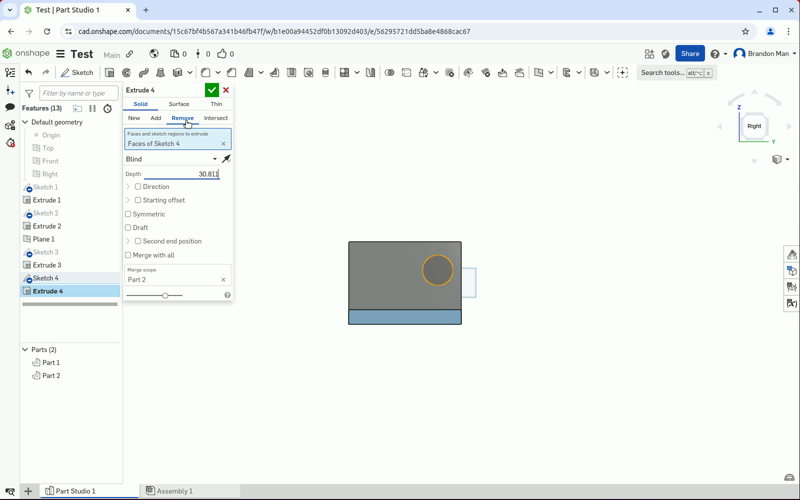
key(tab, 6)
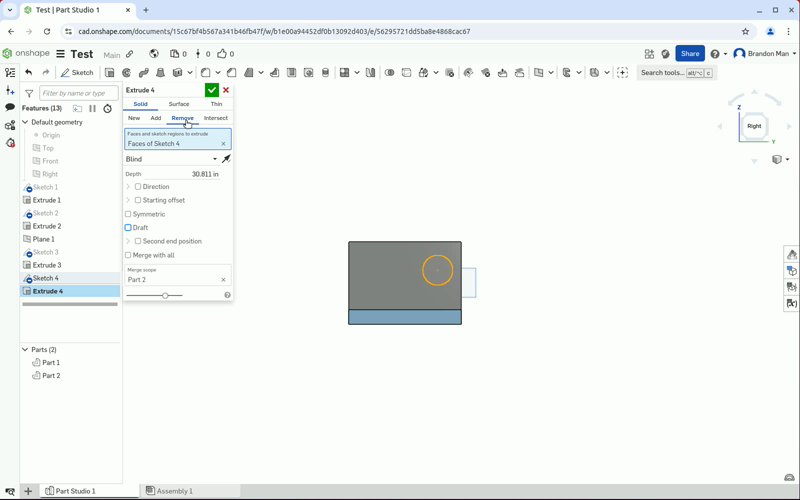
key(space)
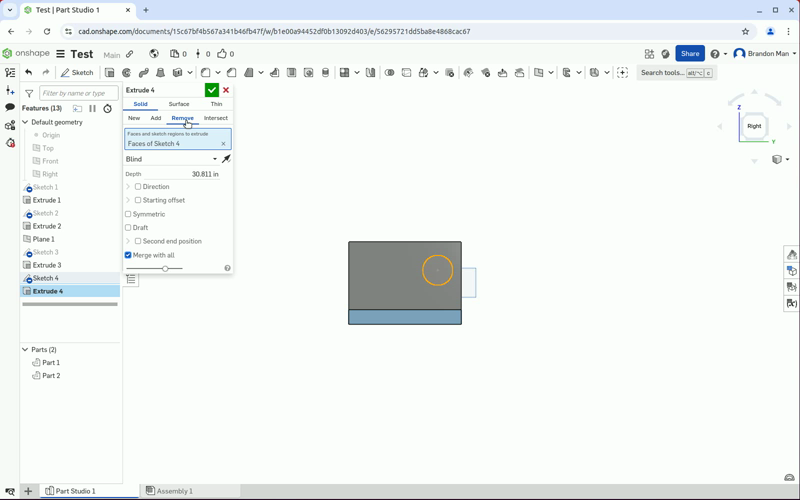
key(enter)
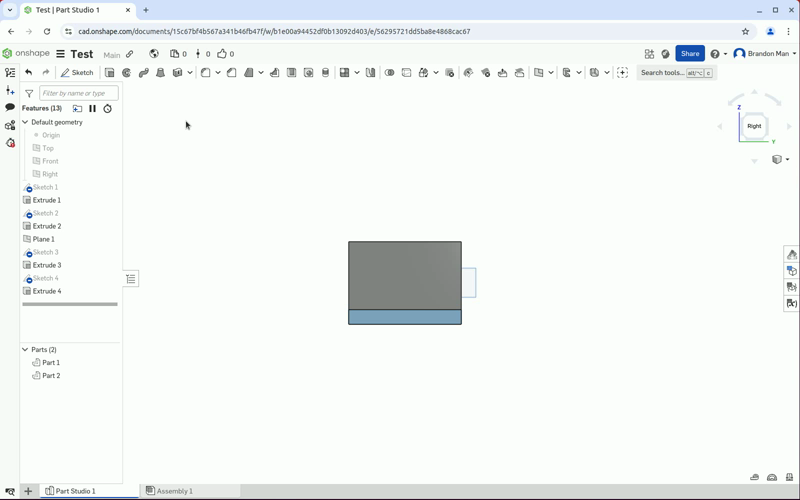
key(shift+h)
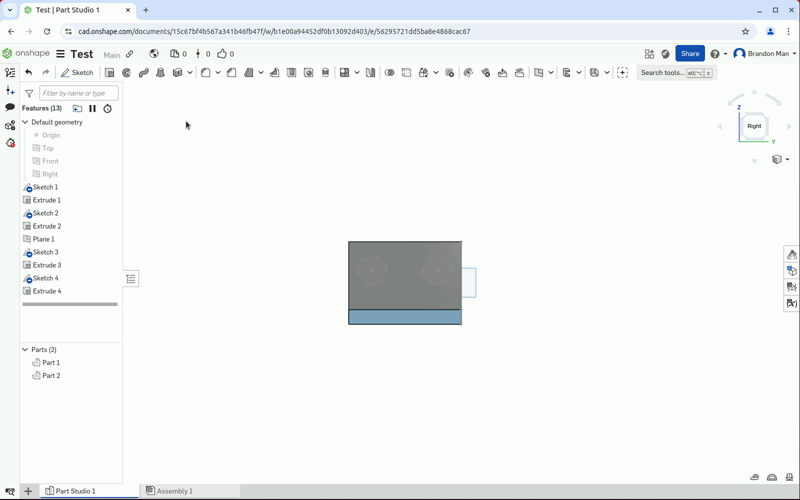
key(shift+h)
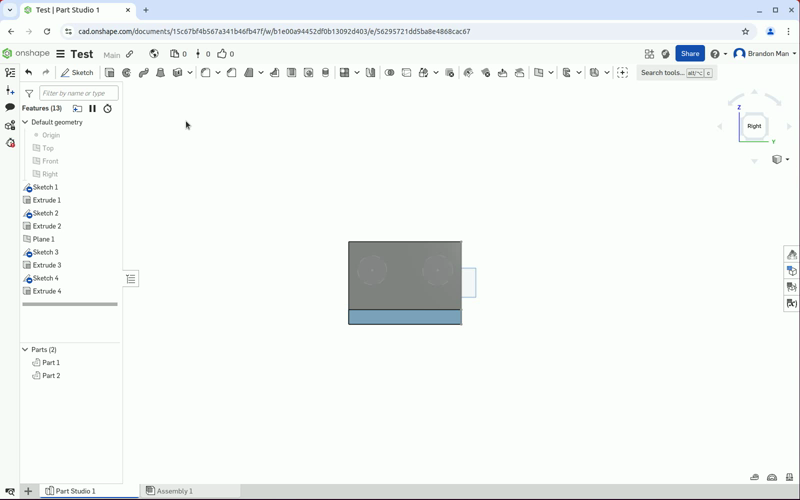
key(shift+7)
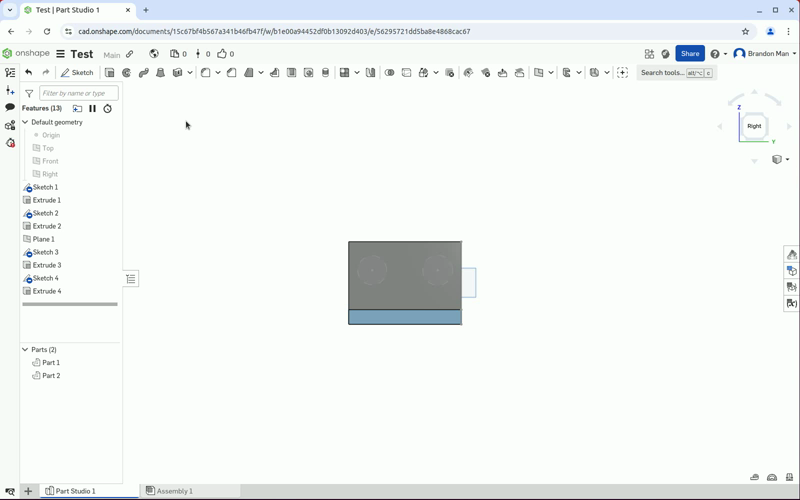
key(right, 2)
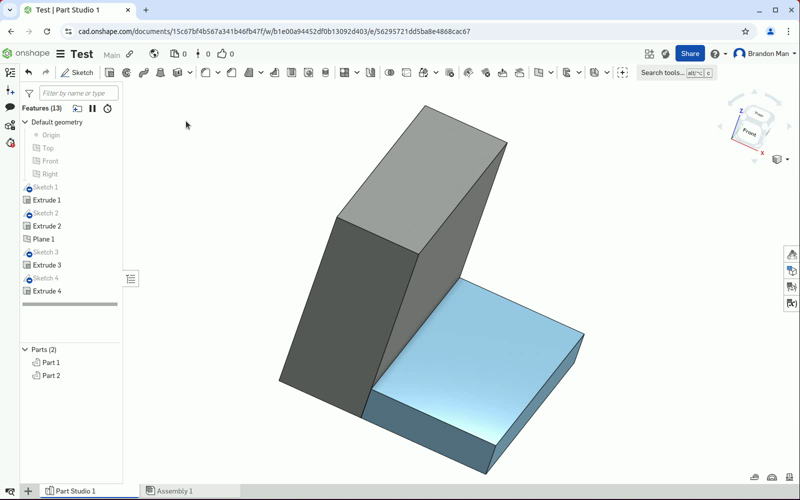
key(down, 2)
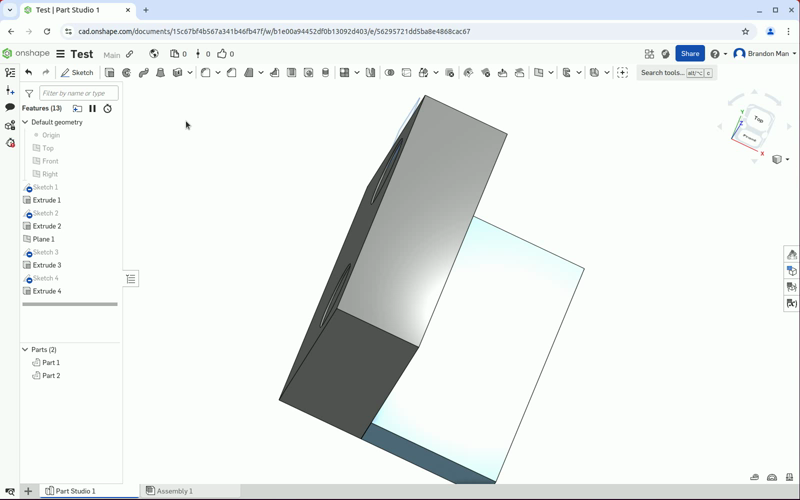
key(up, 2)
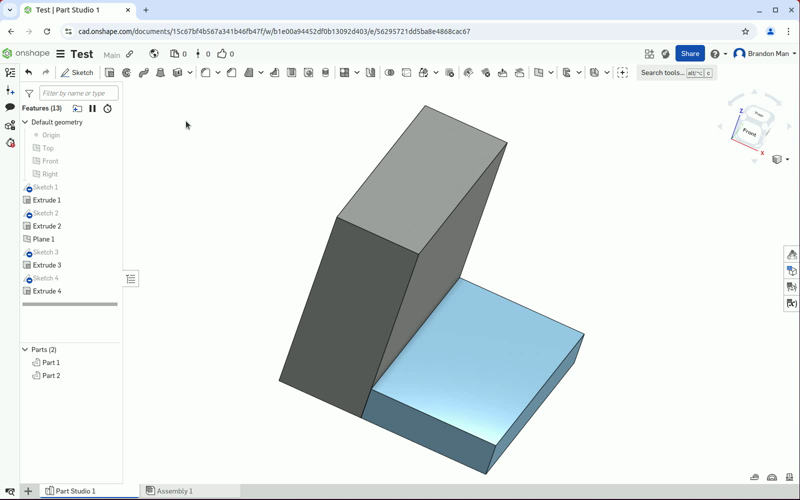
key(left, 2)
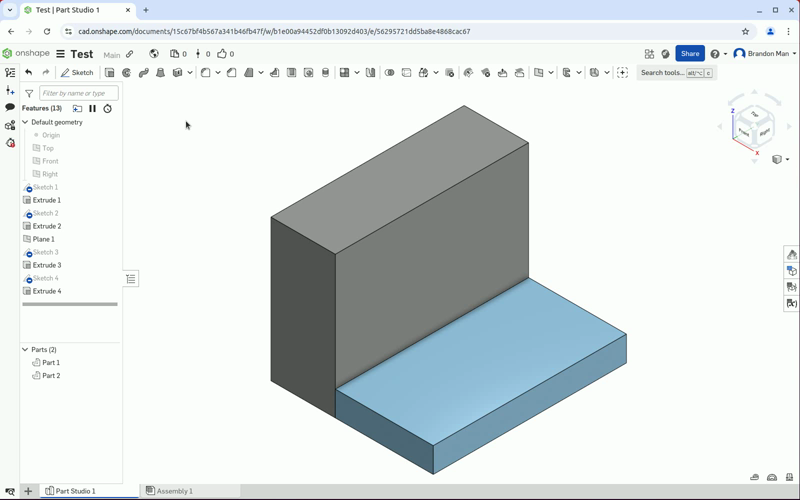
mouse_move(73, 189)
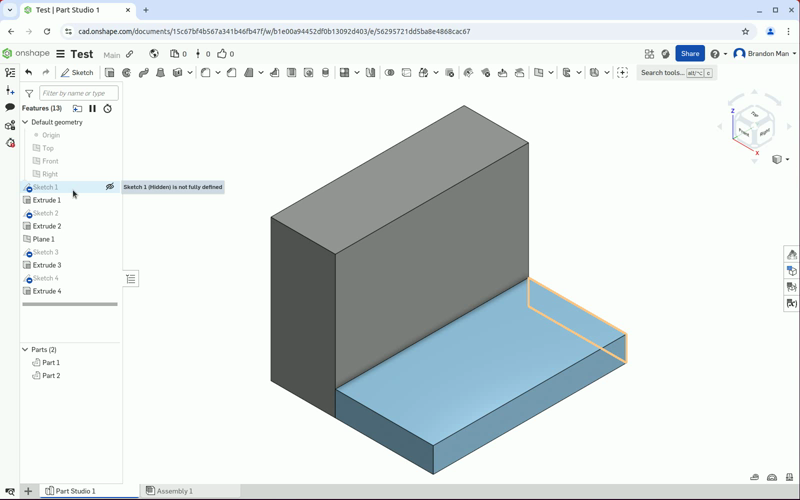
click(73, 189)